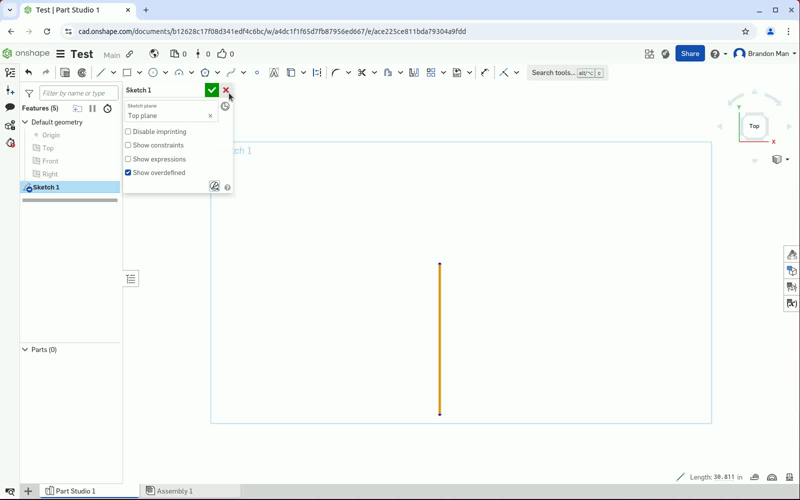
key(shift+h)
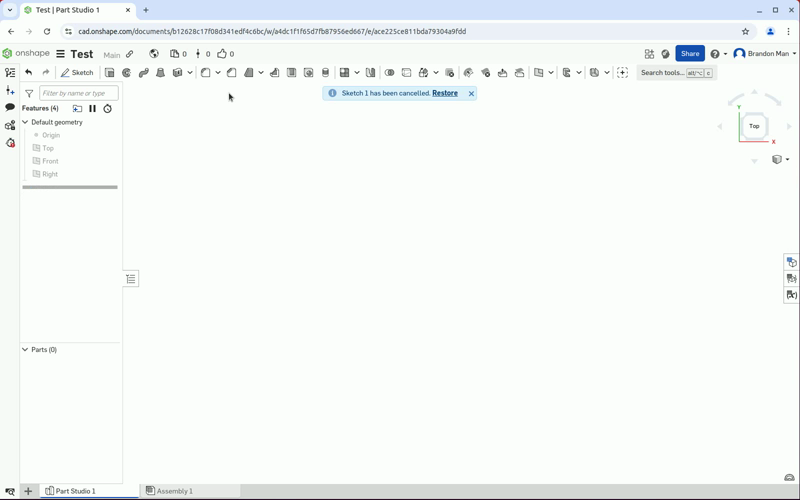
mouse_move(73, 352)
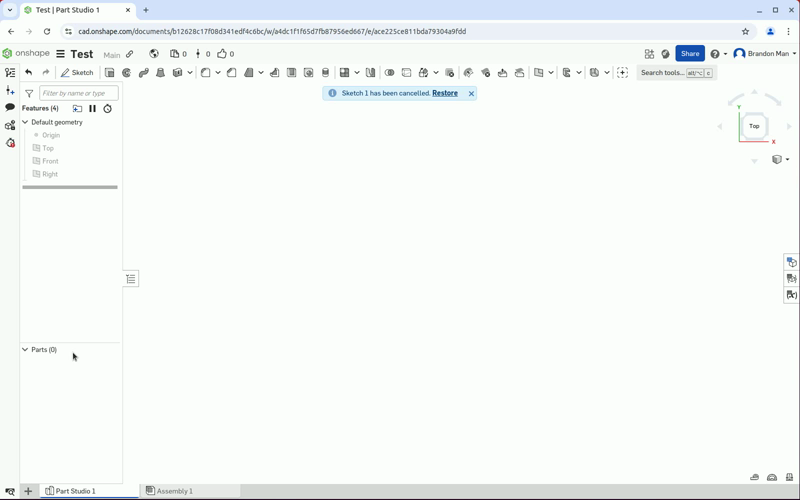
key(y)
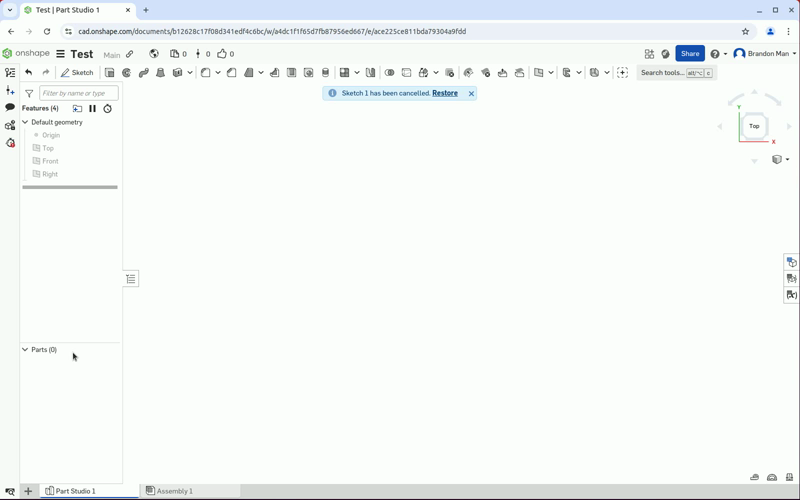
key(shift+p)
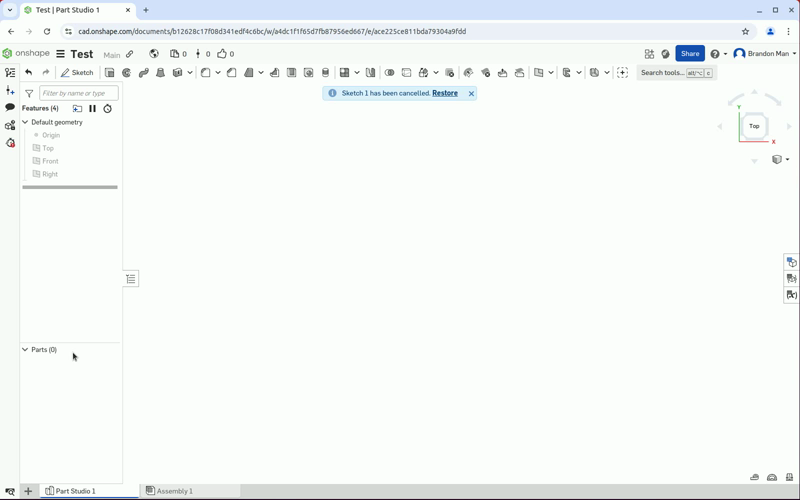
key(space)
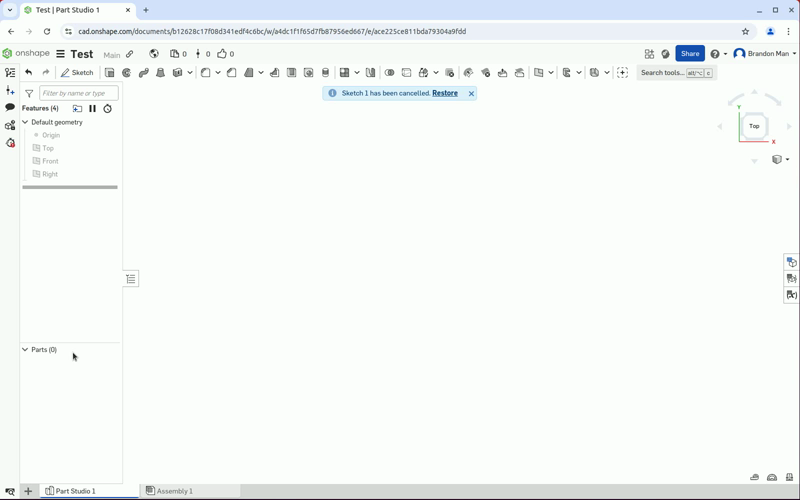
key_down(shift)
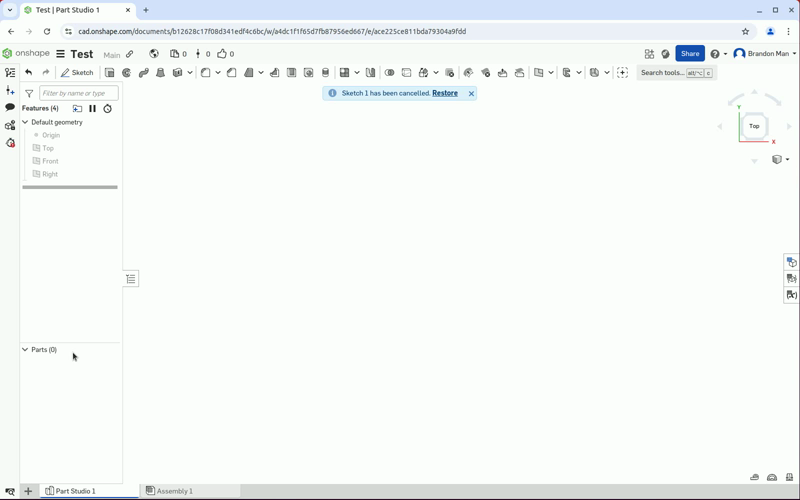
key(up)
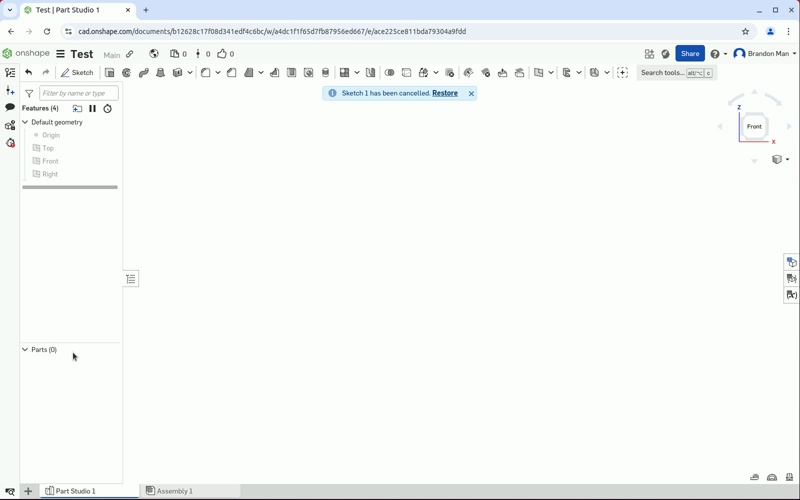
key_up(shift)
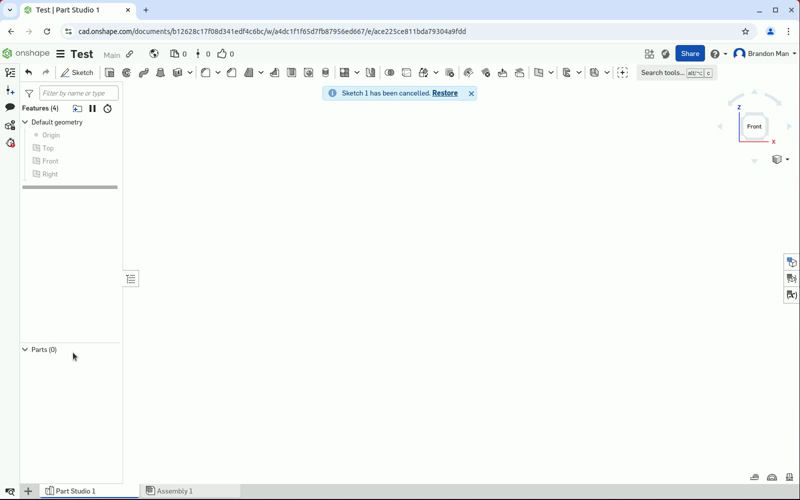
mouse_move(73, 352)
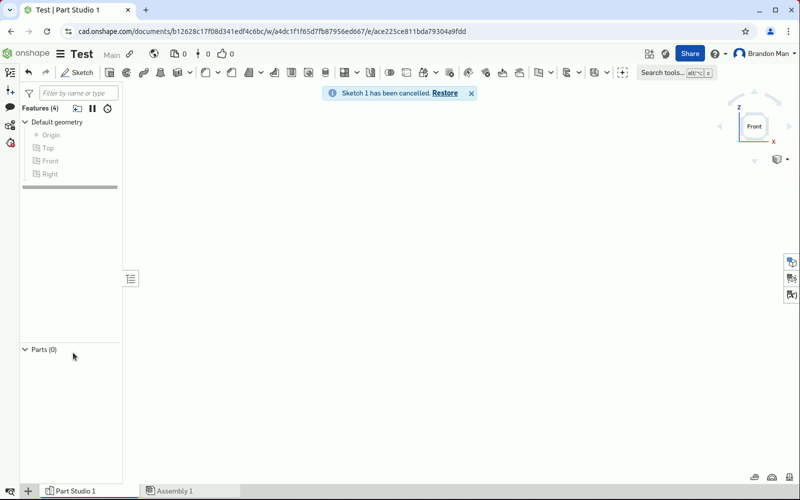
key(shift+y)
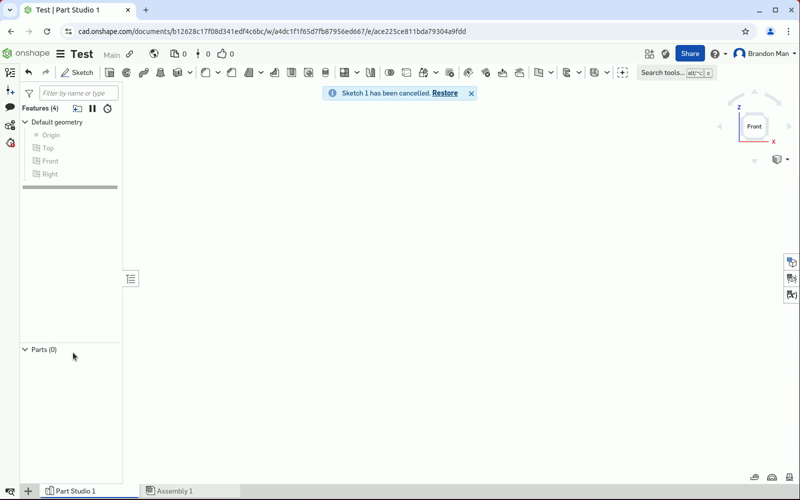
key(shift+s)
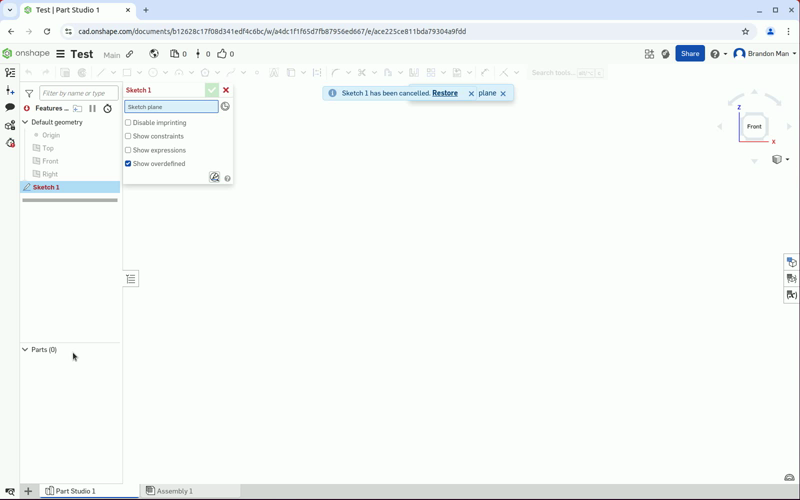
mouse_move(73, 163)
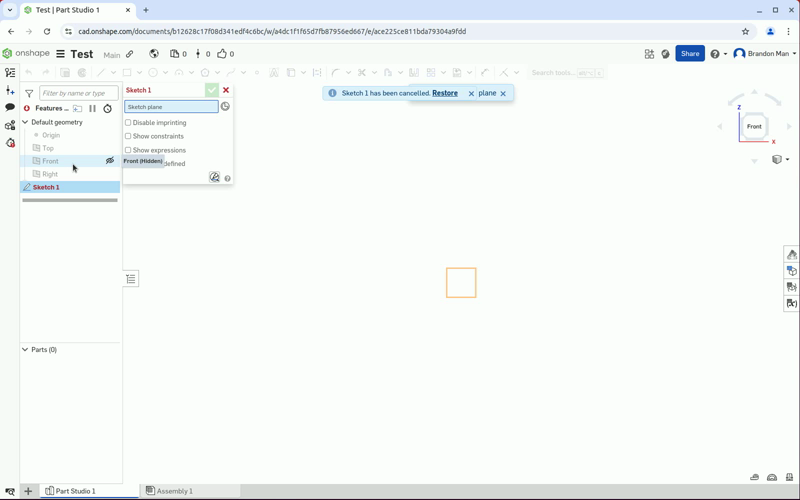
click(73, 163)
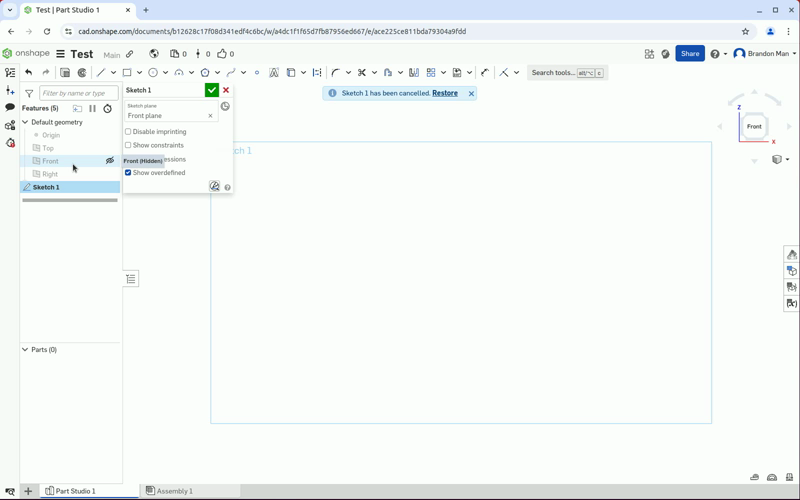
mouse_move(73, 352)
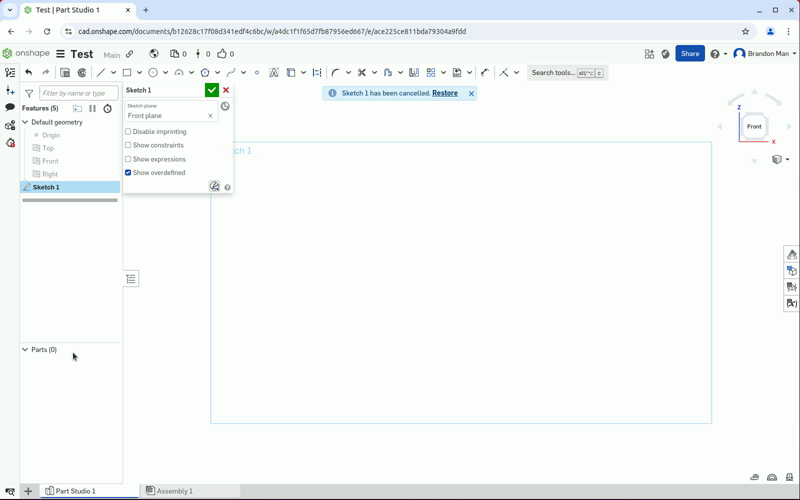
key(y)
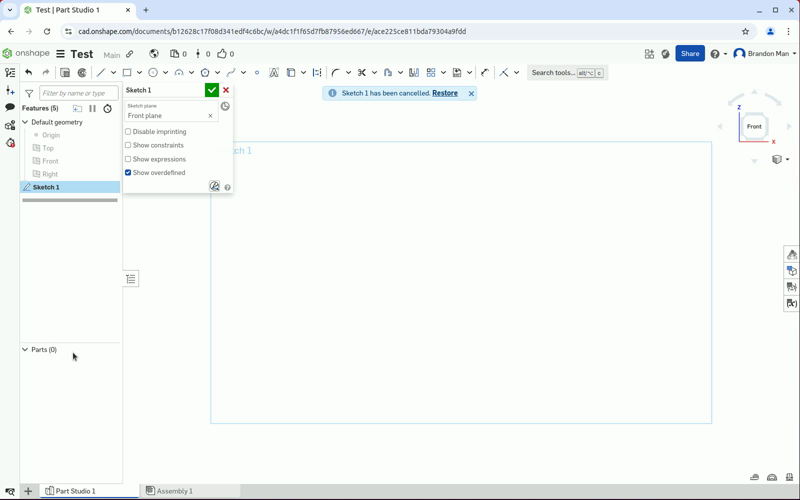
key(l)
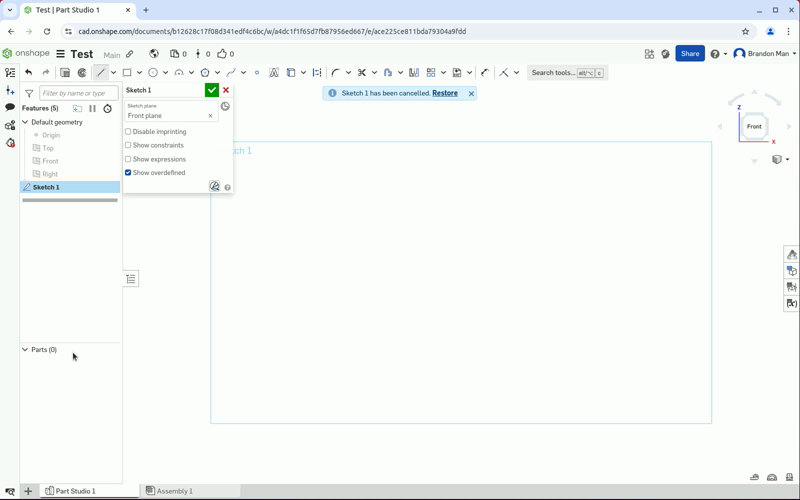
key_down(shift)
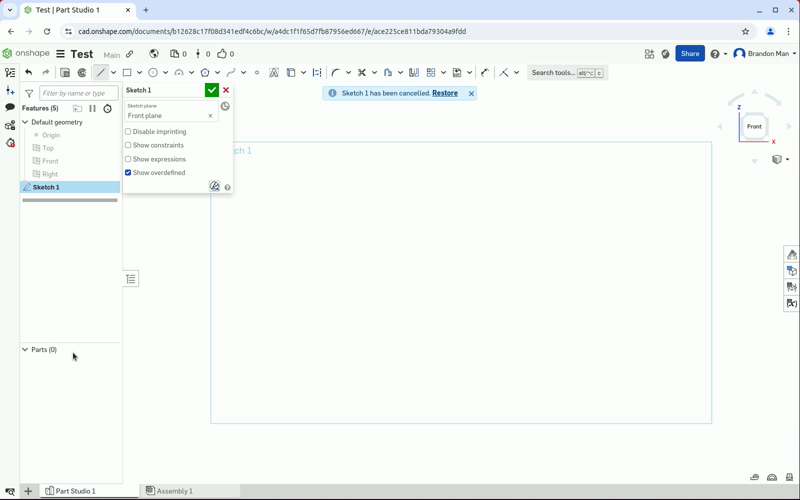
mouse_move(441, 299)
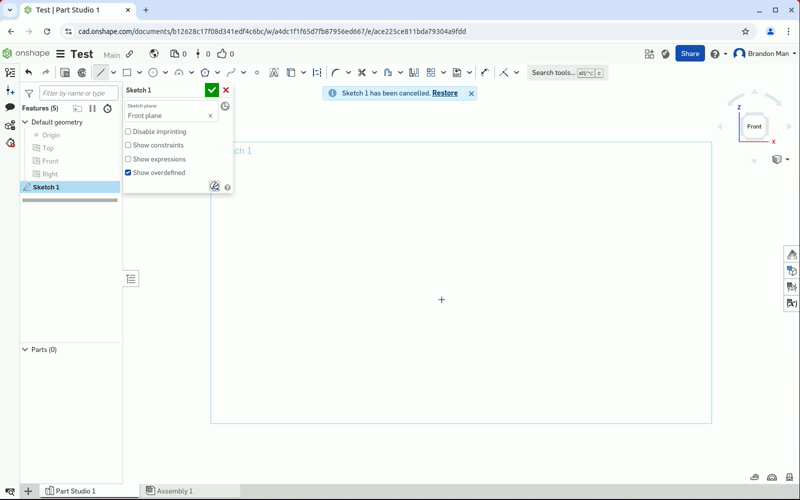
click(441, 299)
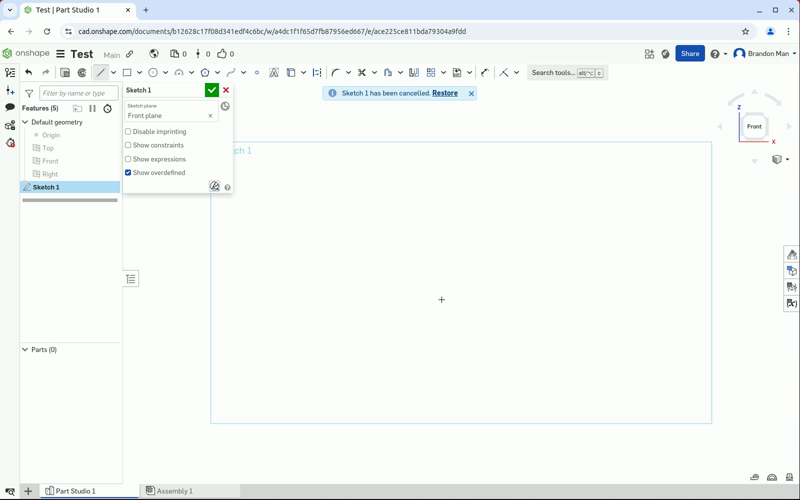
key_up(shift)
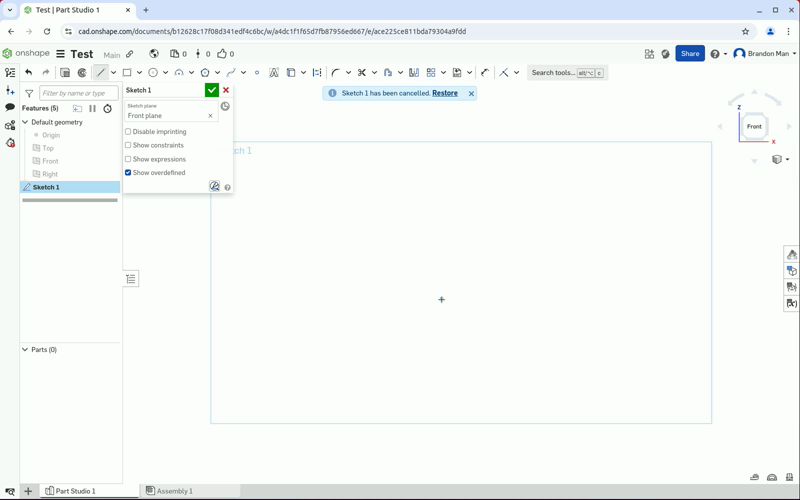
key_down(shift)
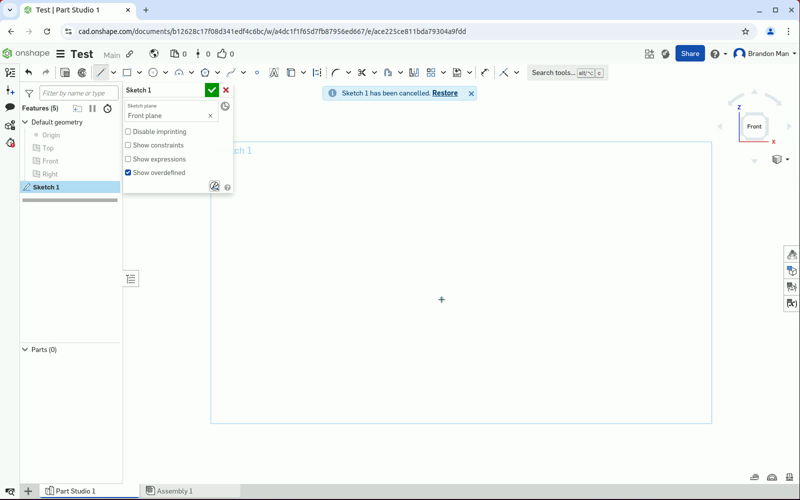
mouse_move(471, 299)
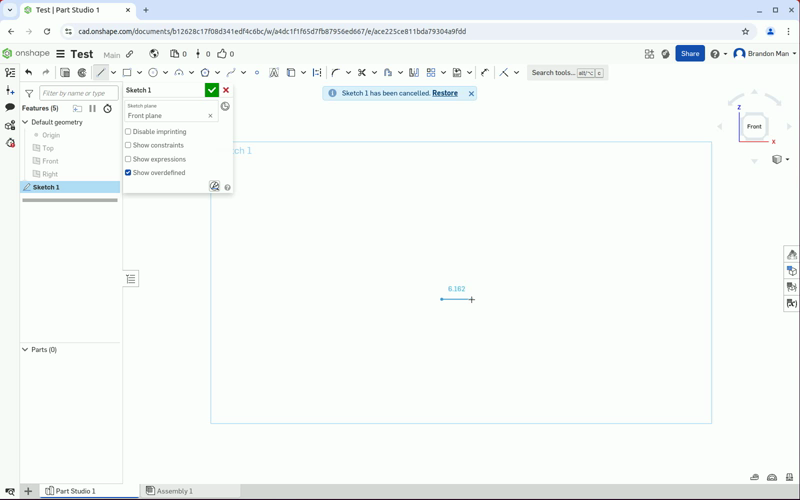
mouse_move(492, 299)
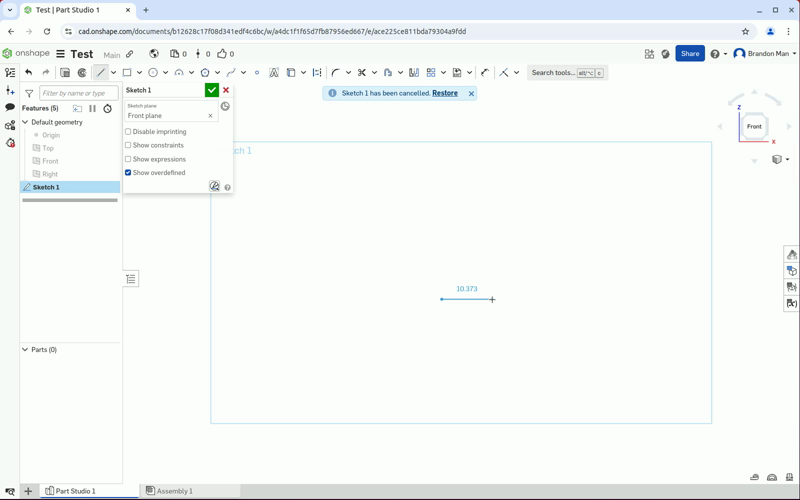
click(492, 299)
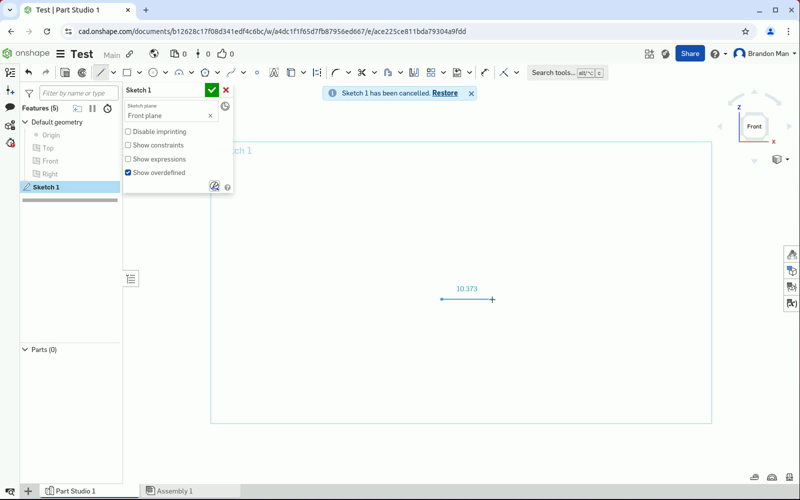
key_up(shift)
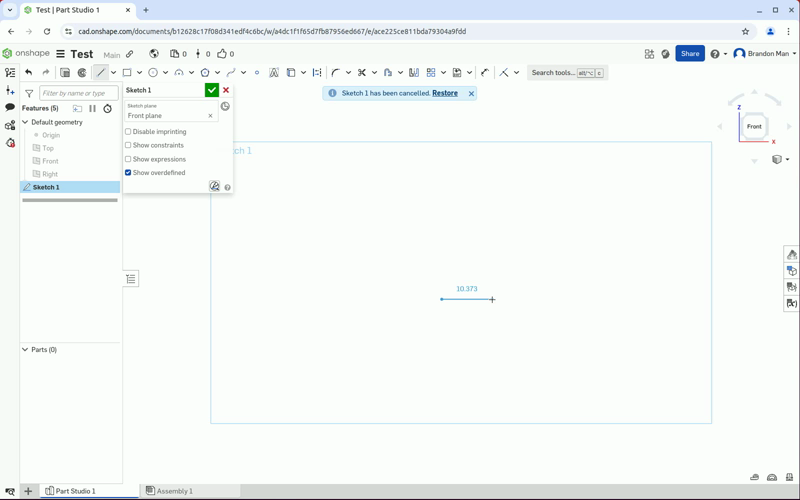
key_down(shift)
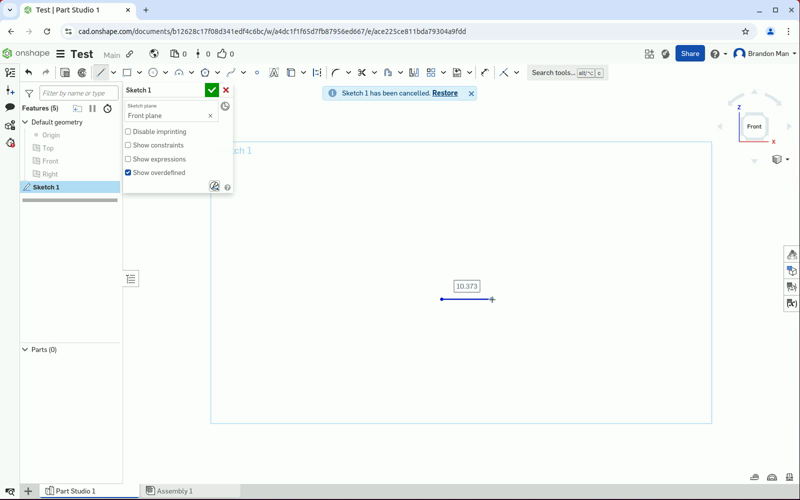
mouse_move(522, 299)
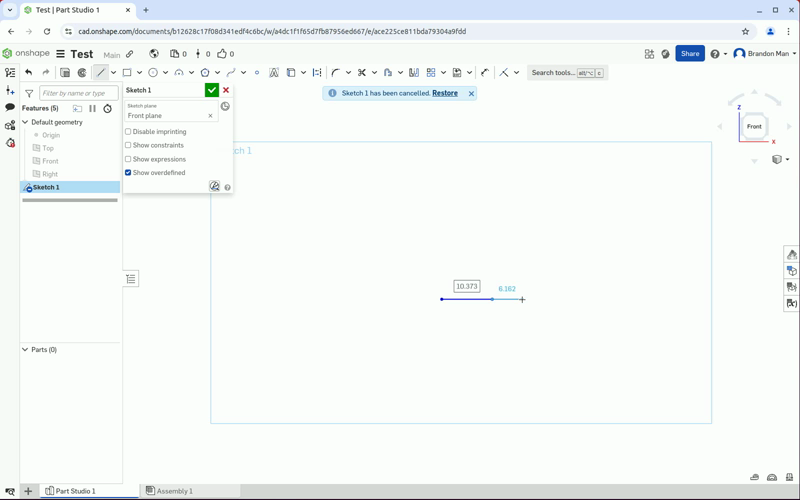
mouse_move(492, 268)
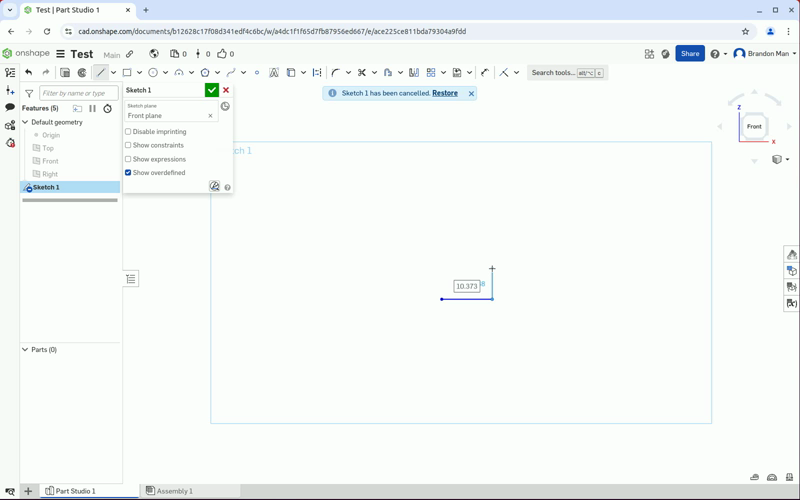
click(492, 268)
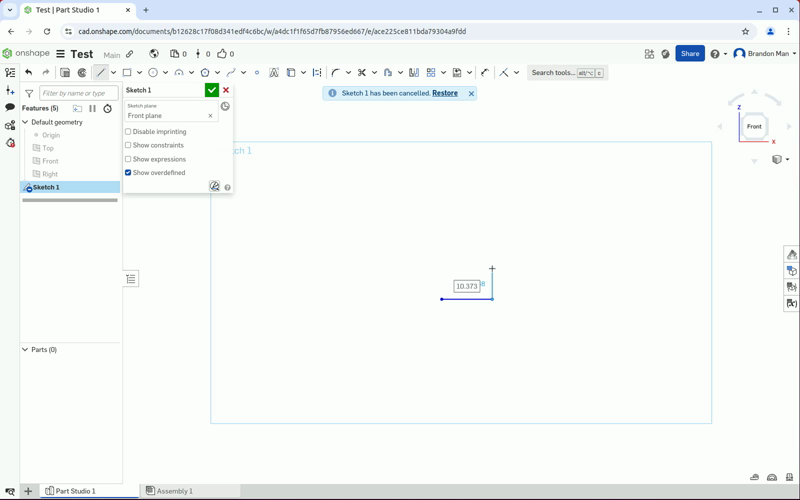
key_up(shift)
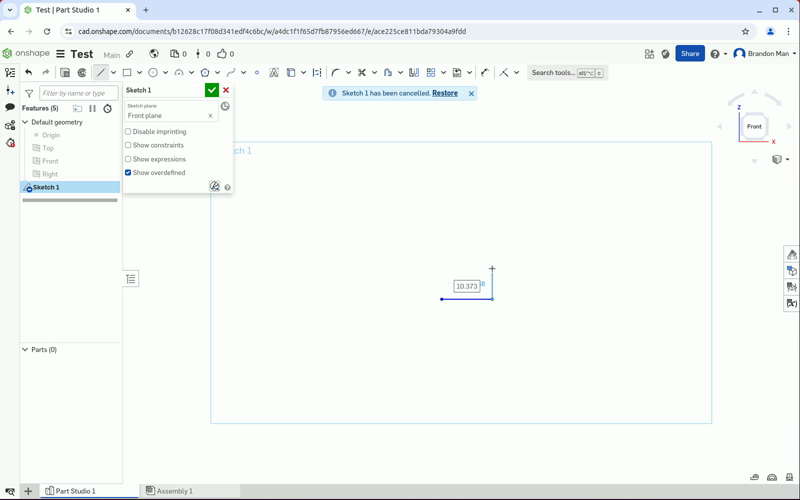
key_down(shift)
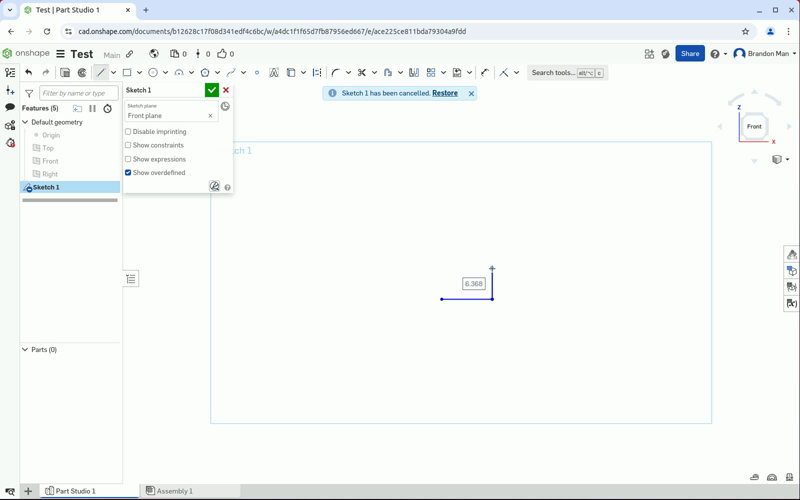
mouse_move(522, 268)
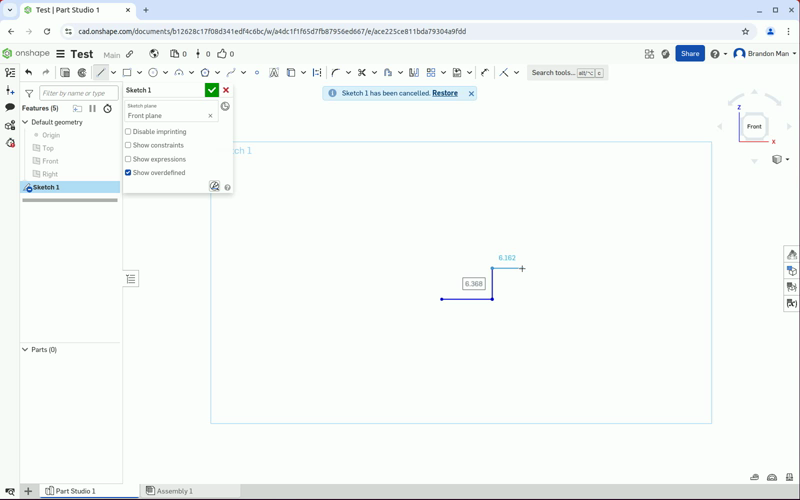
mouse_move(441, 268)
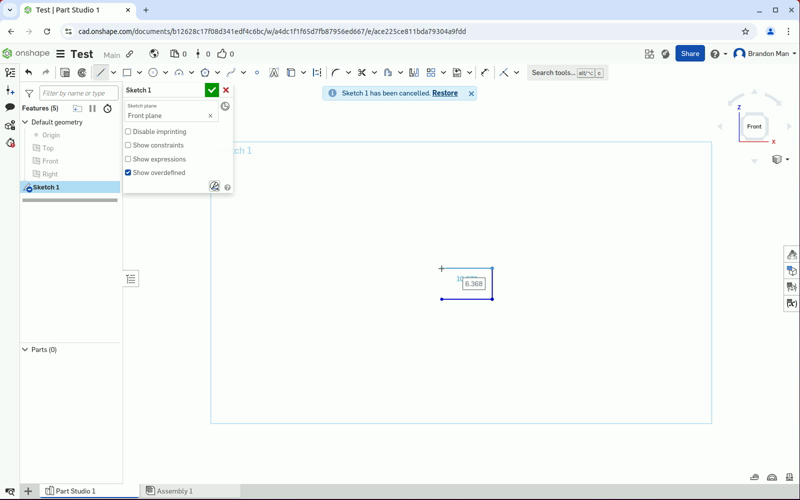
click(441, 268)
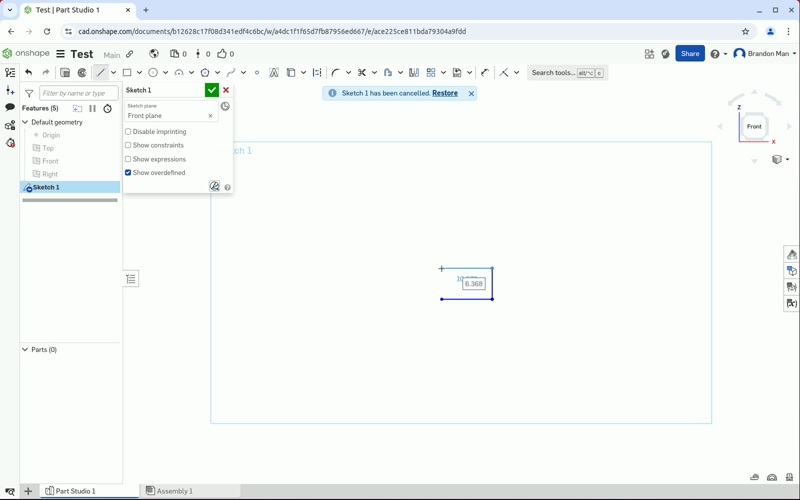
key_up(shift)
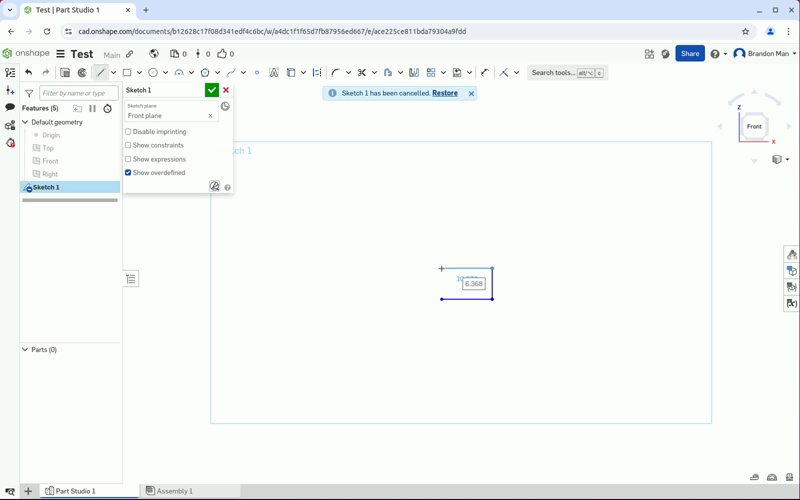
mouse_move(471, 268)
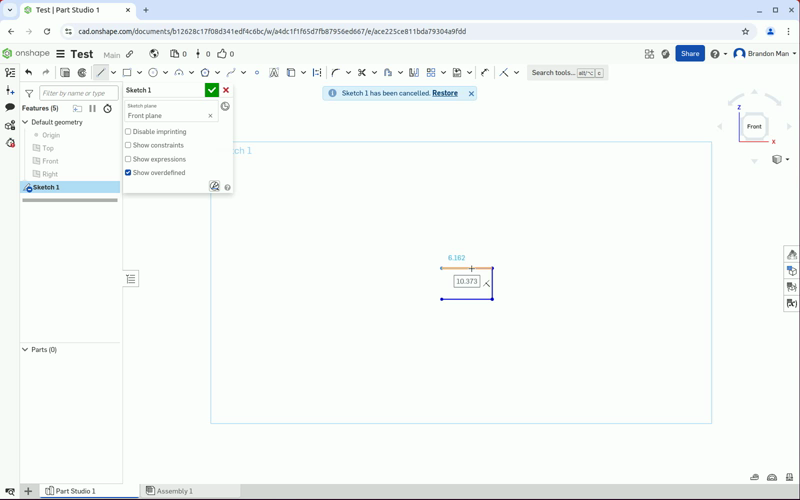
key_down(shift)
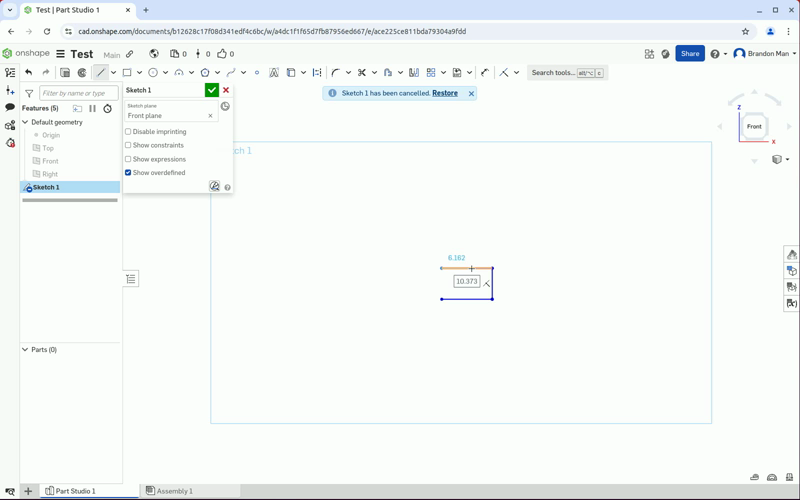
mouse_move(441, 299)
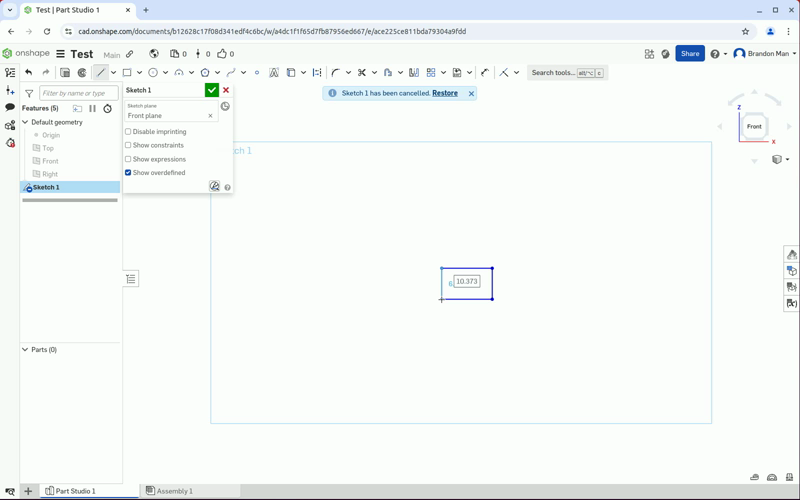
key_up(shift)
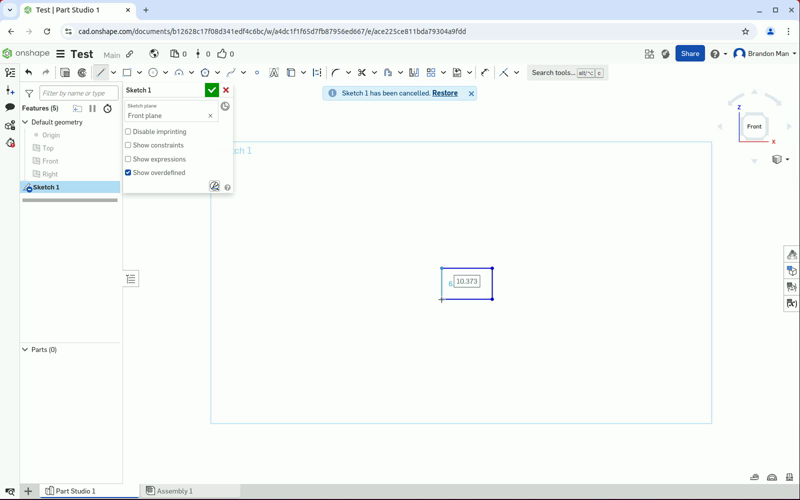
click(441, 299)
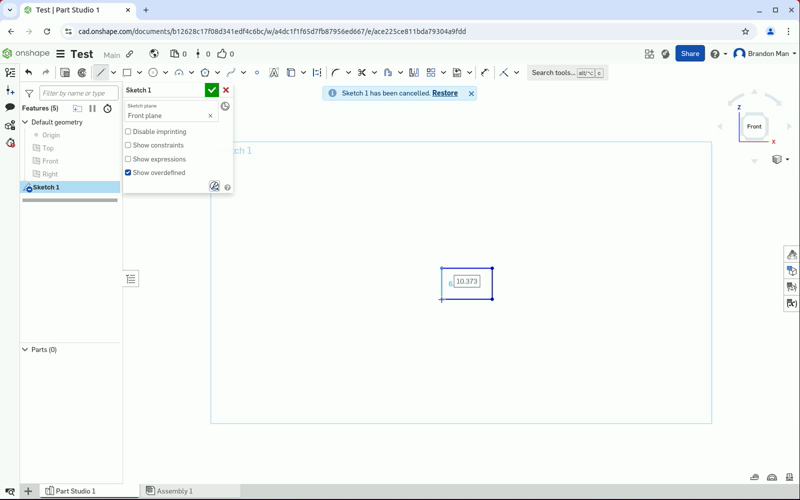
key(esc)
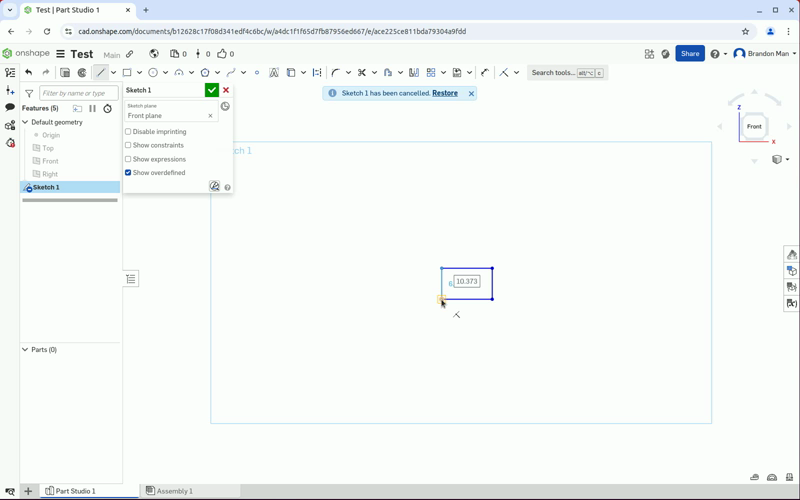
mouse_move(479, 278)
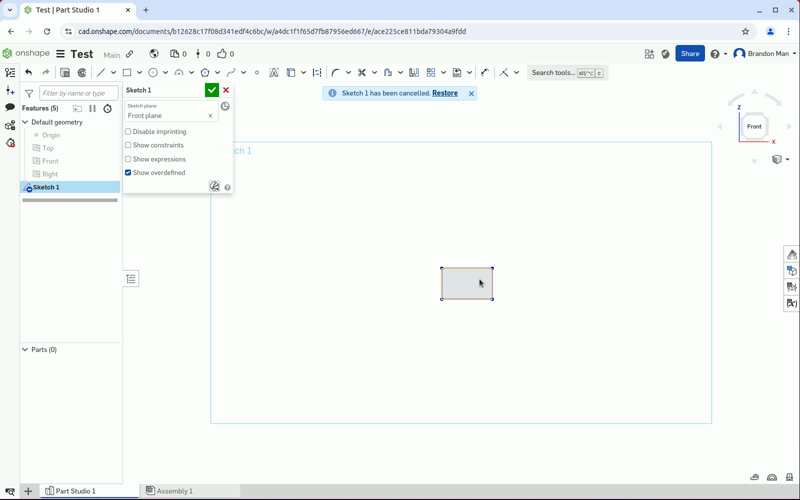
scroll(6)
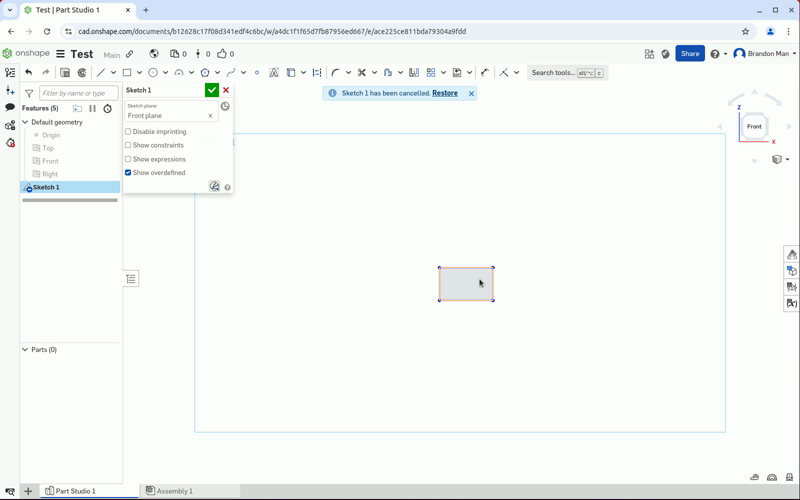
scroll(6)
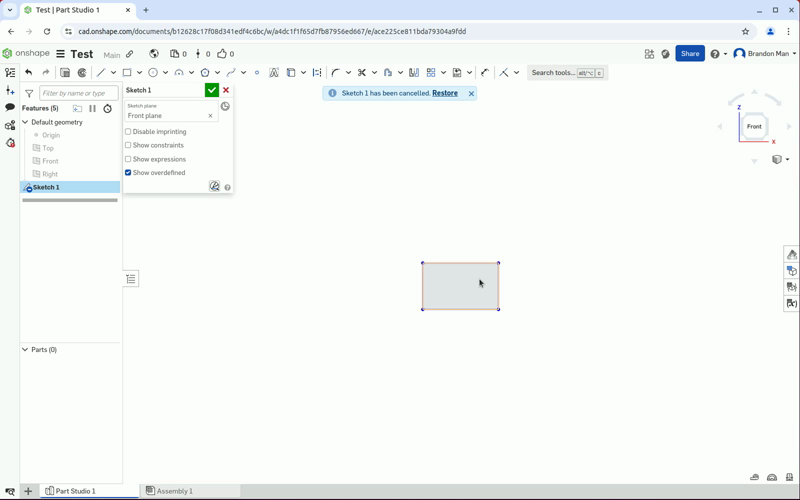
scroll(6)
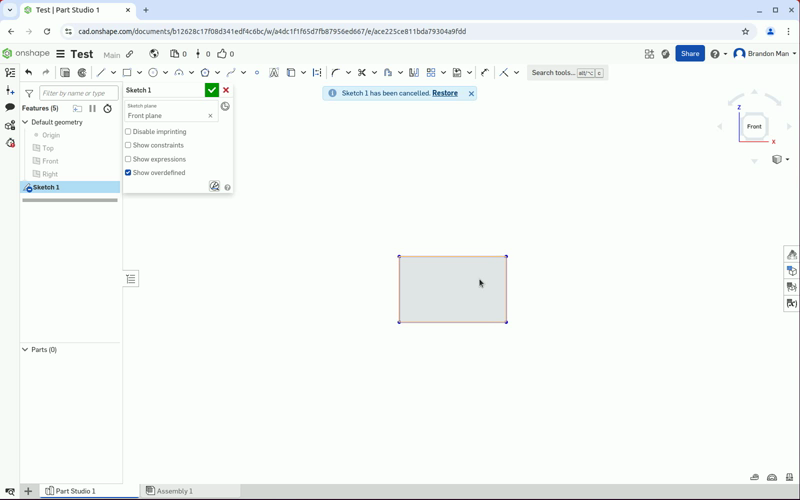
scroll(6)
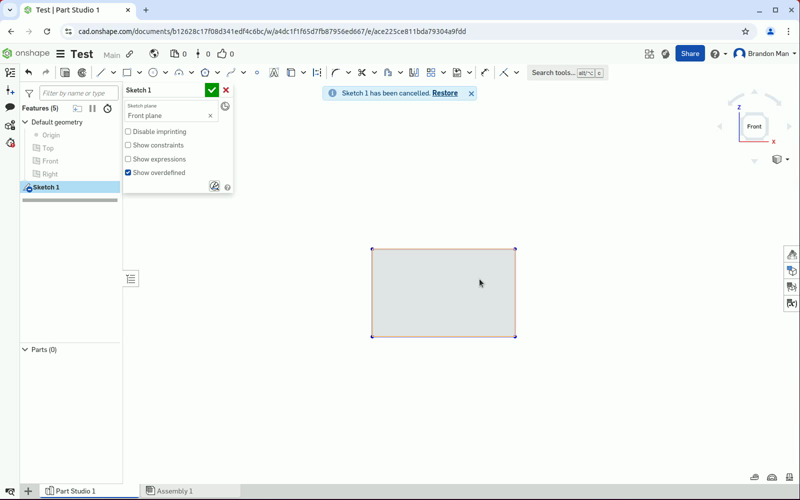
scroll(6)
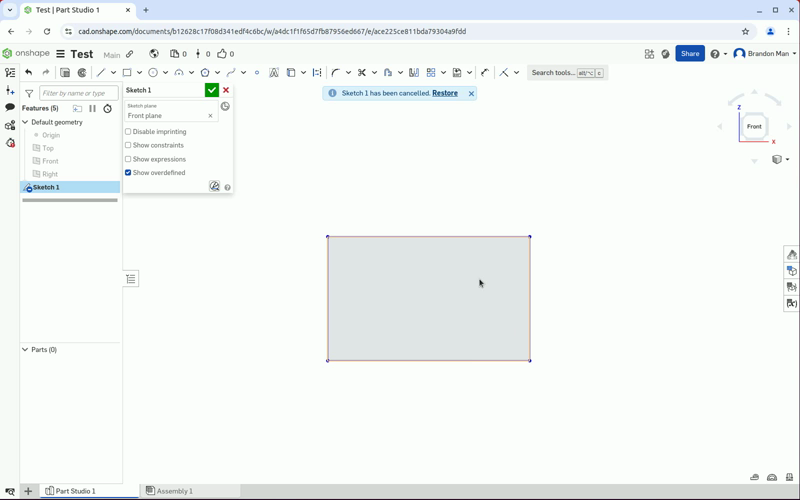
scroll(6)
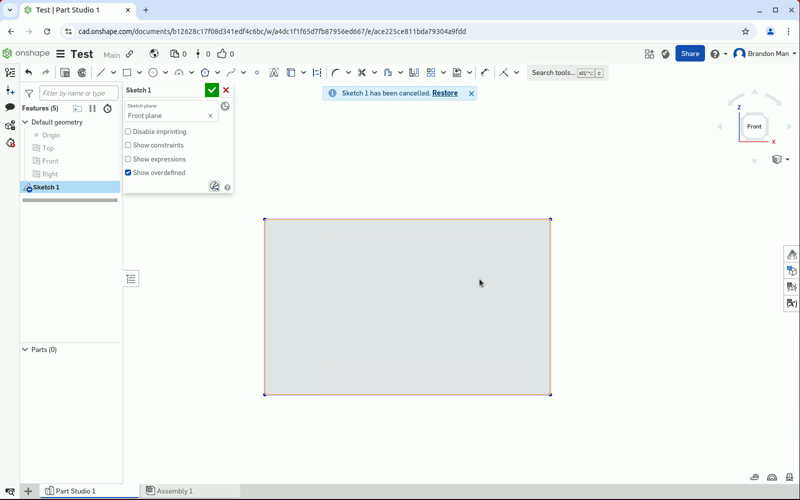
scroll(6)
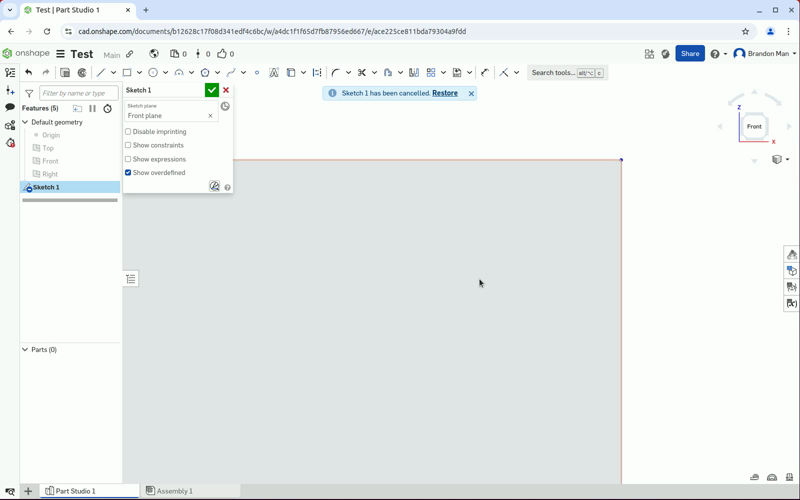
click(479, 278)
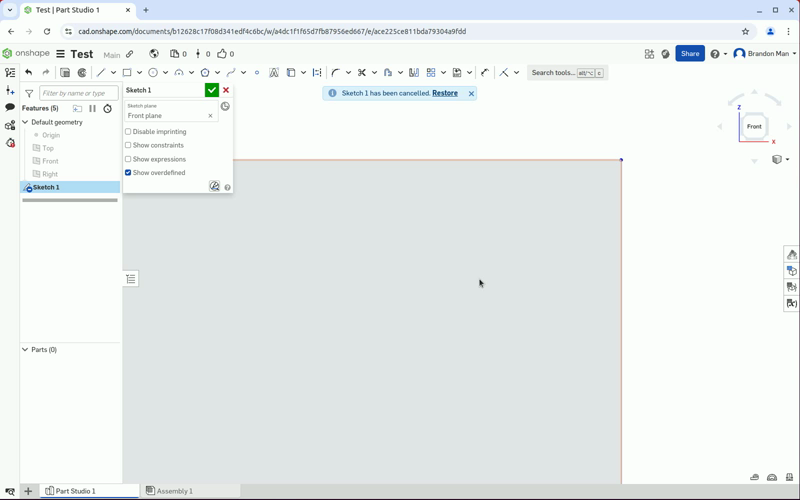
scroll(-6)
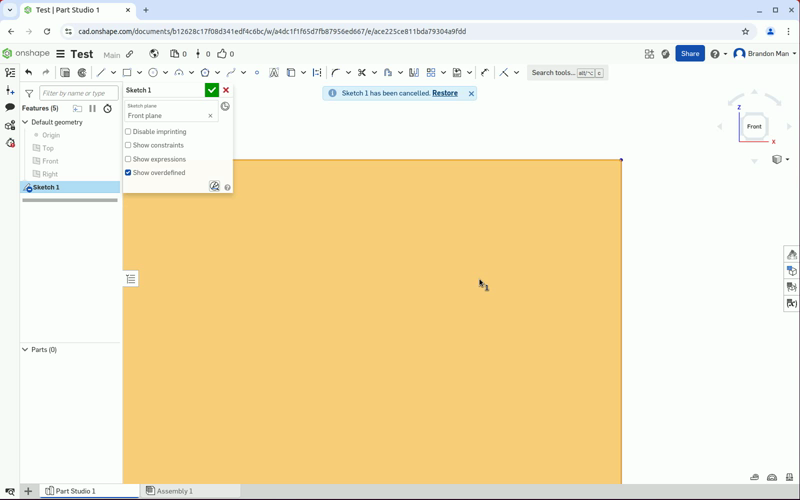
scroll(-6)
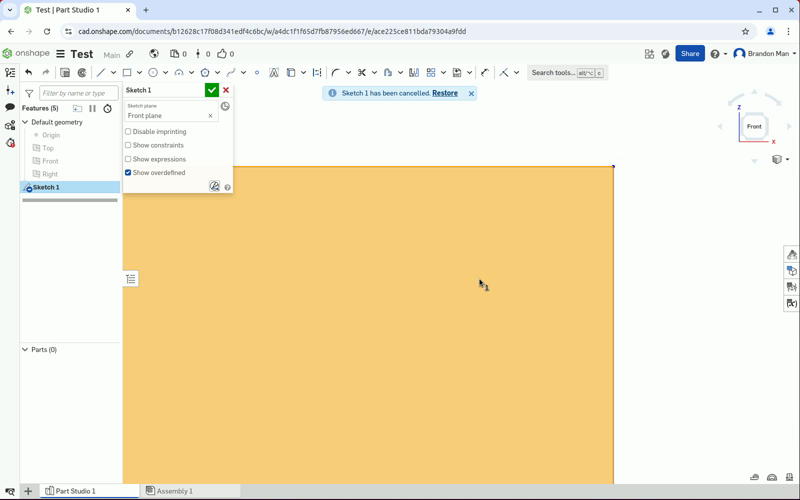
scroll(-6)
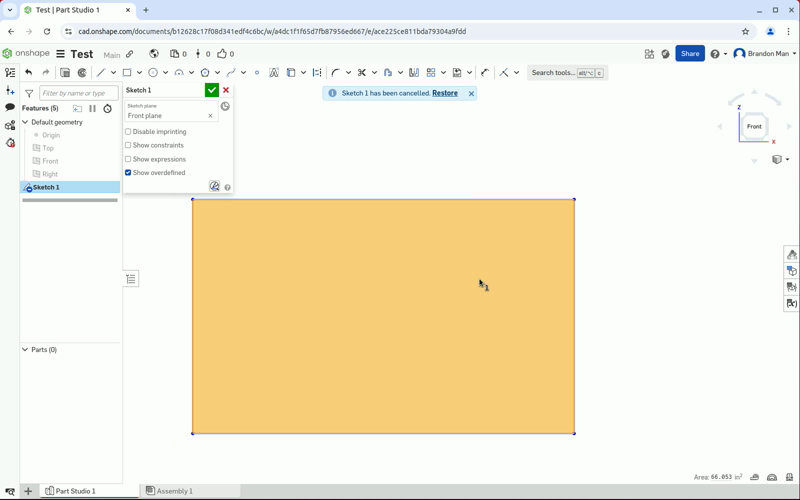
scroll(-6)
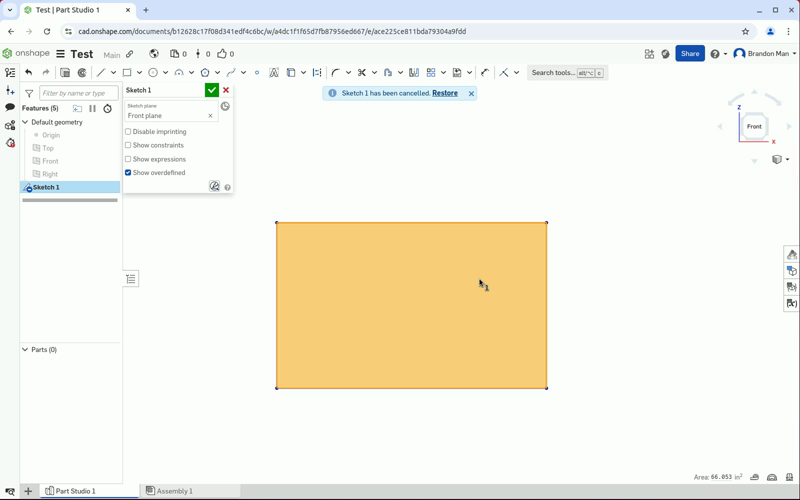
scroll(-6)
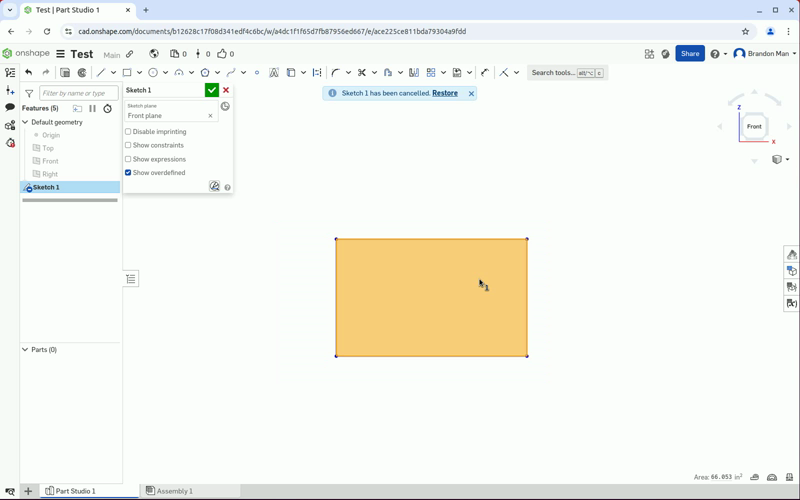
scroll(-6)
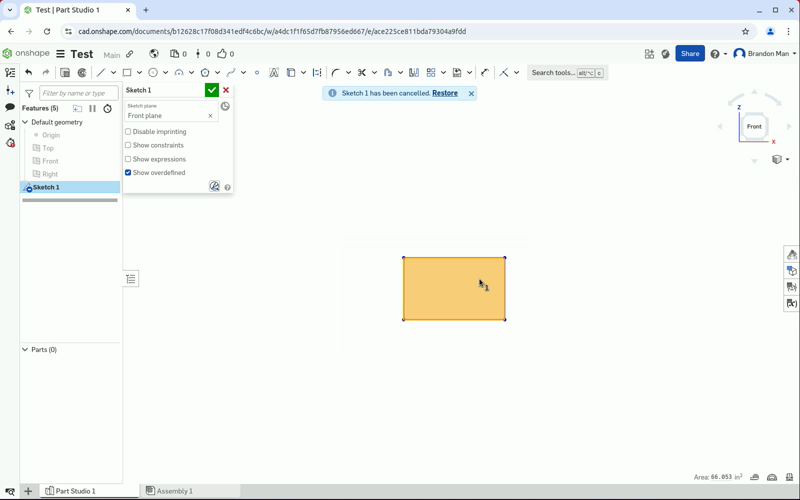
scroll(-6)
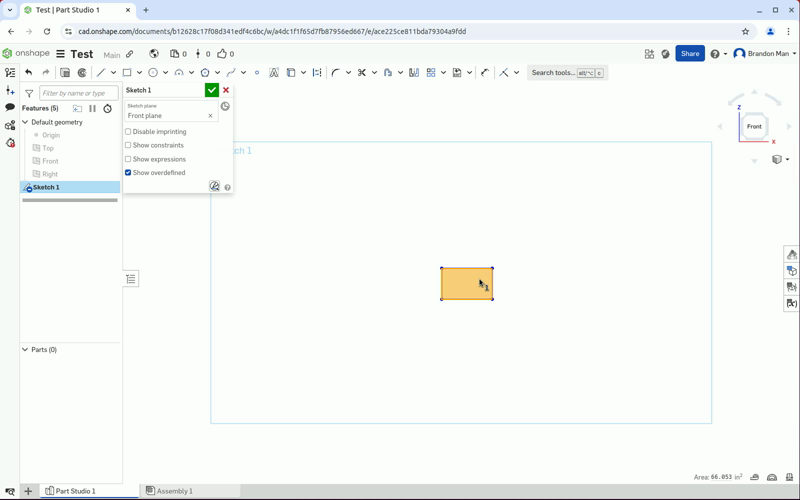
mouse_move(73, 352)
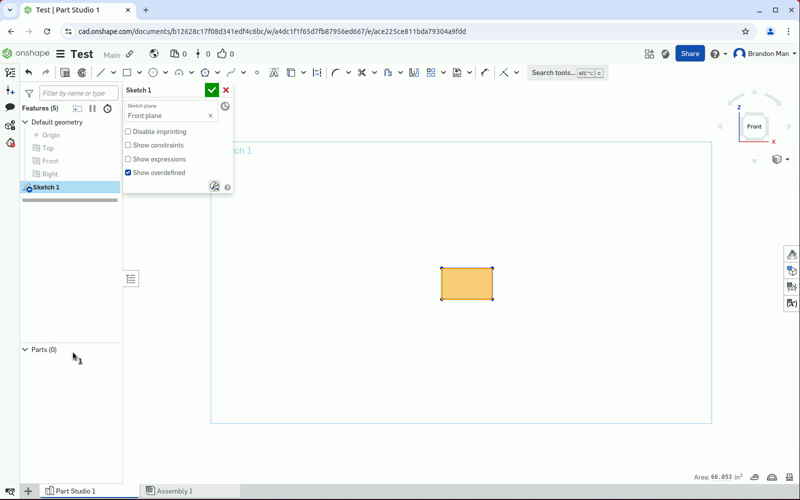
key(shift+y)
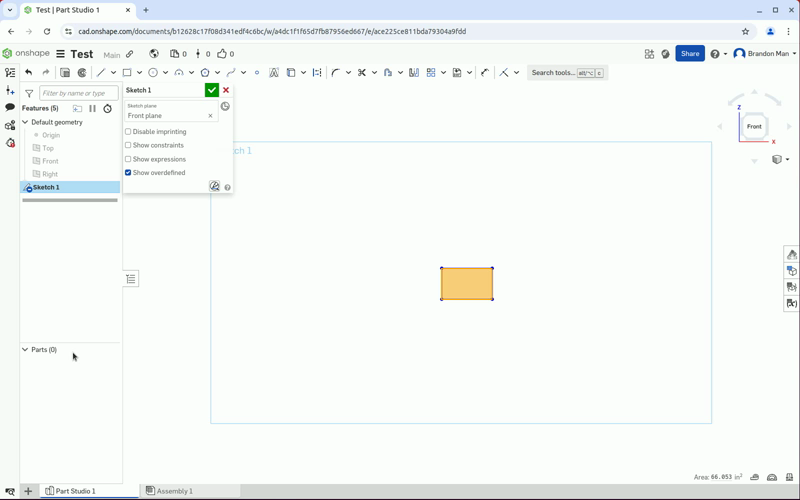
key(shift+e)
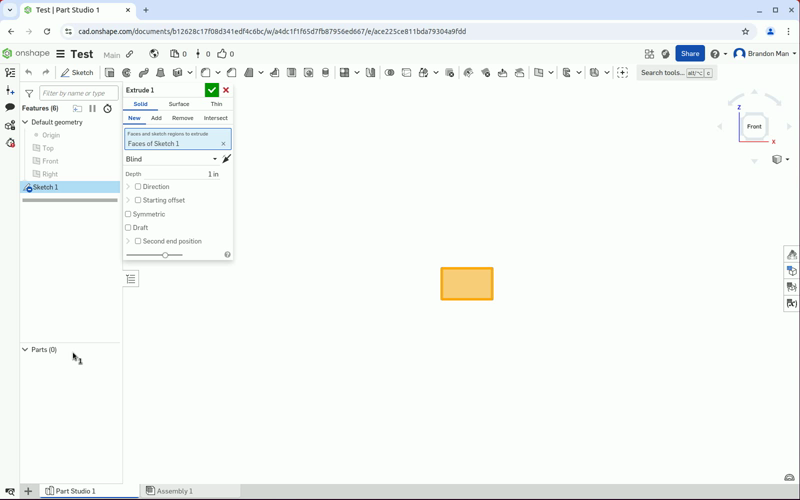
mouse_move(143, 106)
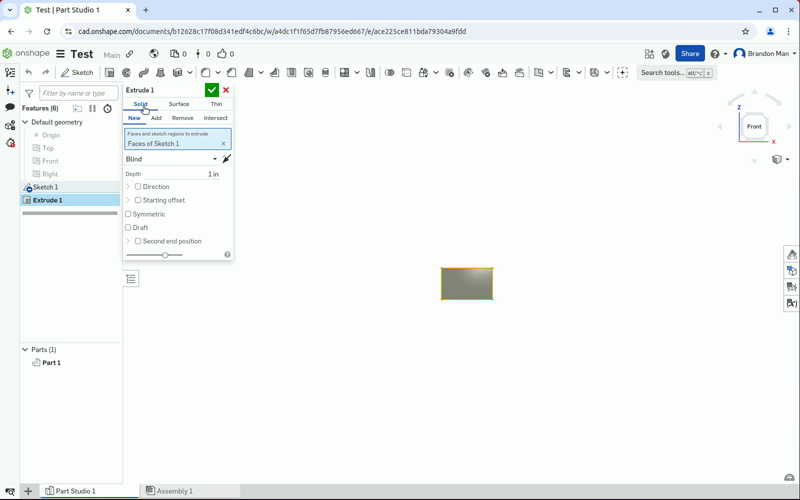
click(143, 106)
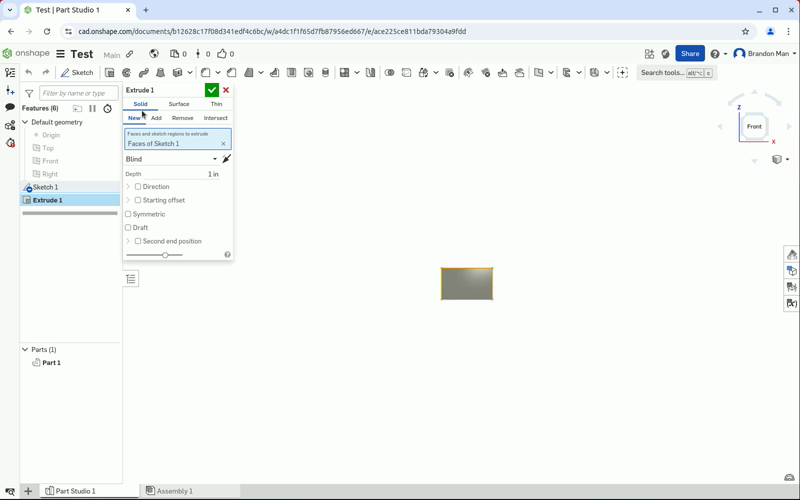
mouse_move(137, 120)
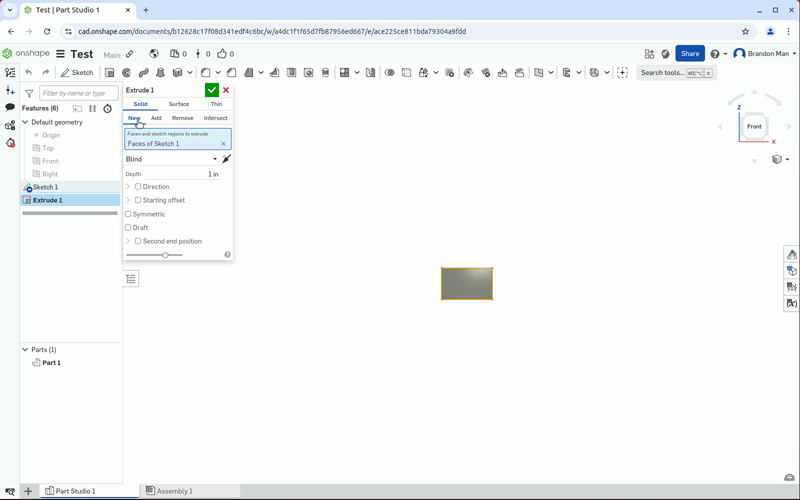
click(137, 120)
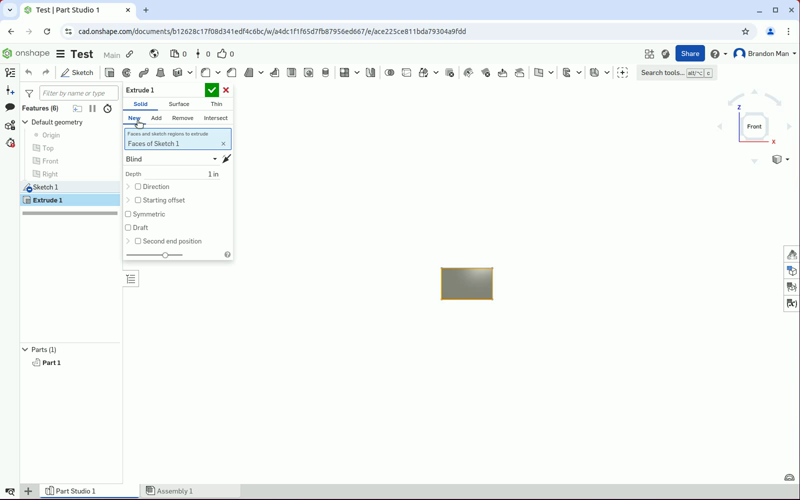
key(tab, 4)
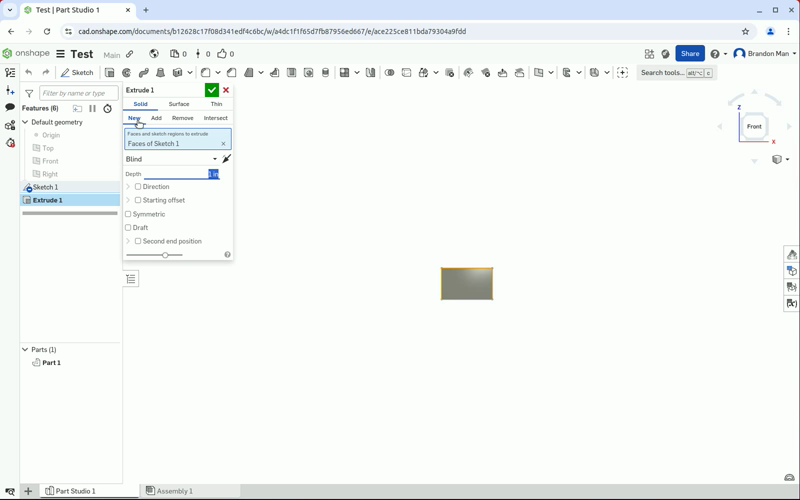
text(22.868)
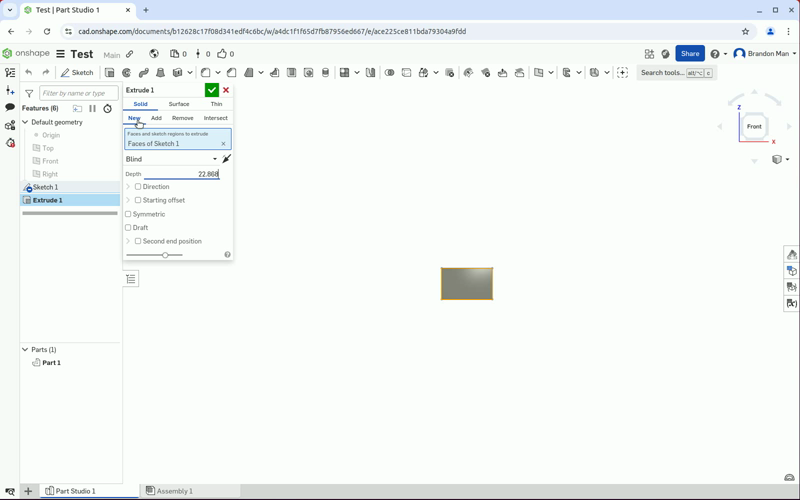
key(enter)
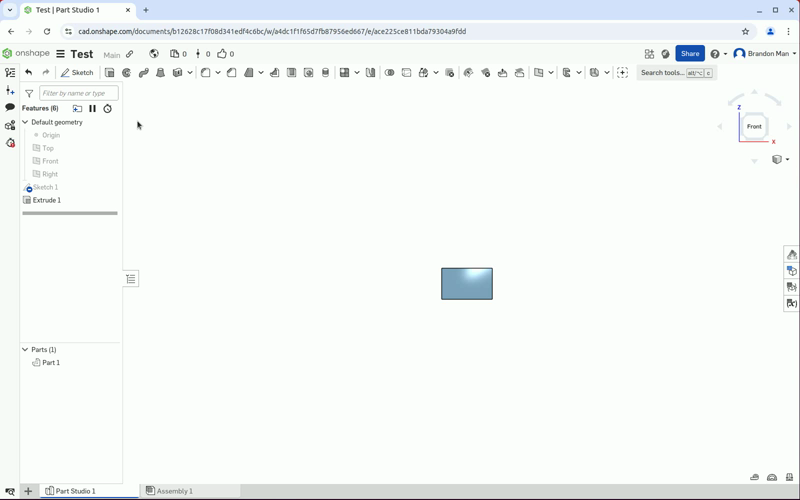
key(shift+h)
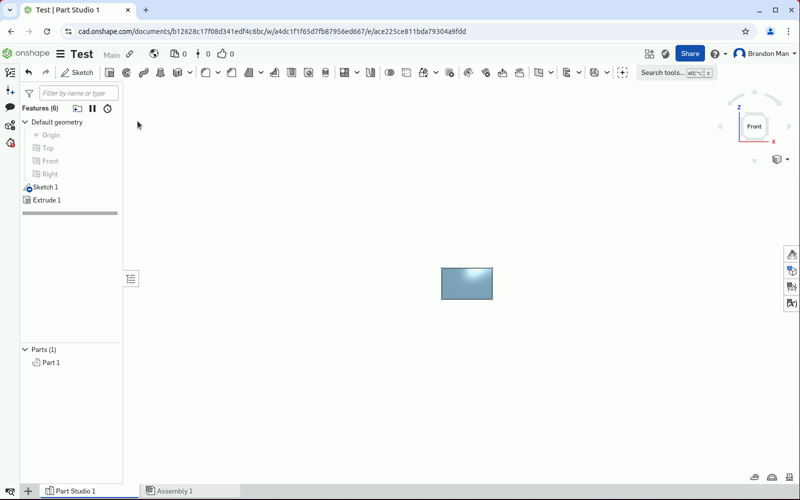
key(shift+h)
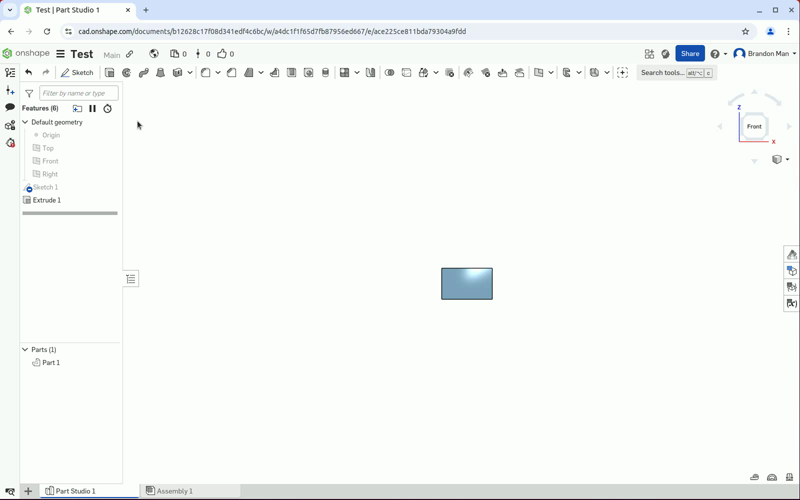
mouse_move(73, 189)
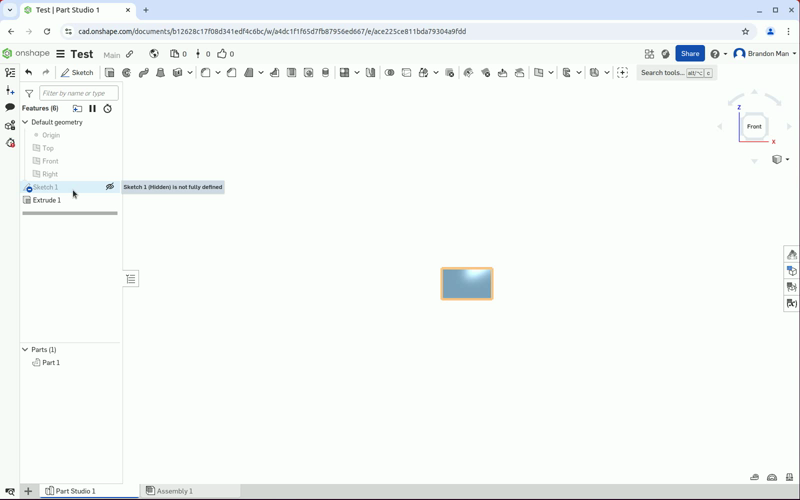
click(73, 189)
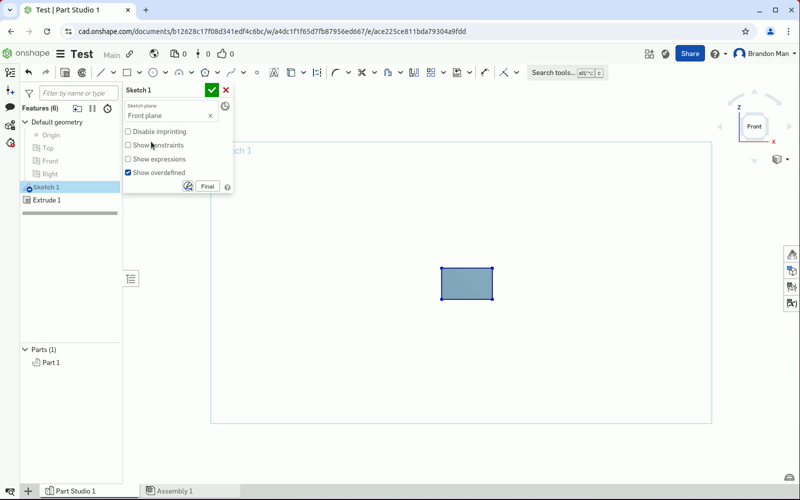
mouse_move(229, 92)
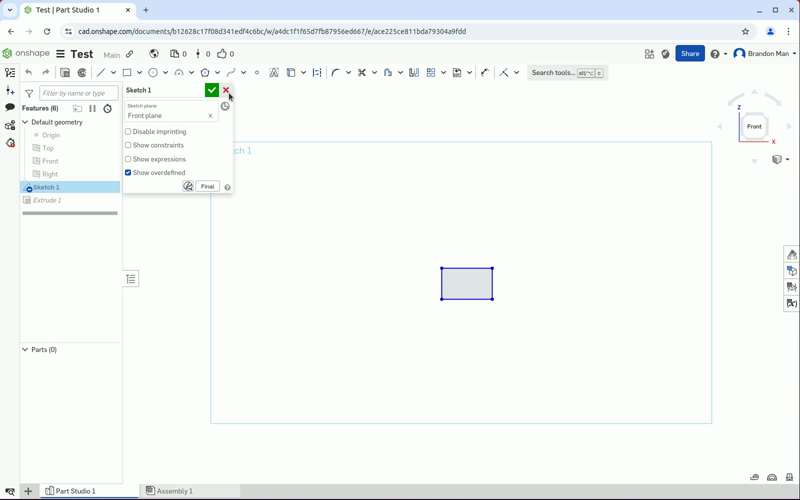
click(229, 92)
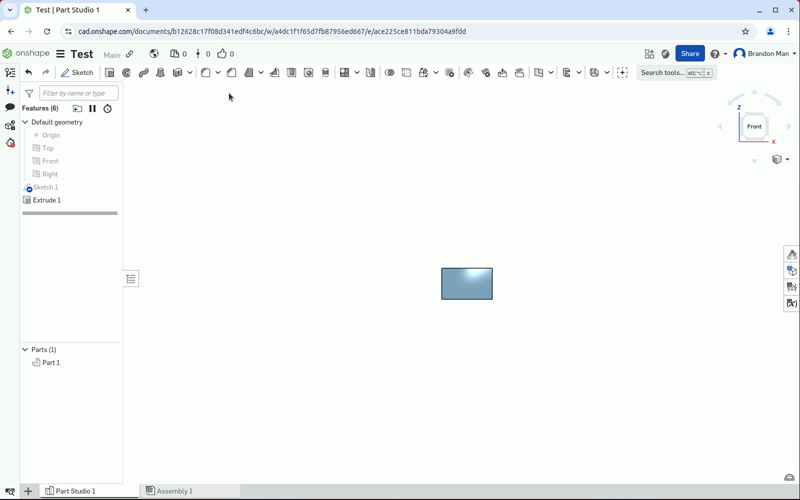
mouse_move(541, 75)
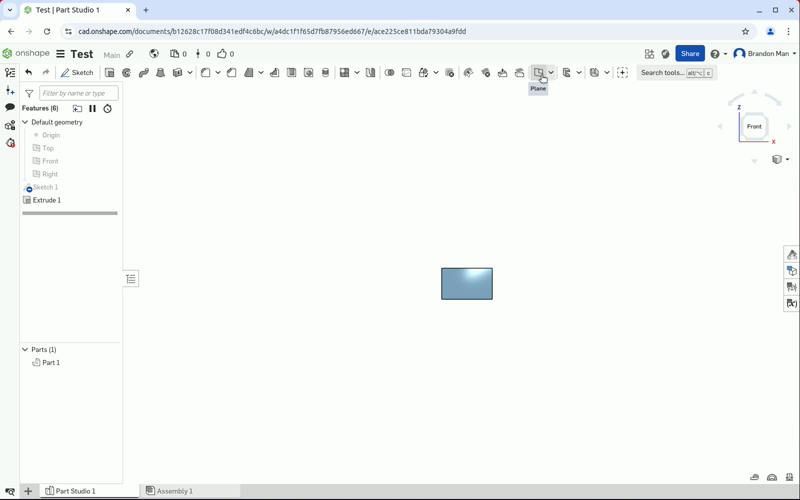
click(541, 75)
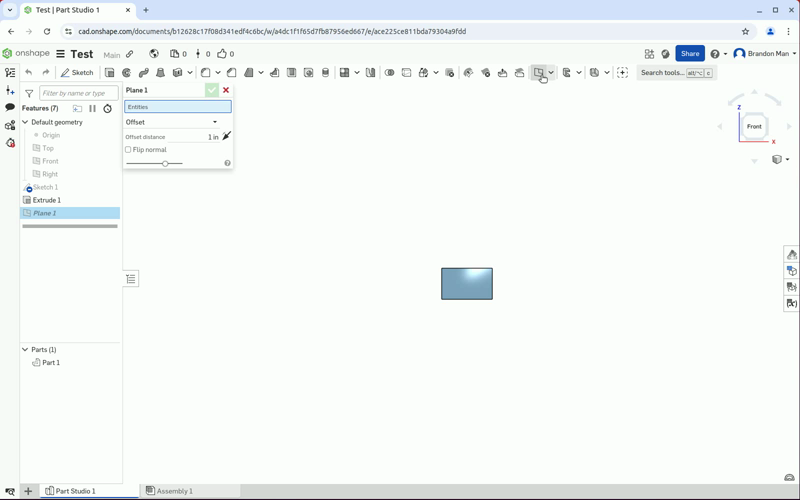
mouse_move(73, 163)
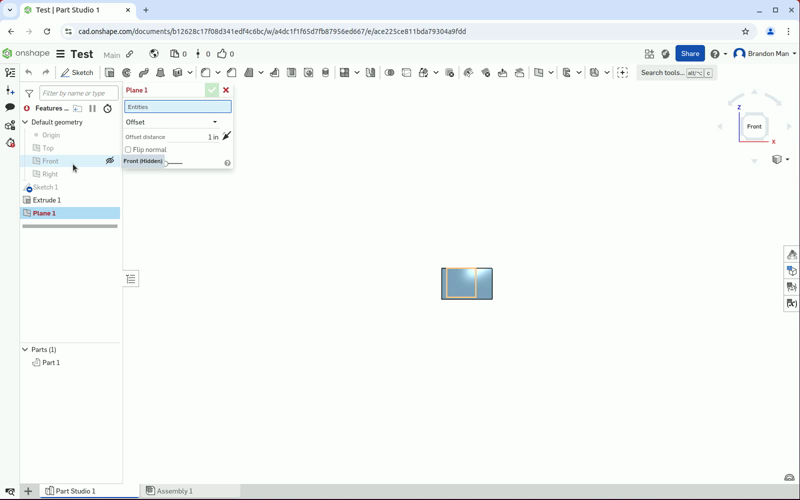
click(73, 163)
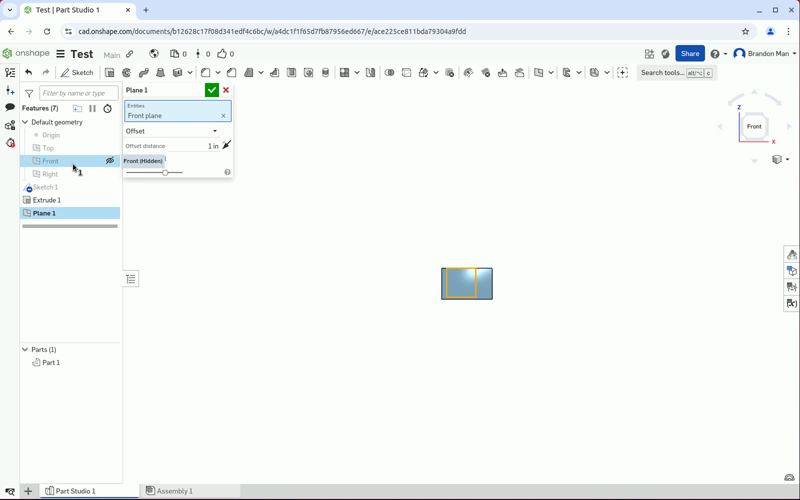
key(tab, 2)
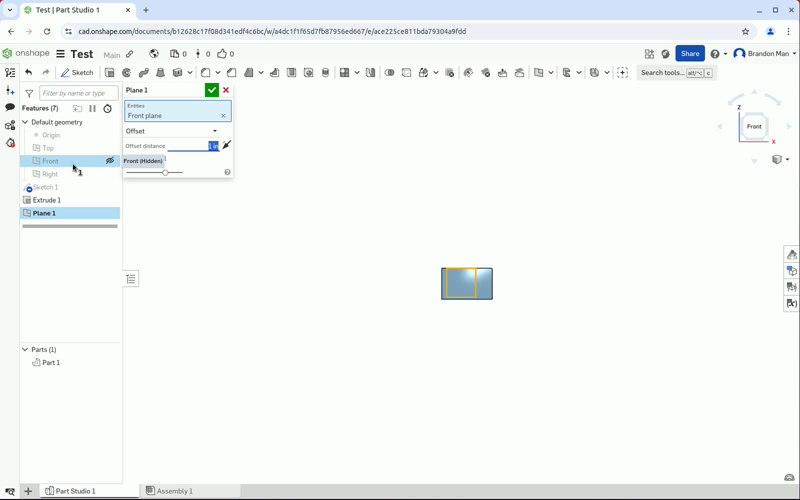
text(22.862)
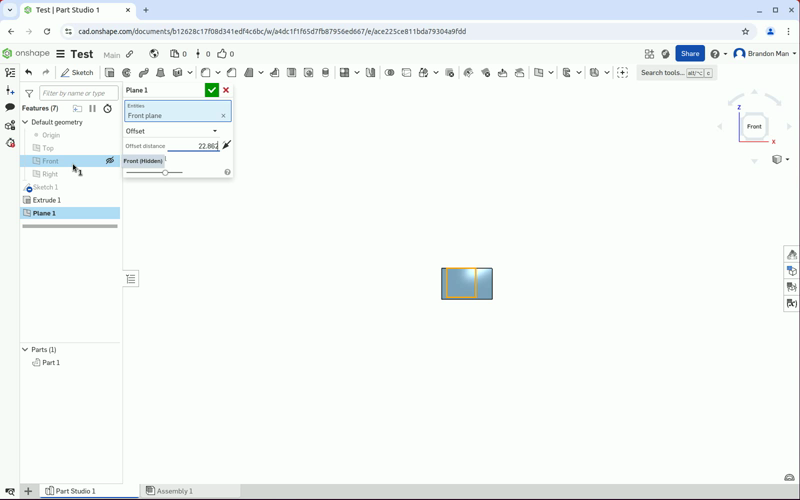
key(enter, 2)
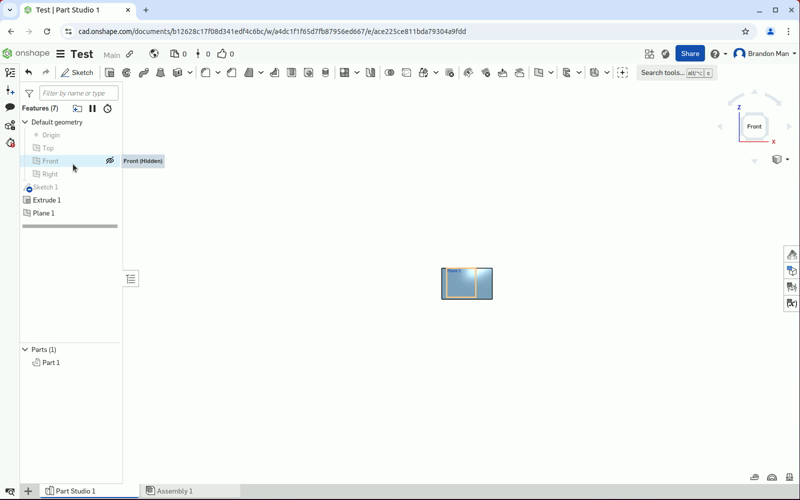
key(shift+s)
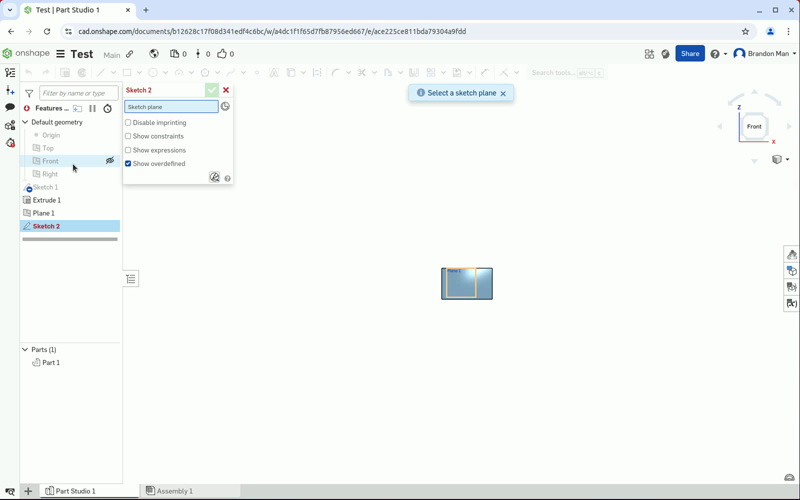
mouse_move(73, 215)
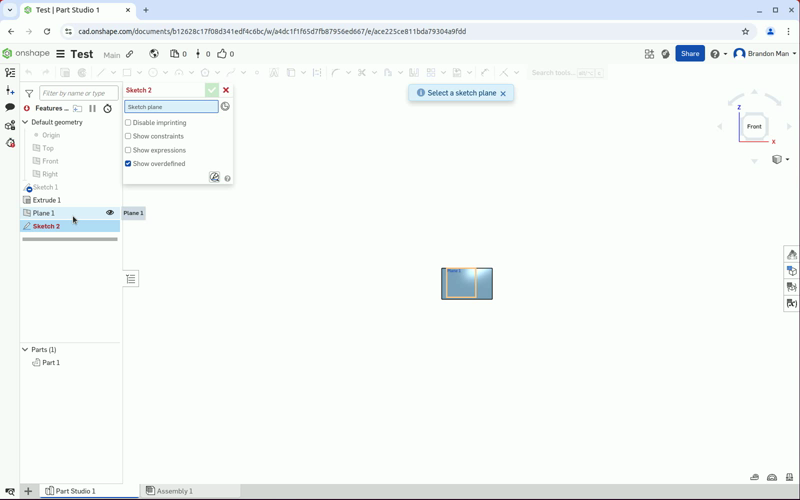
click(73, 215)
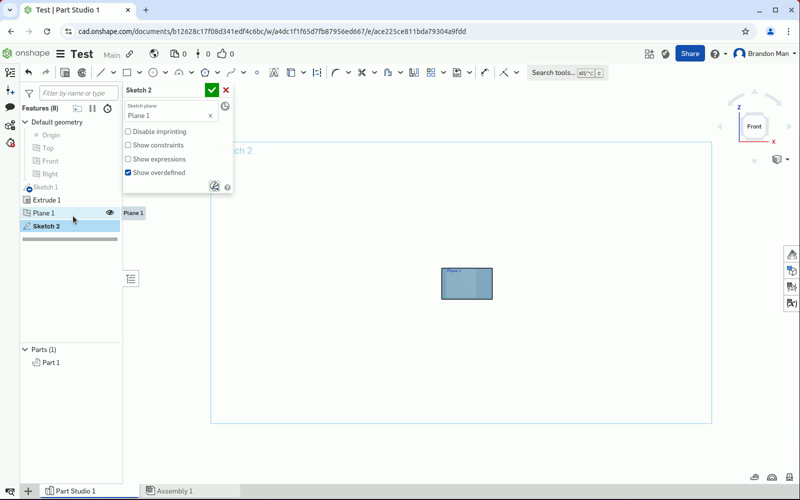
mouse_move(73, 352)
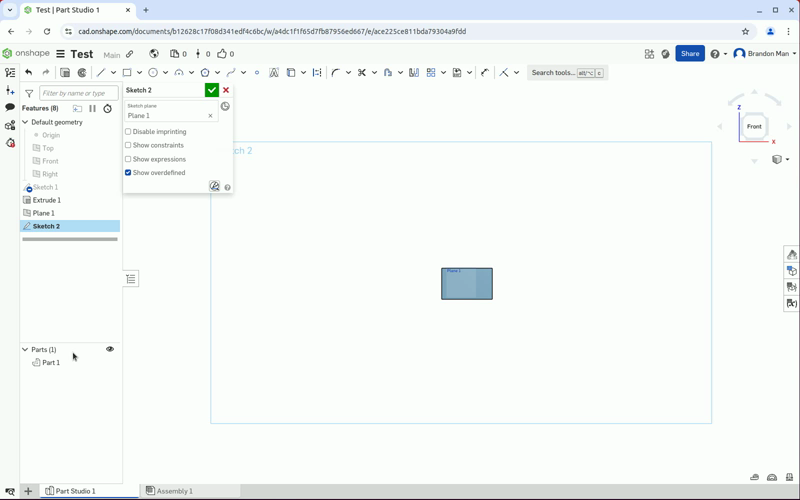
key(y)
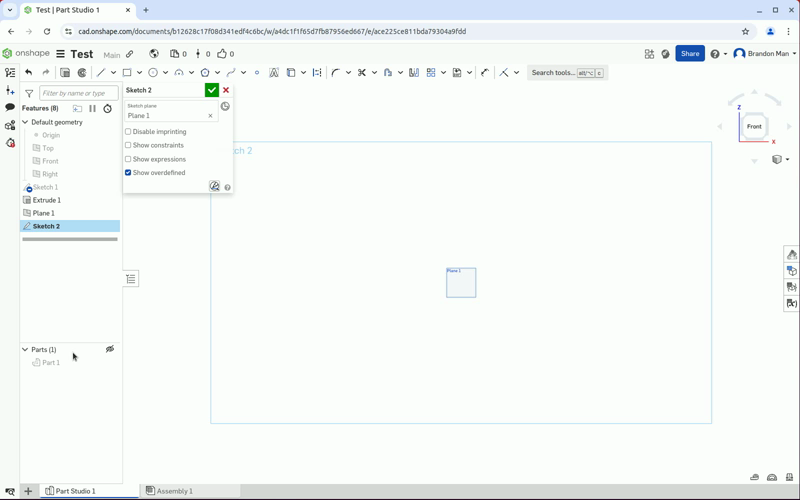
key(l)
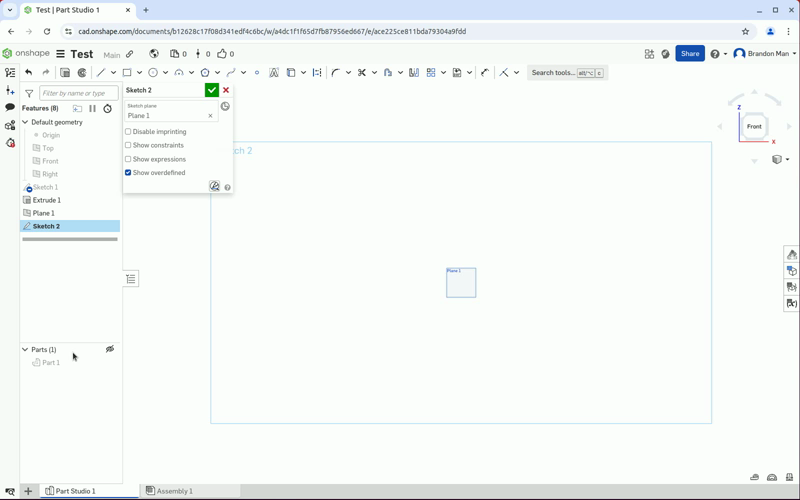
key_down(shift)
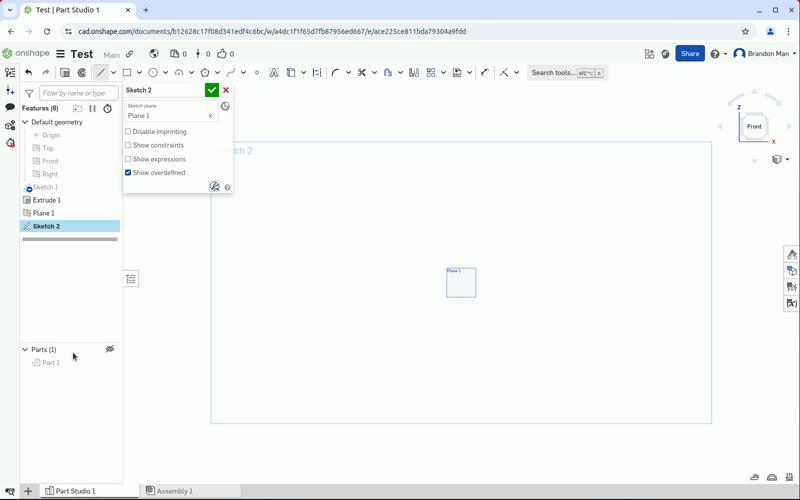
mouse_move(454, 284)
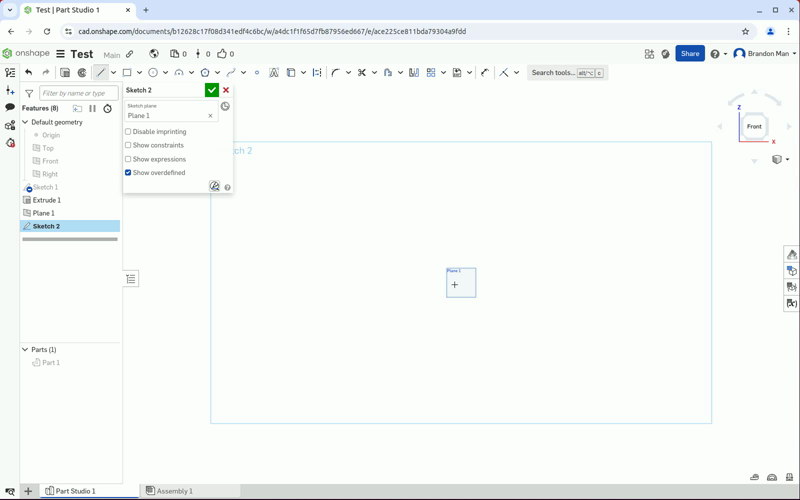
click(454, 284)
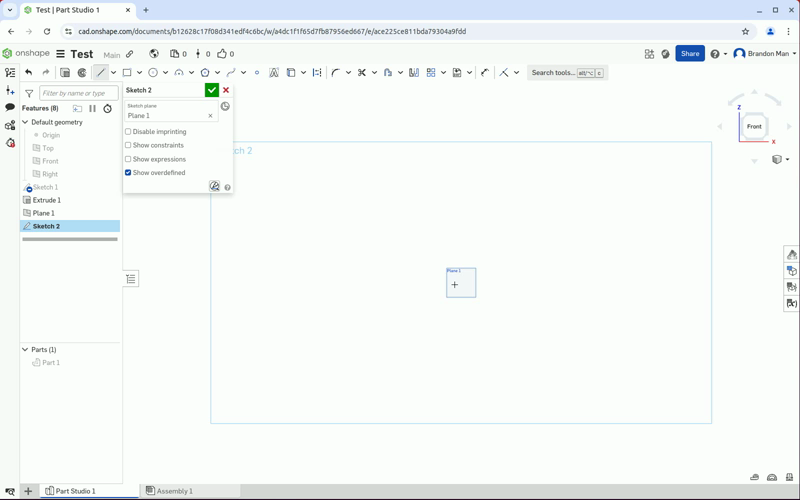
key_up(shift)
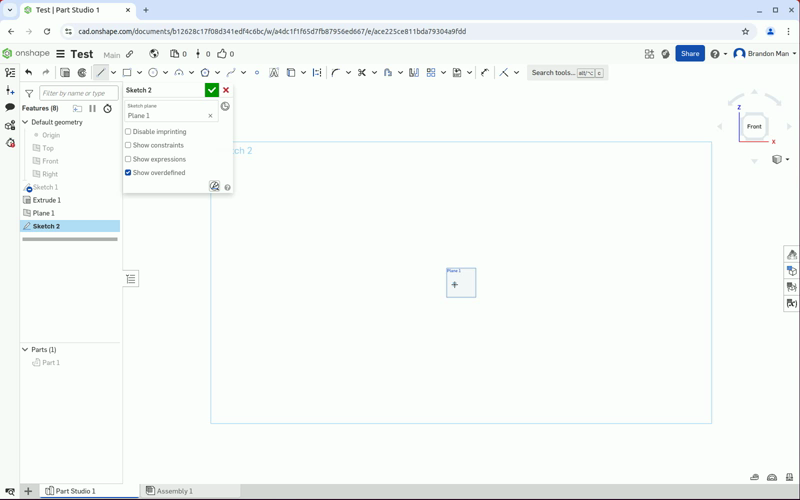
key_down(shift)
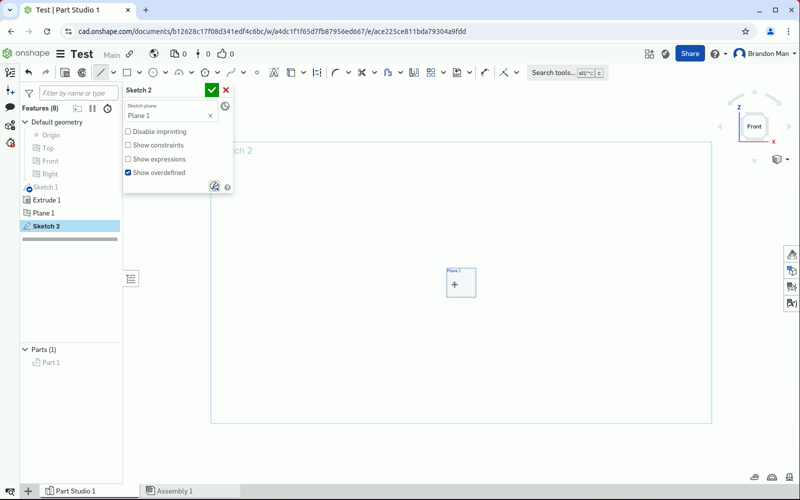
mouse_move(484, 284)
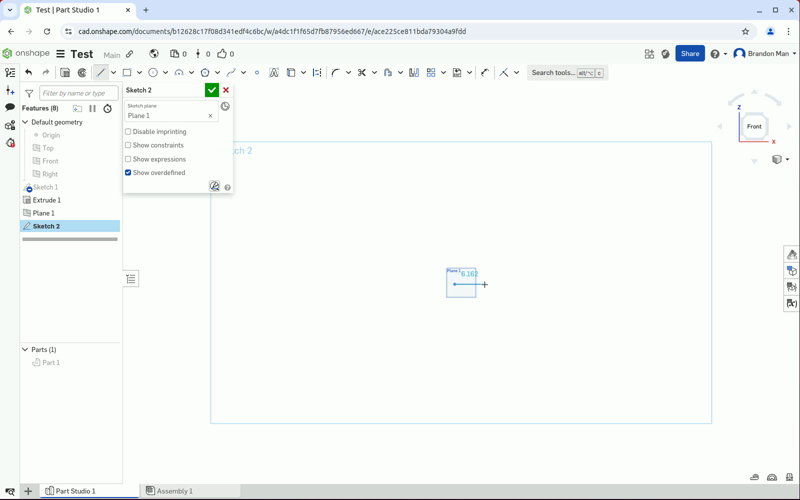
mouse_move(479, 284)
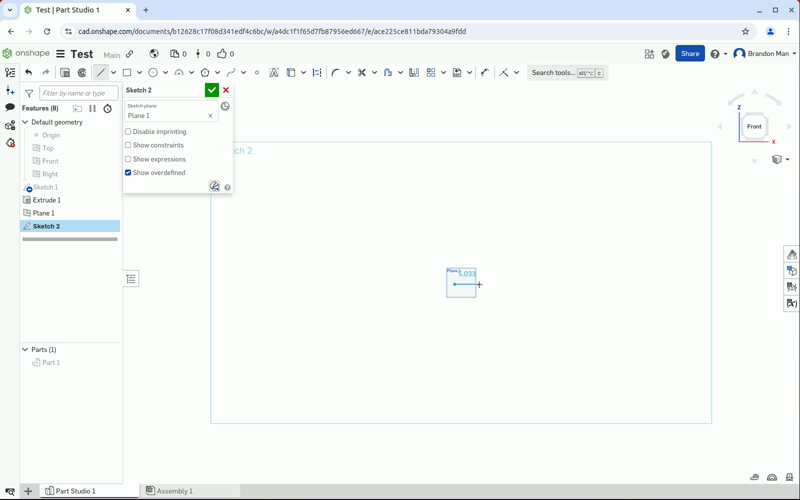
click(479, 284)
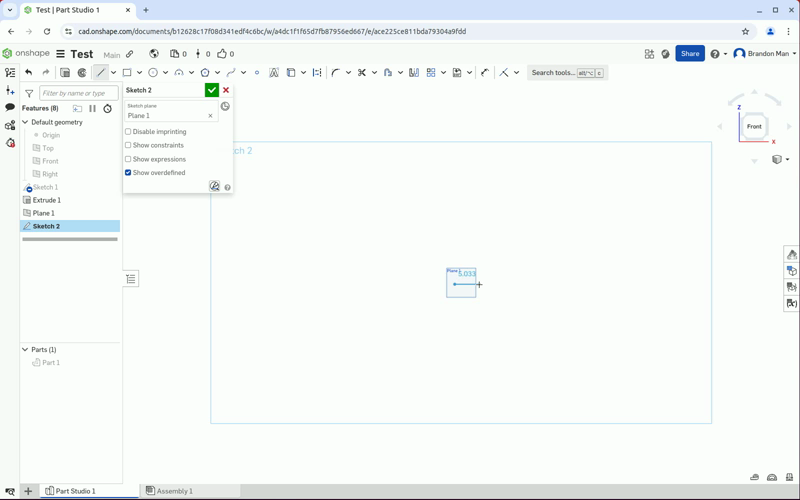
key_up(shift)
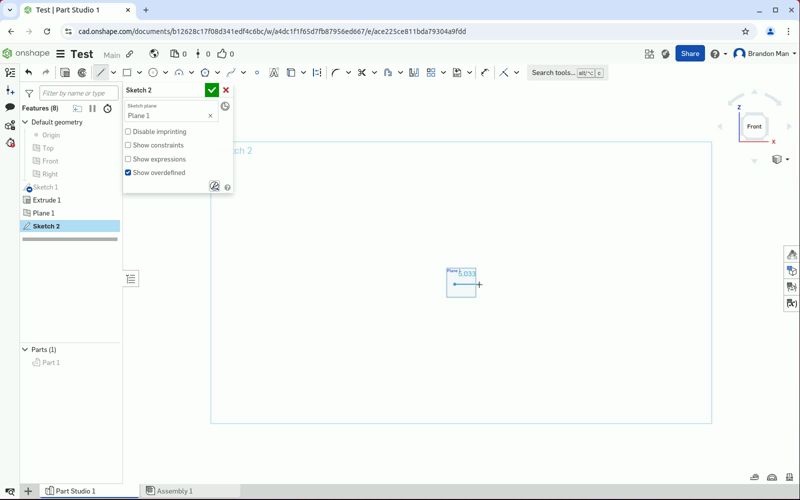
key_down(shift)
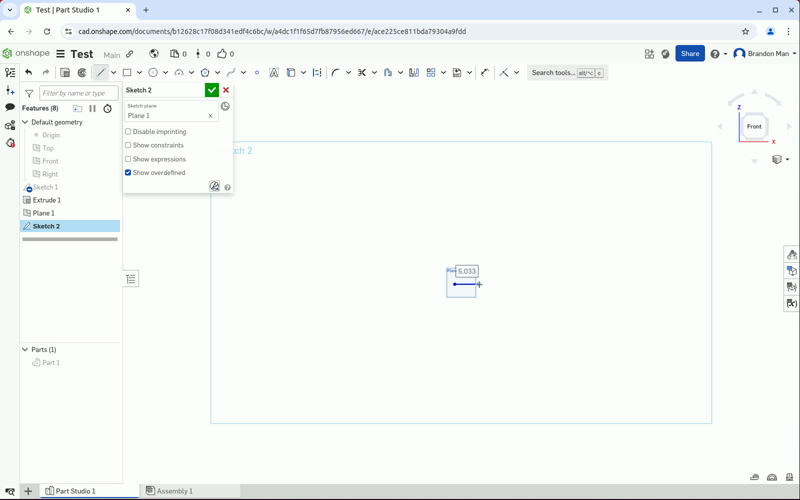
mouse_move(509, 284)
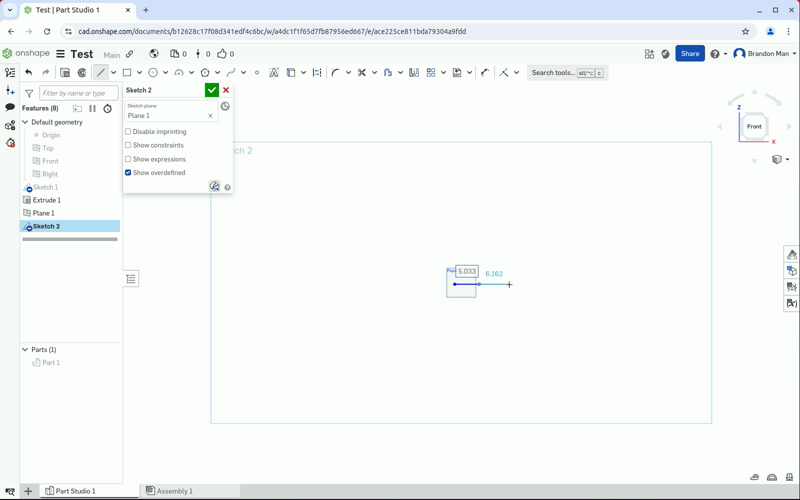
mouse_move(479, 270)
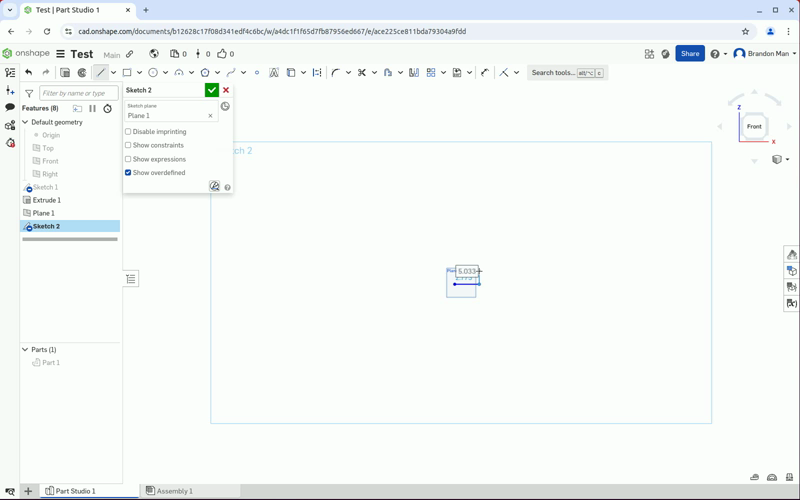
click(479, 270)
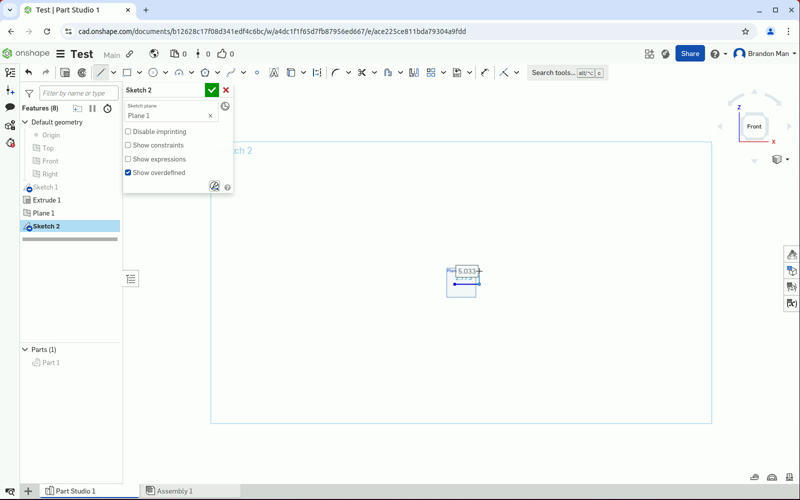
key_up(shift)
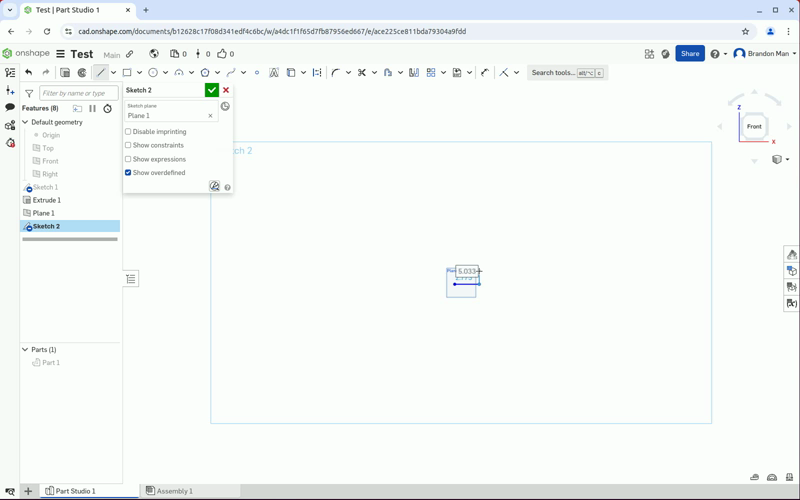
key_down(shift)
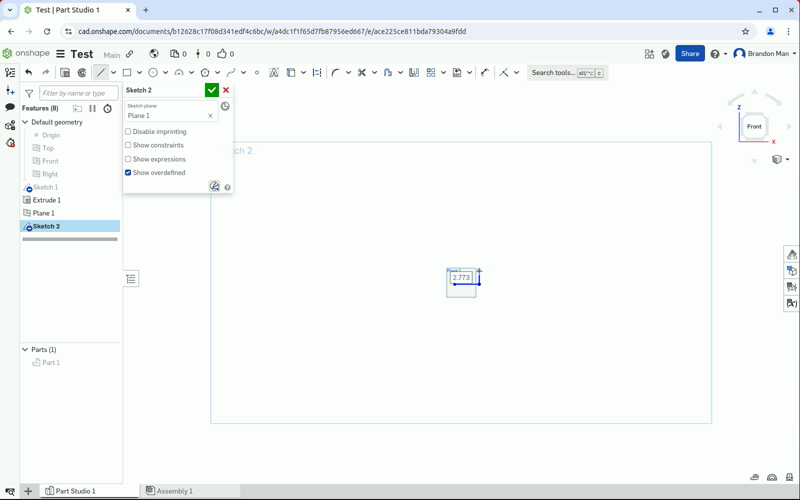
mouse_move(509, 270)
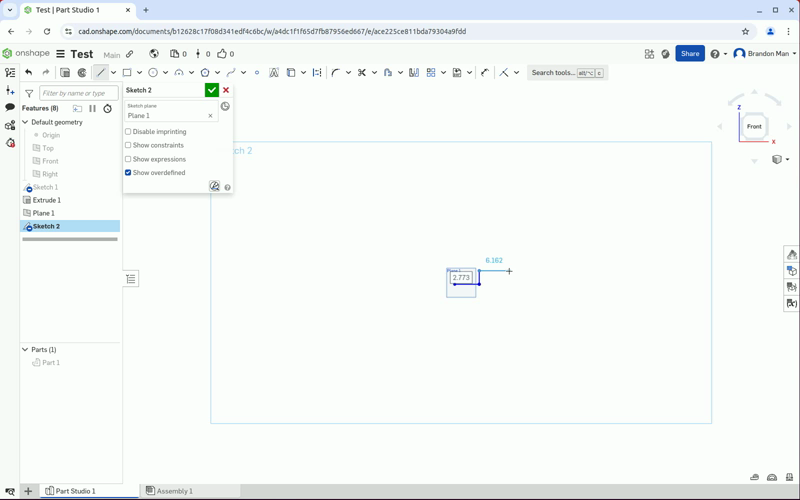
mouse_move(454, 270)
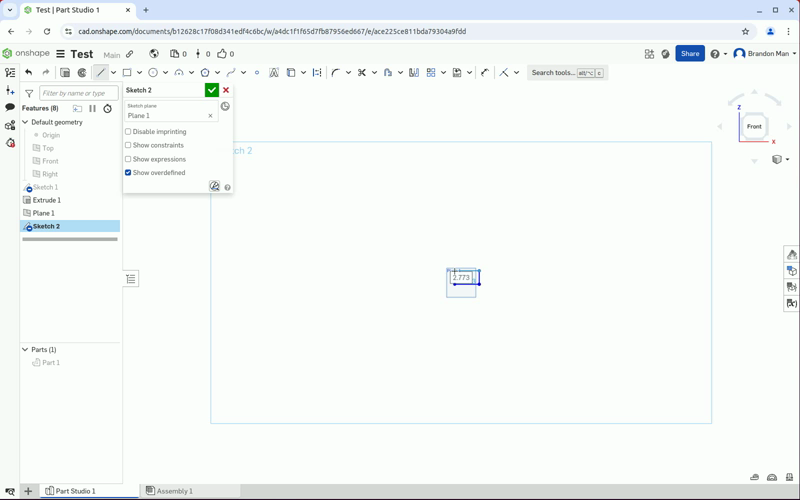
click(454, 270)
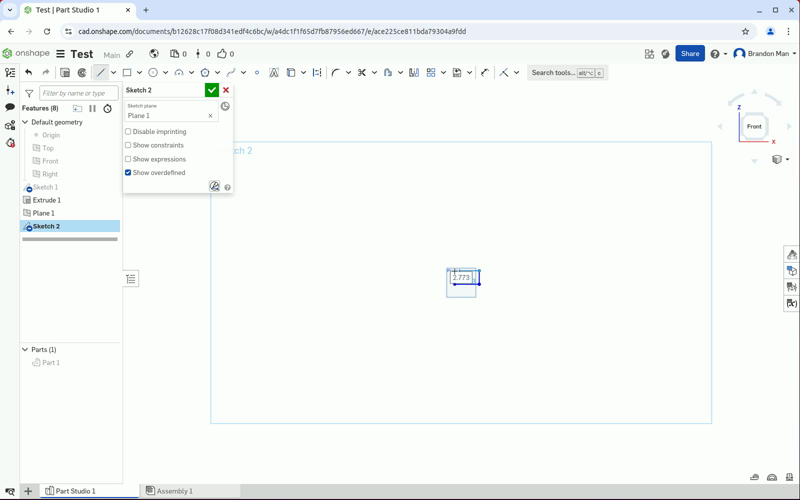
key_up(shift)
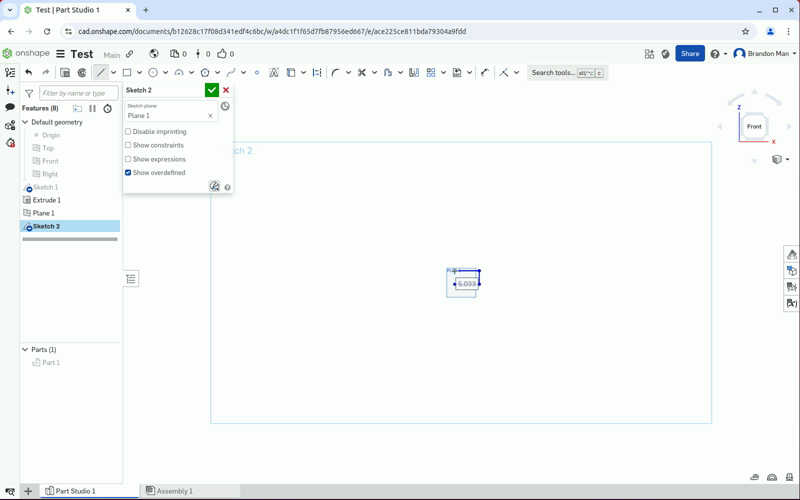
mouse_move(484, 270)
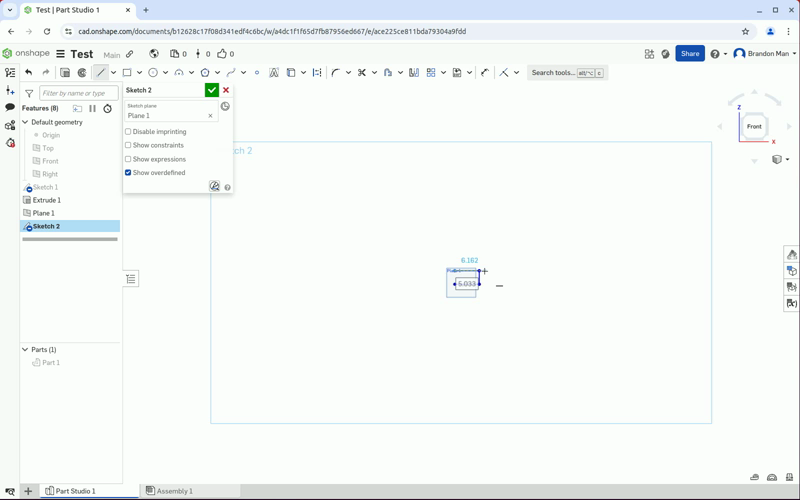
key_down(shift)
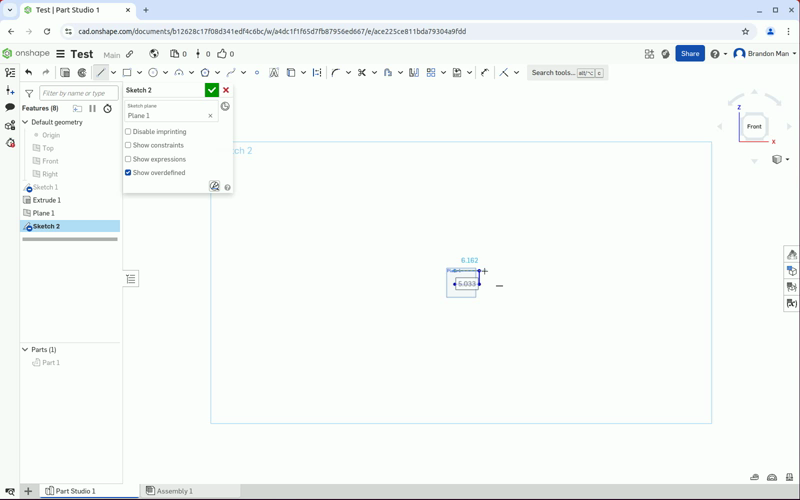
mouse_move(454, 284)
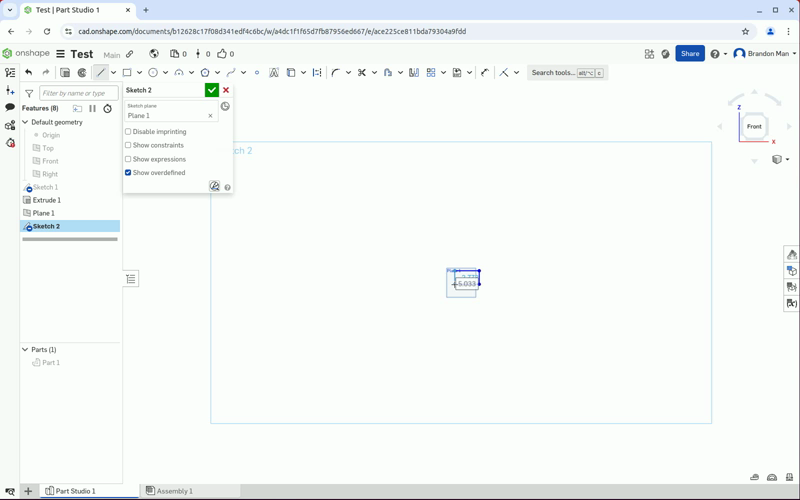
key_up(shift)
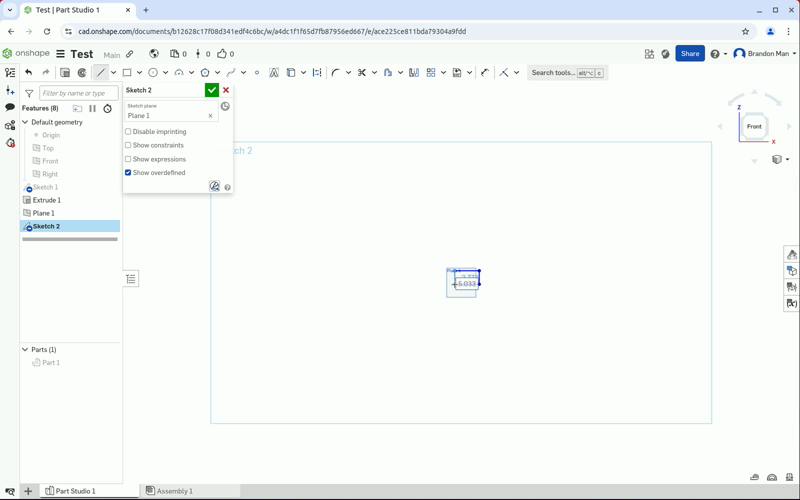
click(454, 284)
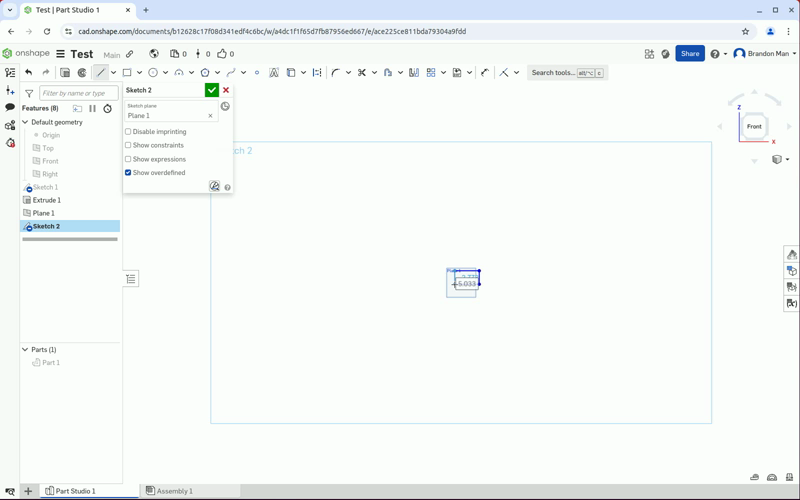
key(esc)
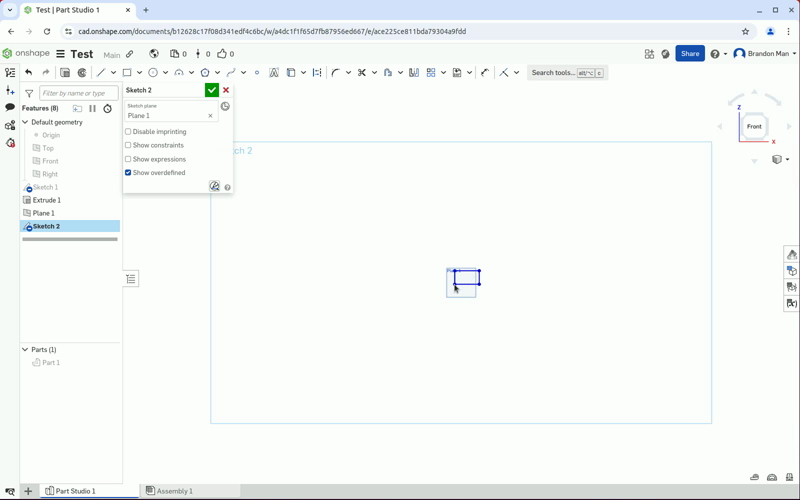
mouse_move(479, 283)
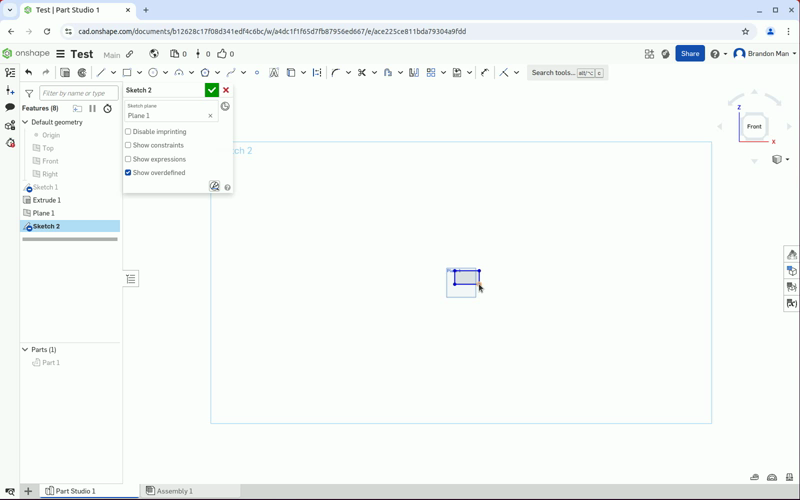
scroll(6)
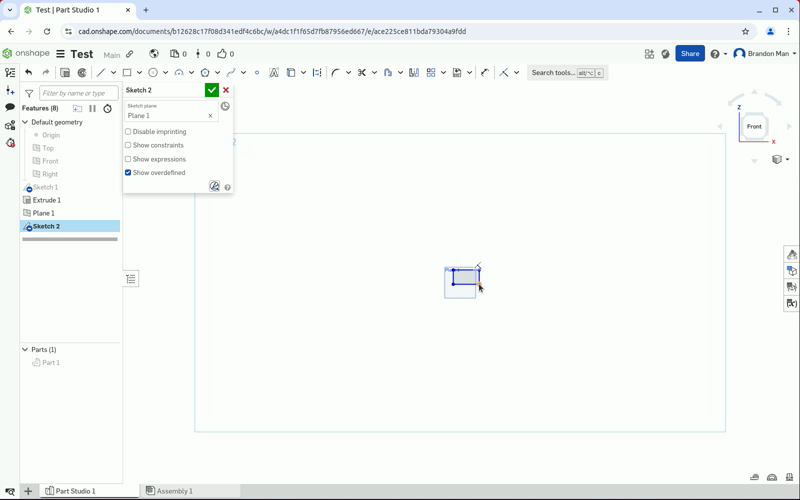
scroll(6)
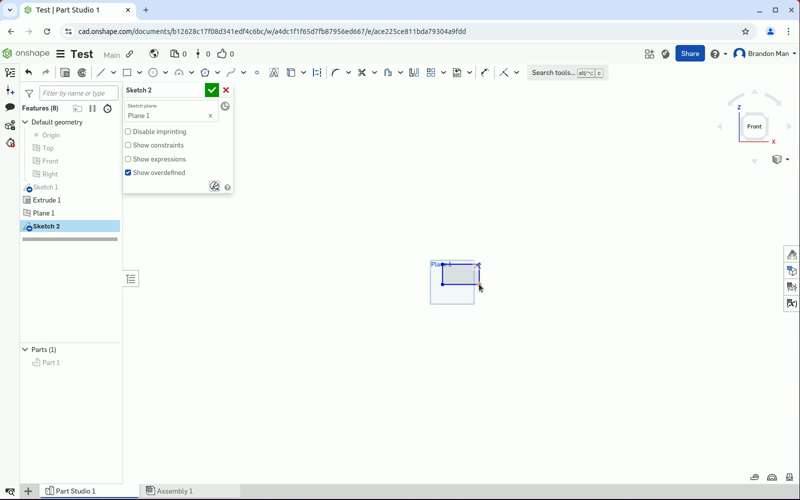
scroll(6)
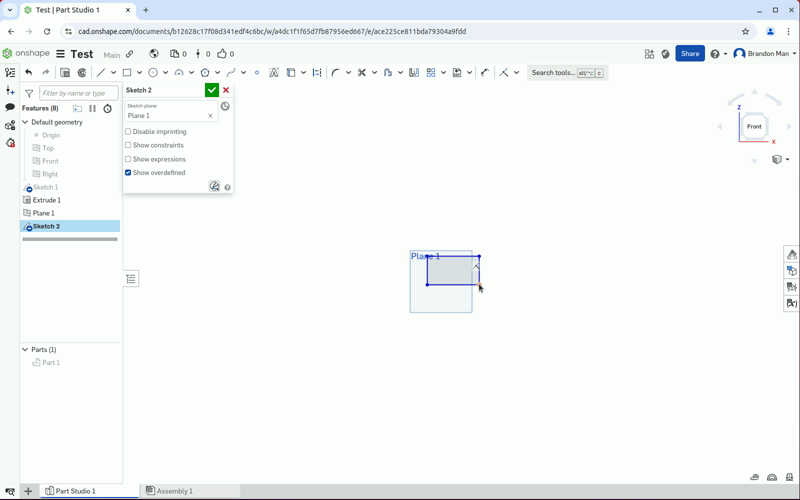
scroll(6)
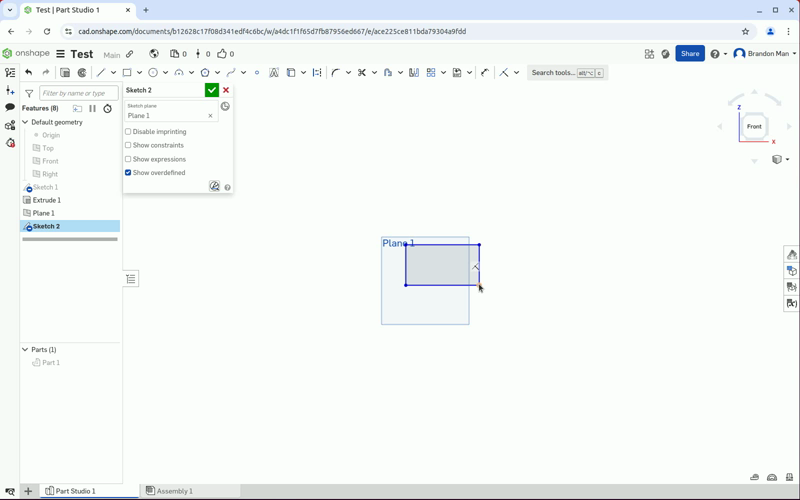
scroll(6)
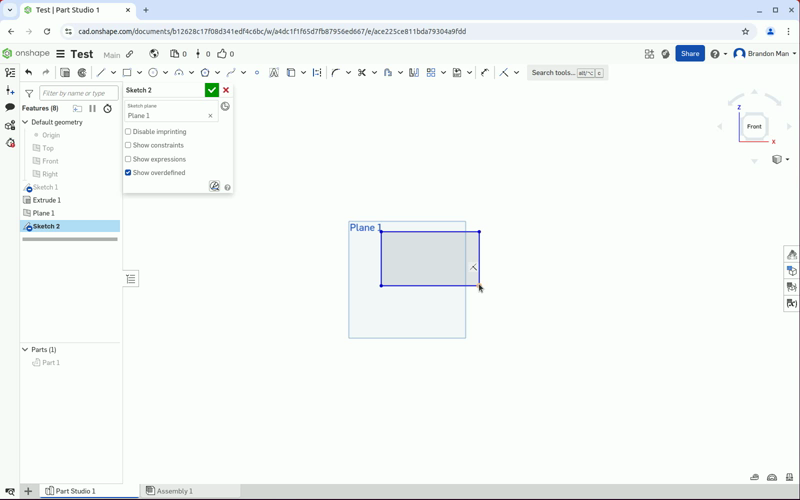
scroll(6)
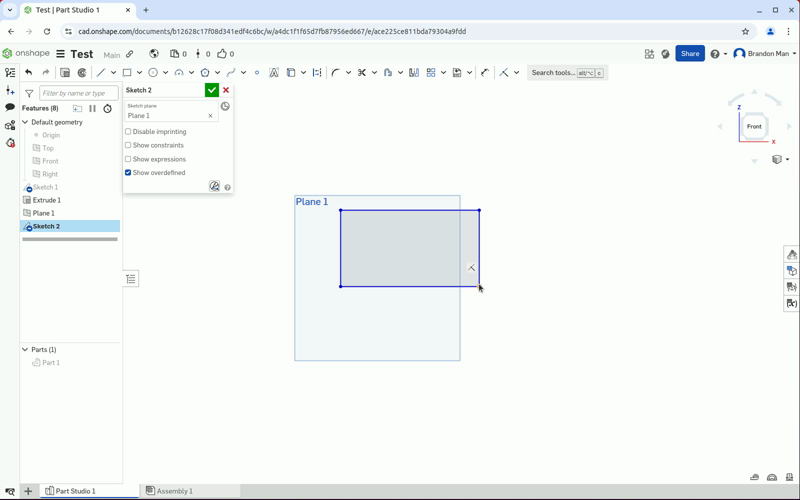
scroll(6)
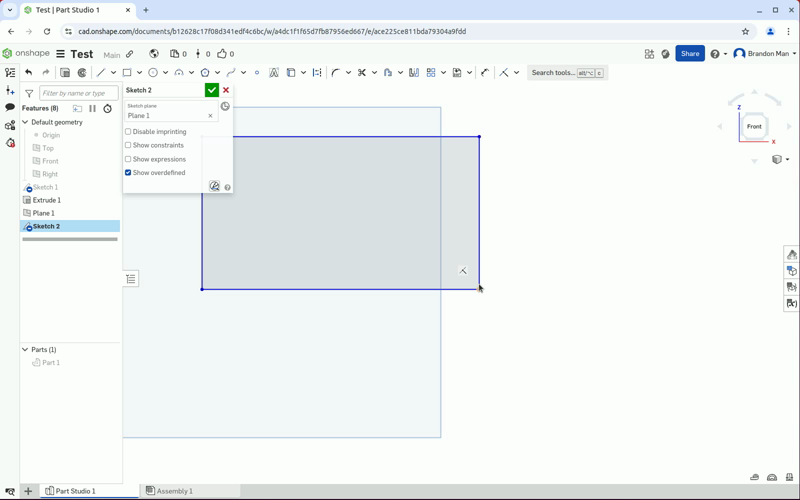
click(479, 283)
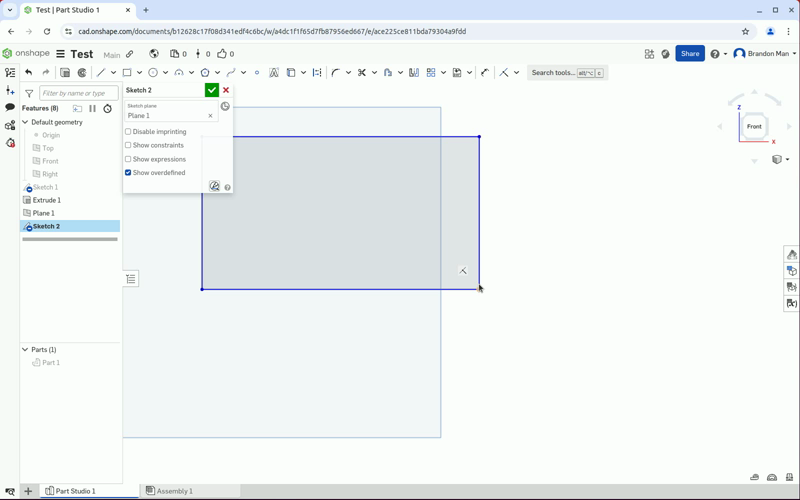
scroll(-6)
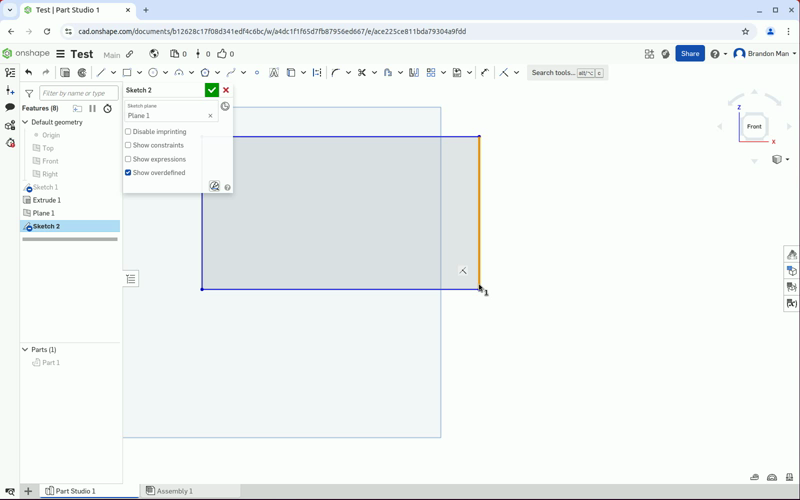
scroll(-6)
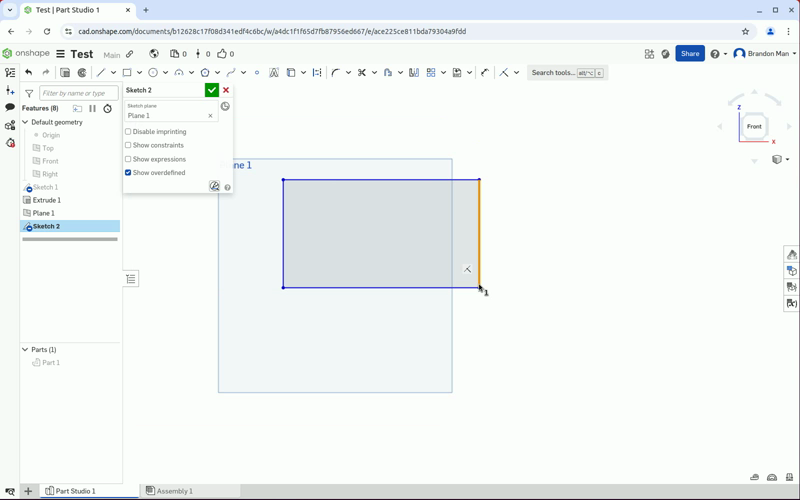
scroll(-6)
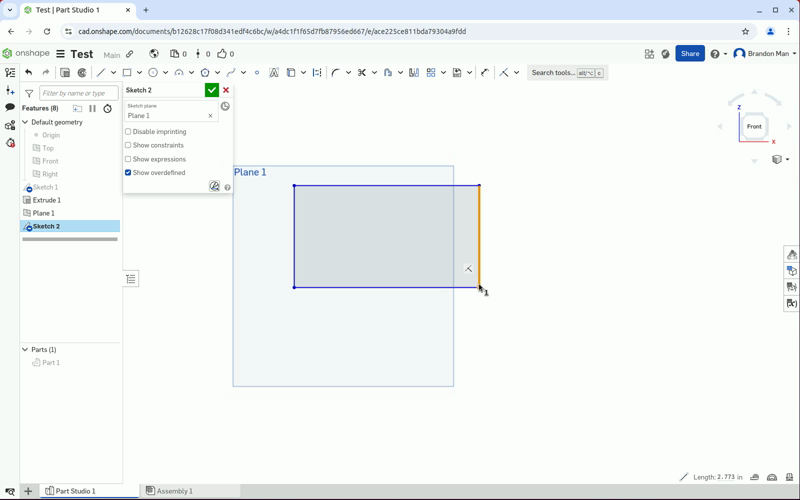
scroll(-6)
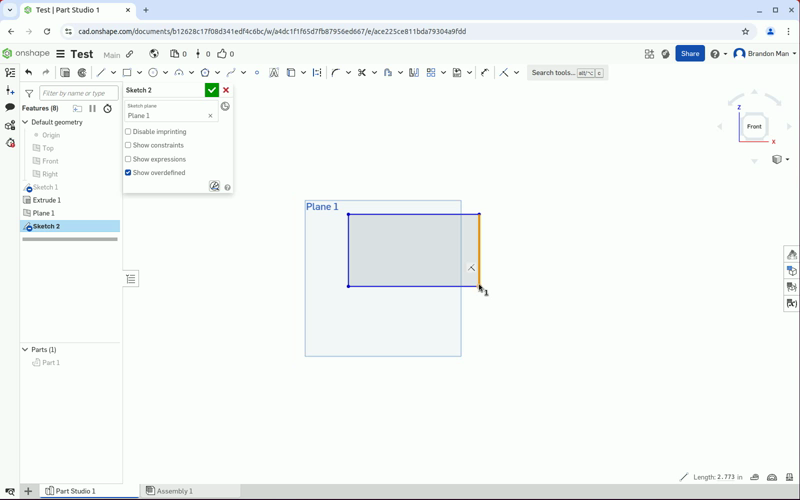
scroll(-6)
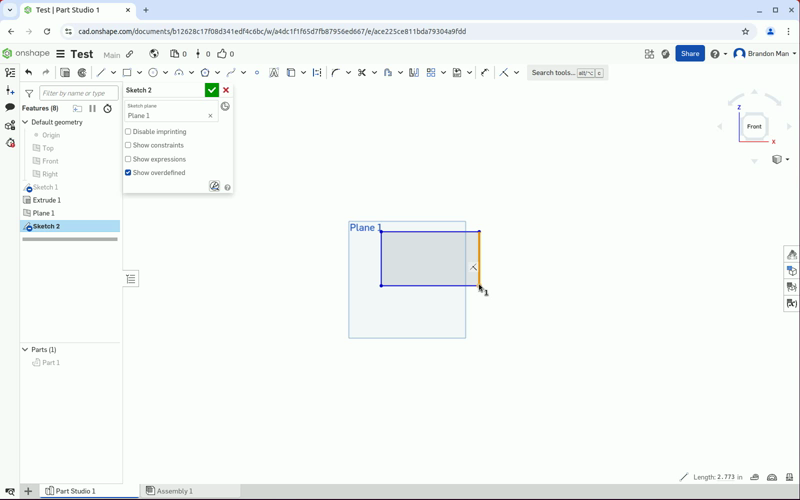
scroll(-6)
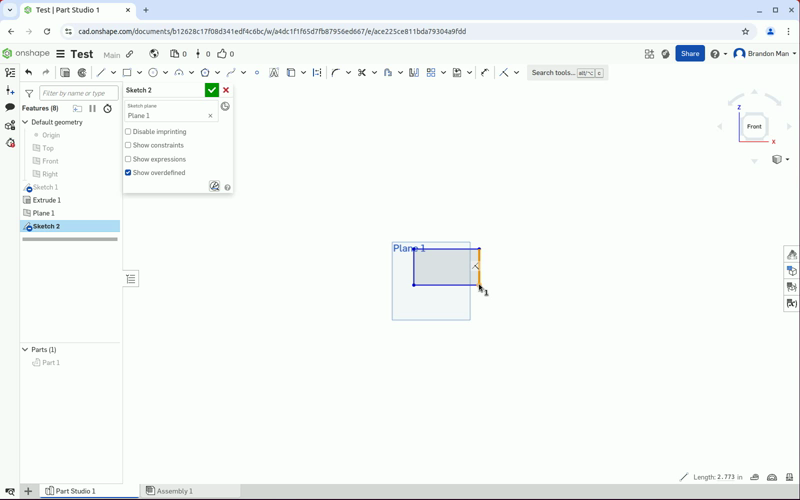
scroll(-6)
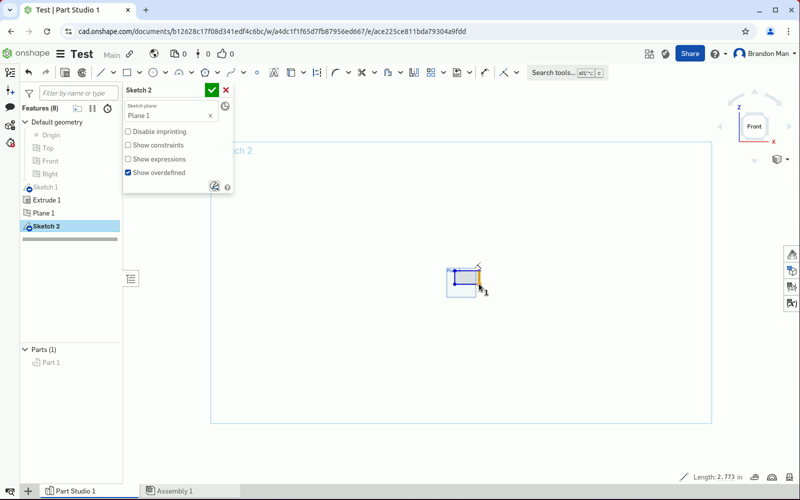
mouse_move(73, 352)
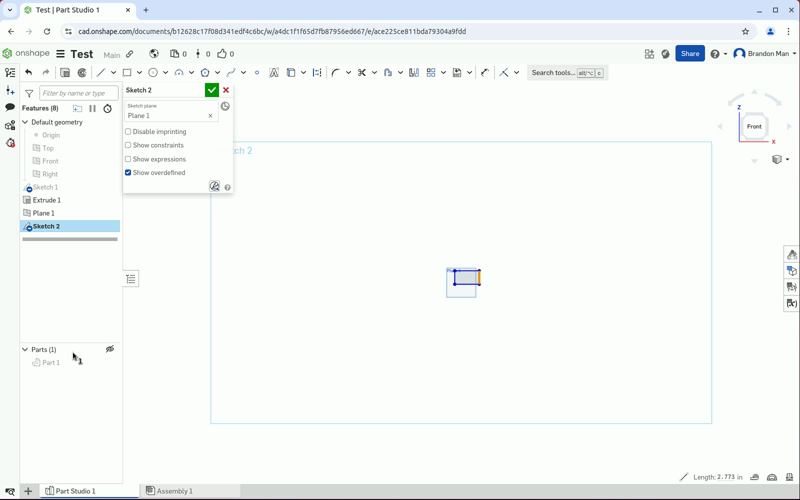
key(shift+y)
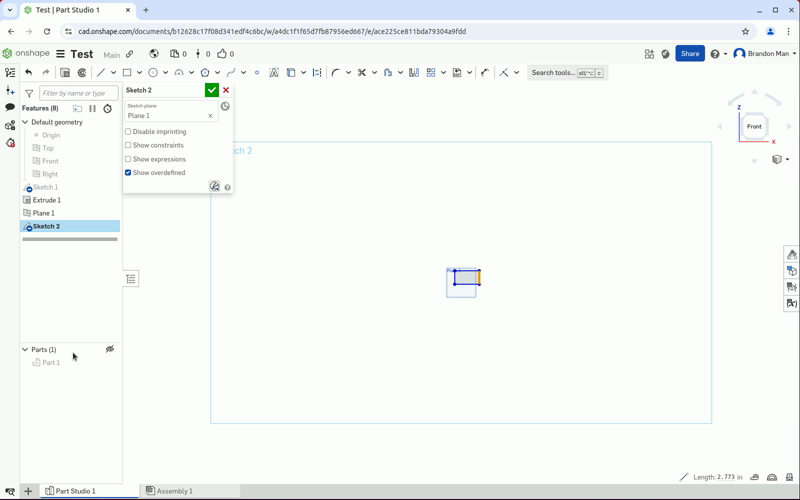
key(shift+e)
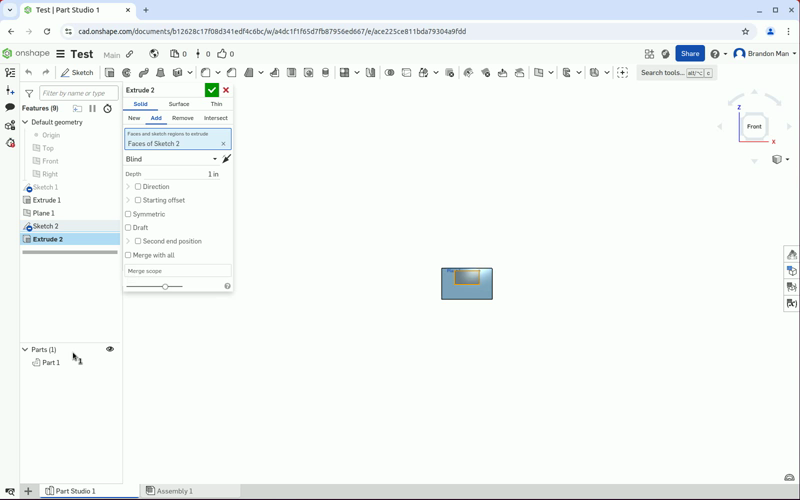
mouse_move(143, 106)
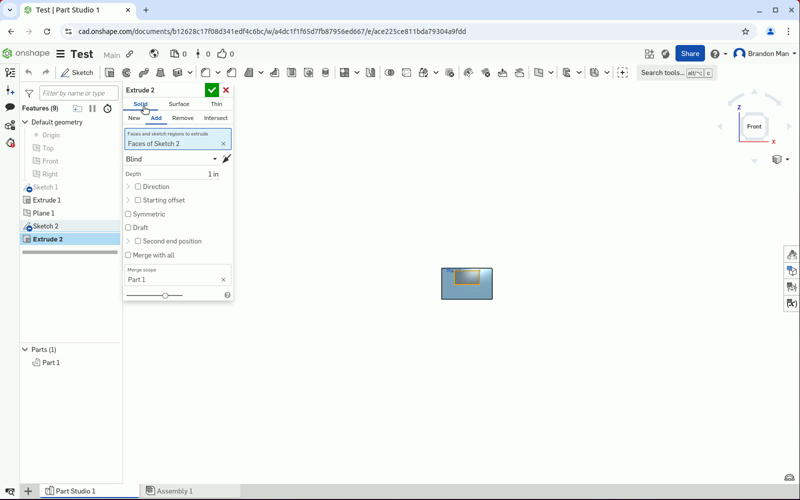
click(143, 106)
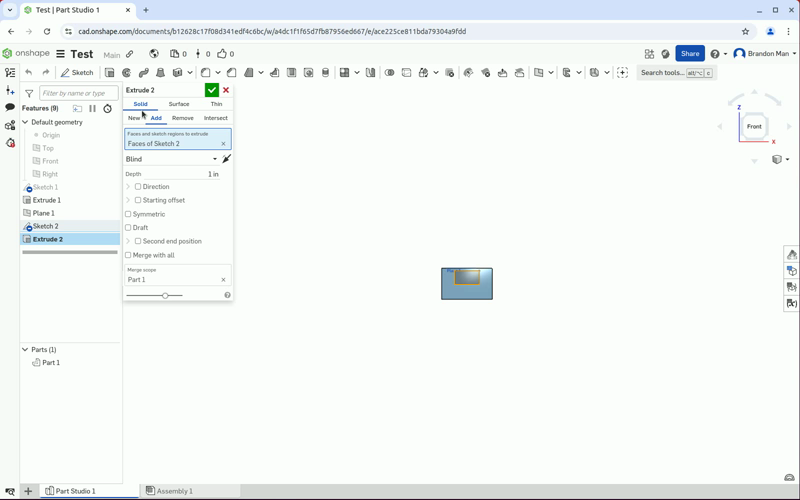
mouse_move(137, 120)
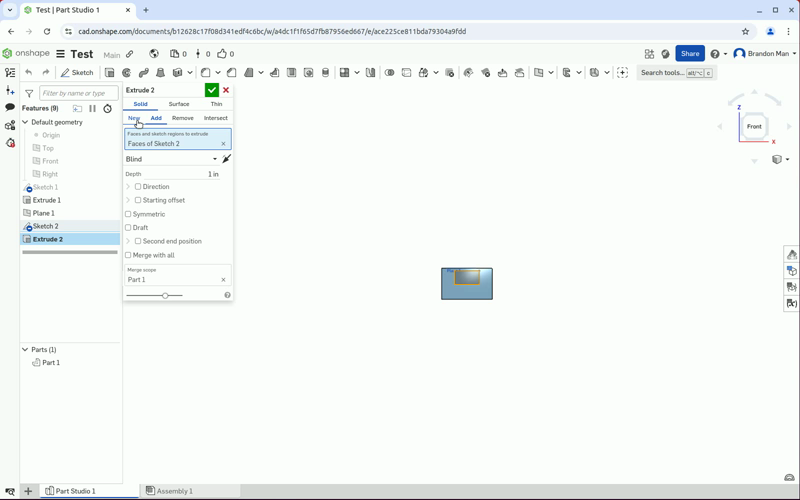
click(137, 120)
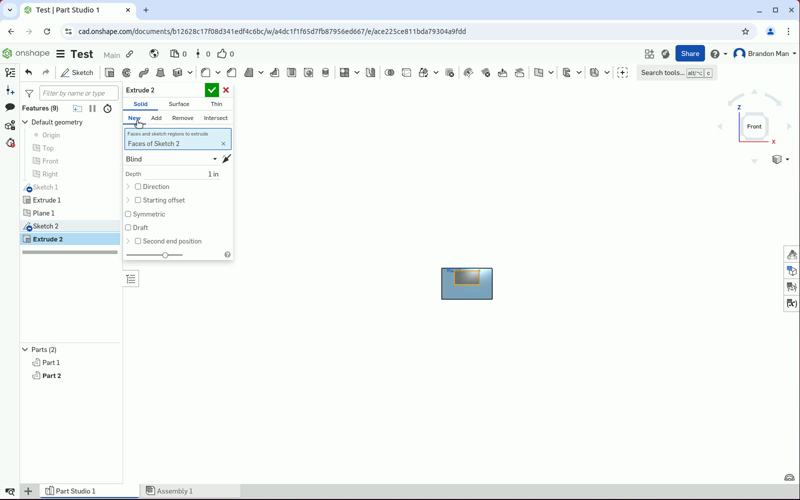
key(tab, 4)
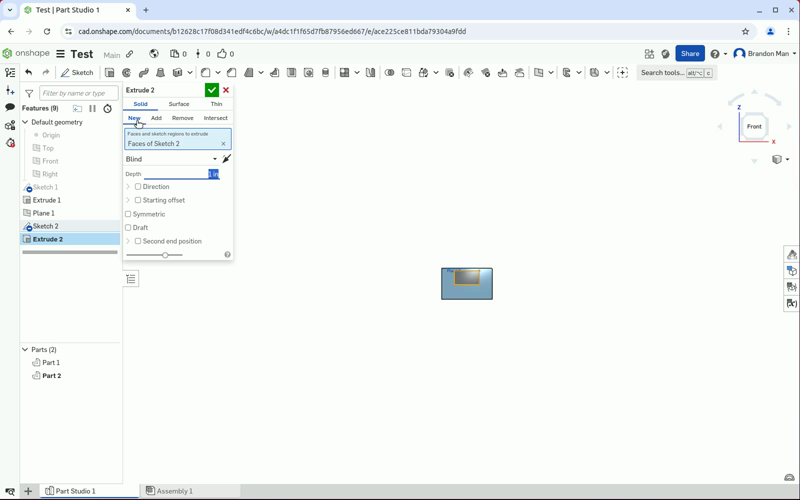
text(0.241)
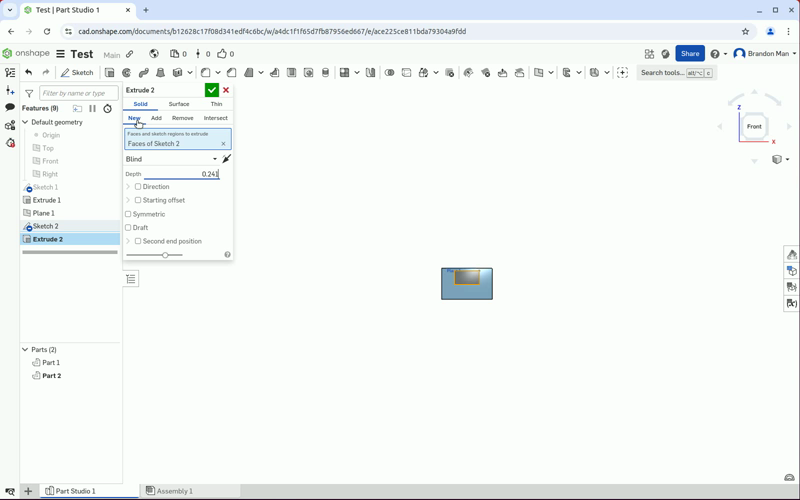
key(enter)
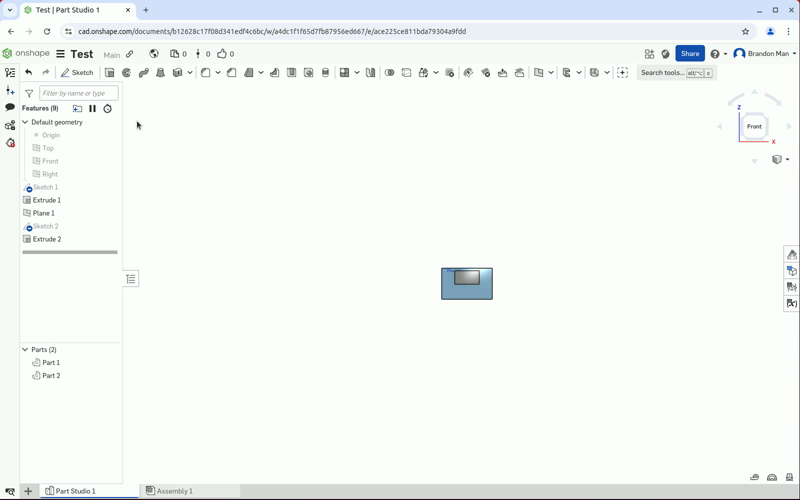
key(shift+h)
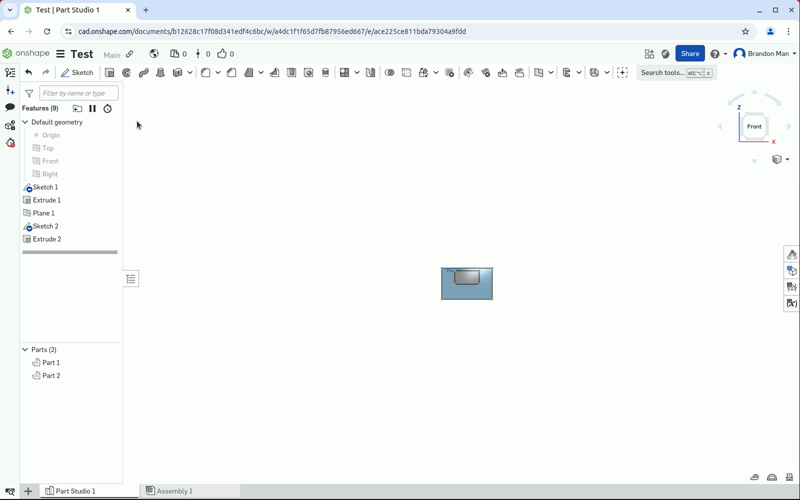
key(shift+h)
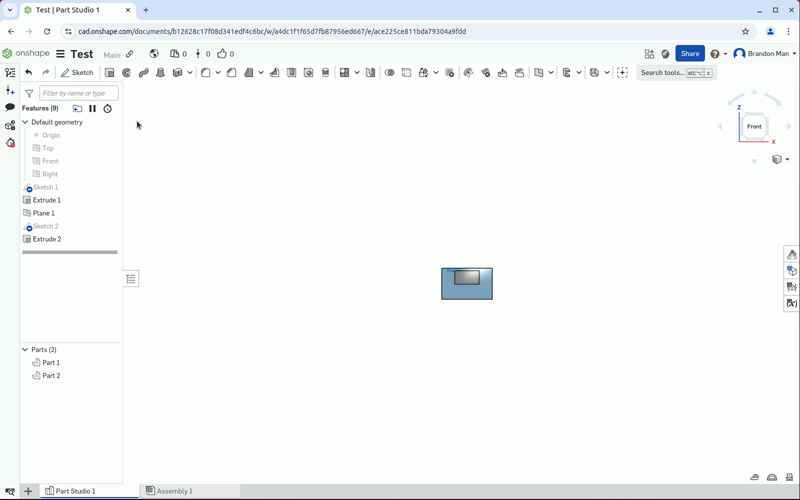
mouse_move(73, 189)
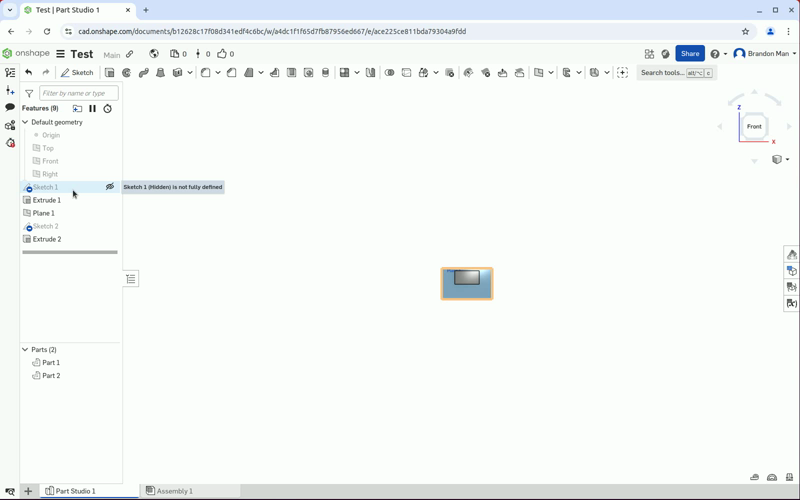
click(73, 189)
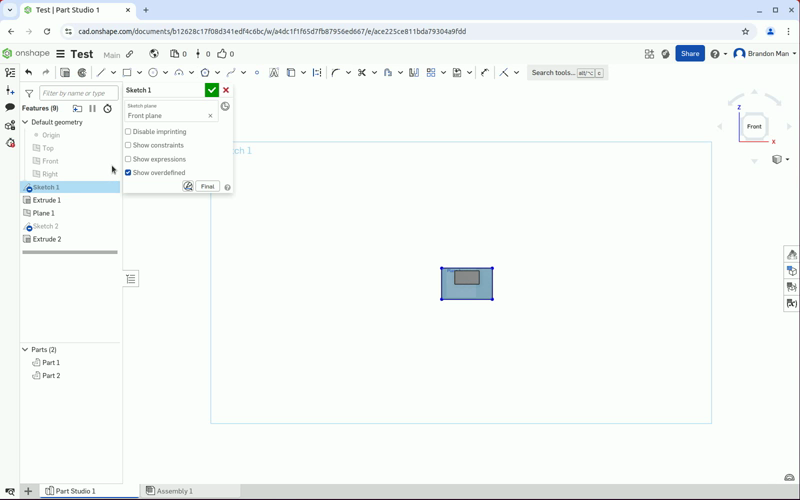
mouse_move(229, 92)
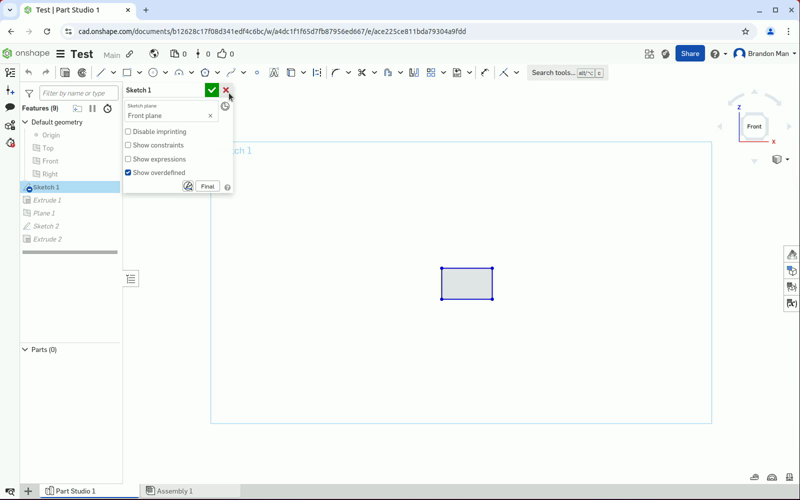
click(229, 92)
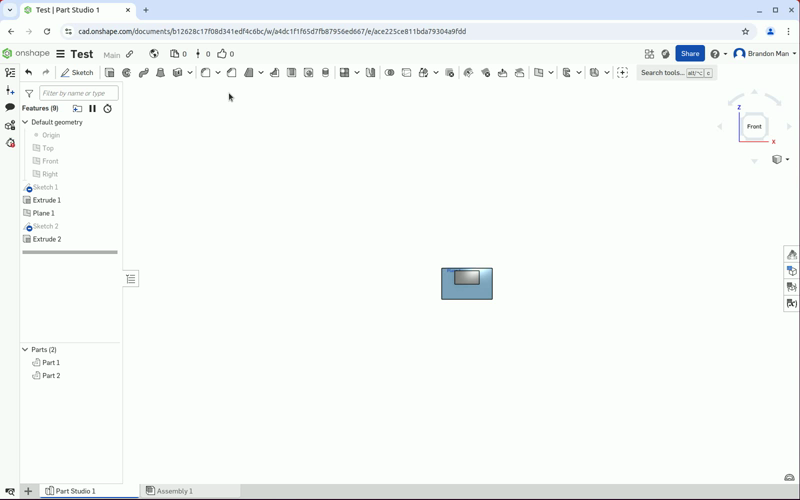
mouse_move(73, 352)
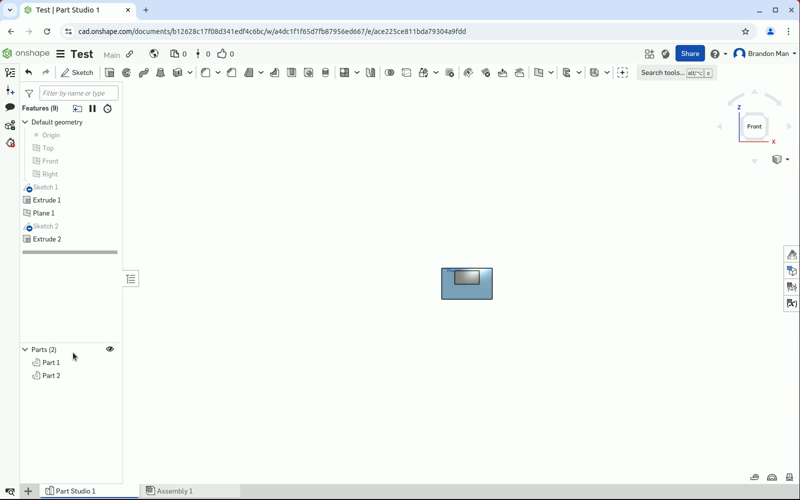
key(y)
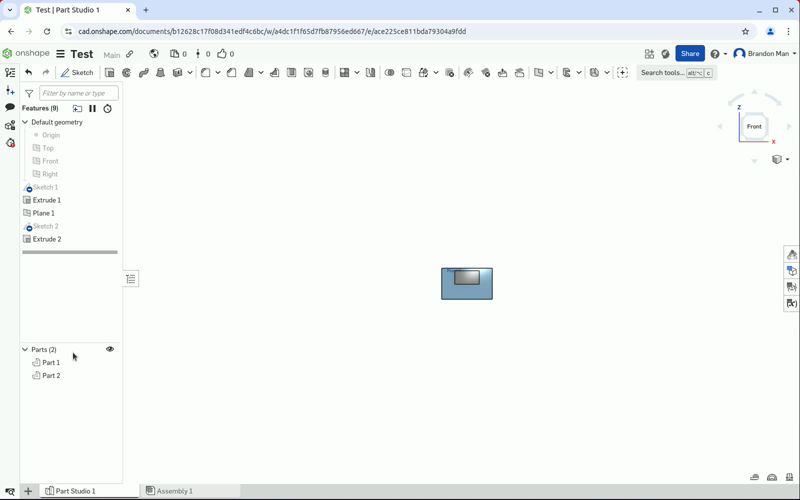
key(shift+p)
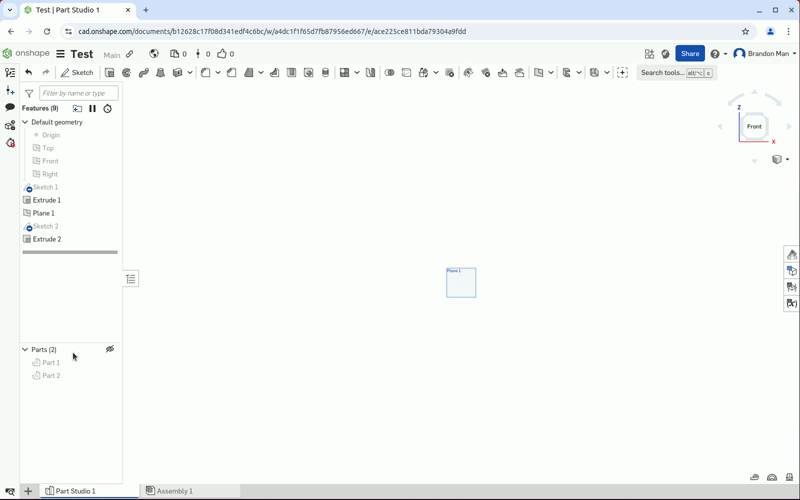
key(space)
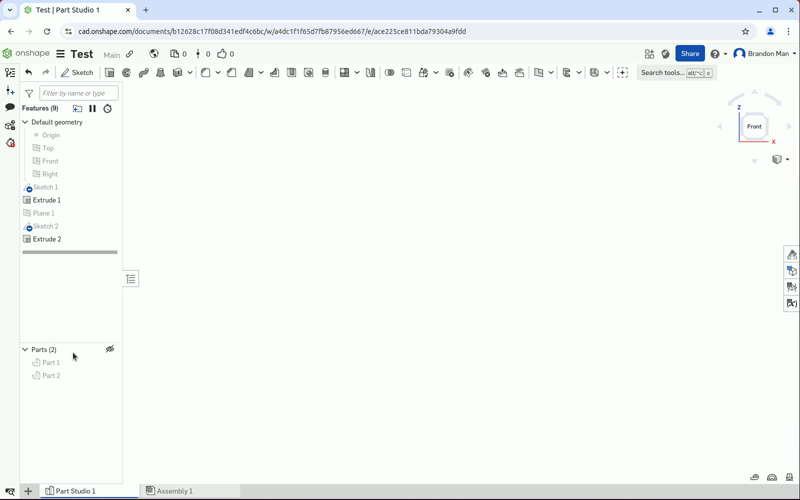
key_down(shift)
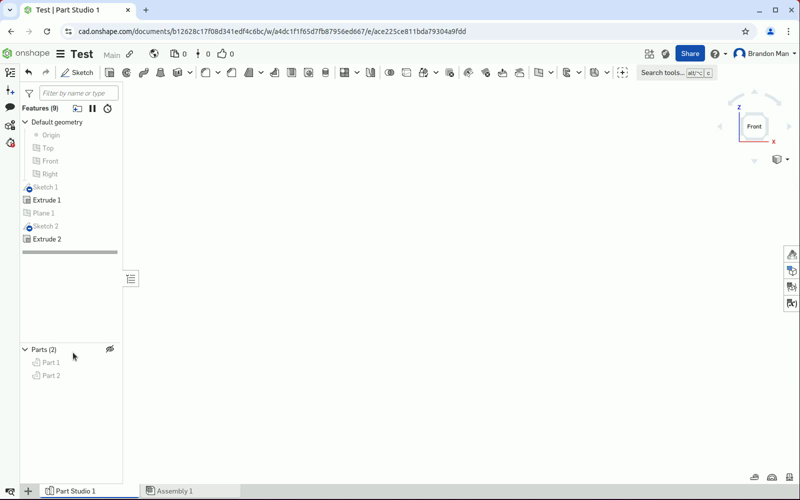
key(left)
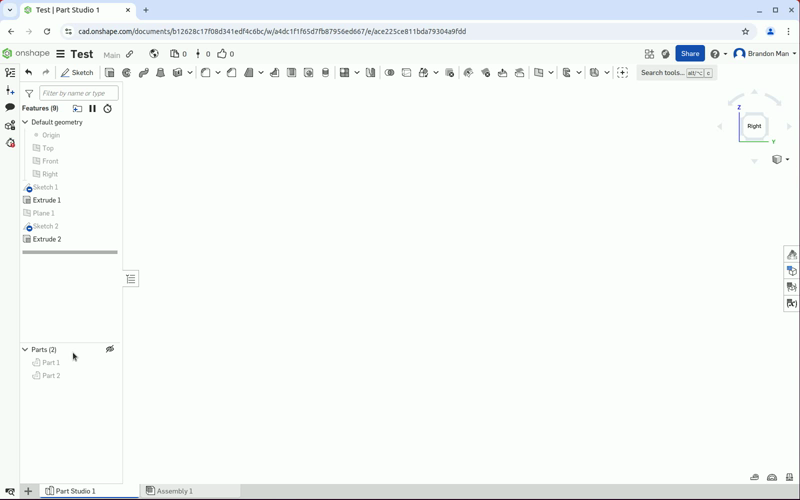
key_up(shift)
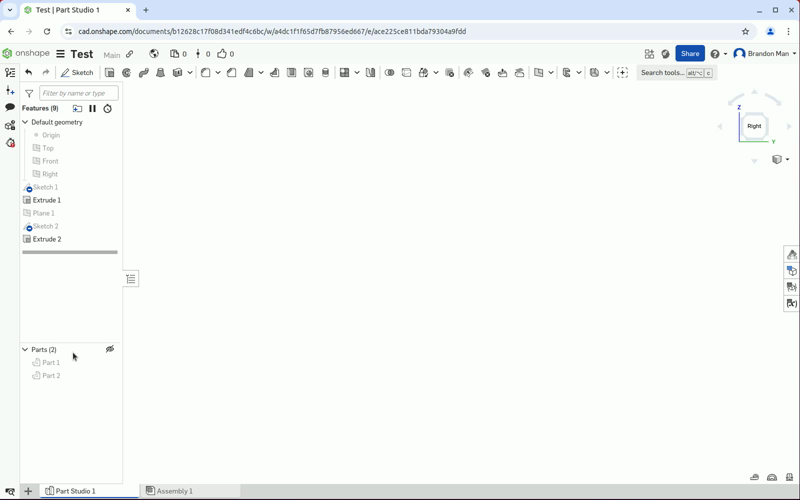
mouse_move(73, 352)
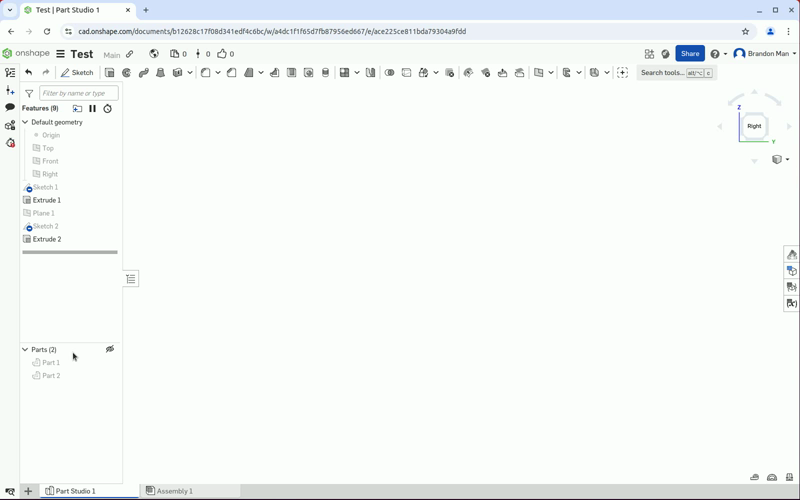
key(shift+y)
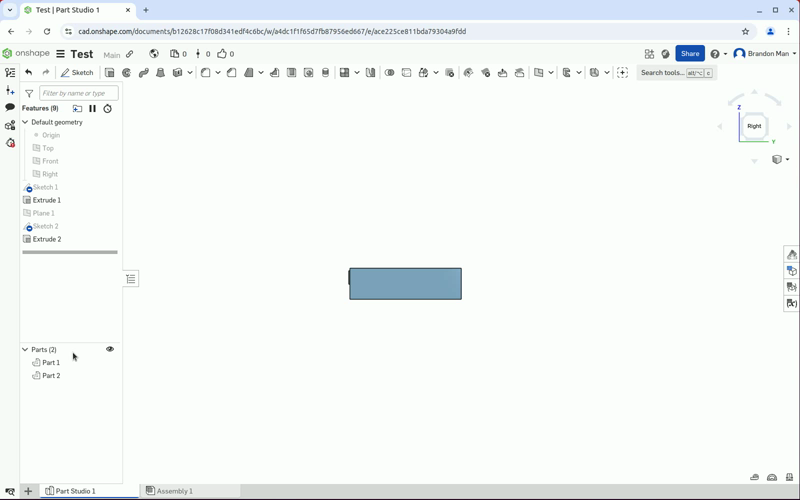
mouse_move(541, 75)
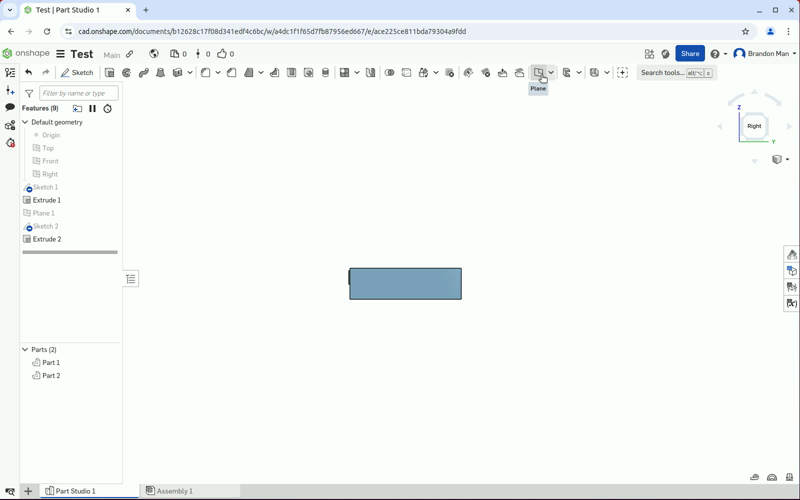
click(541, 75)
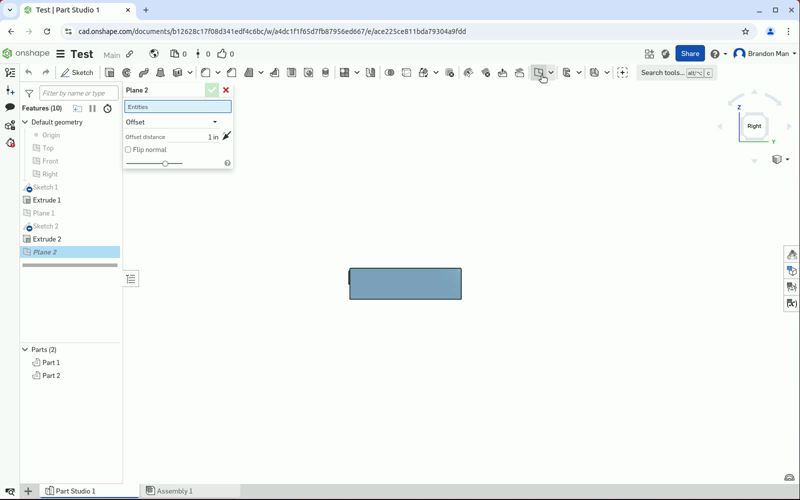
mouse_move(73, 176)
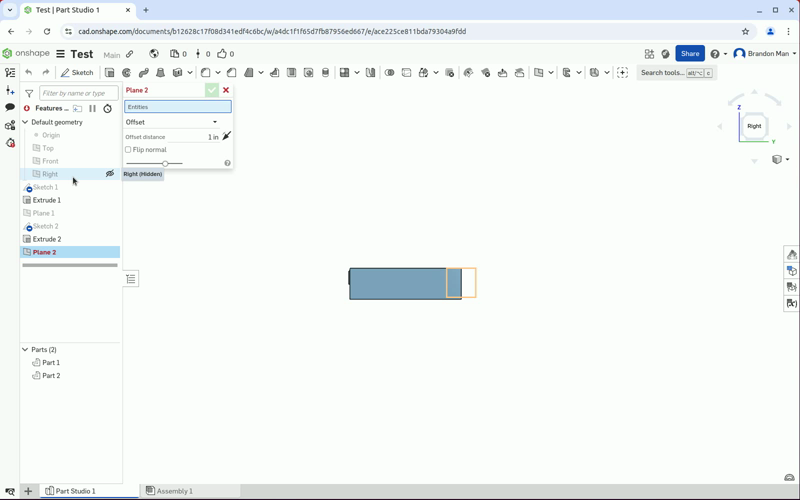
click(73, 176)
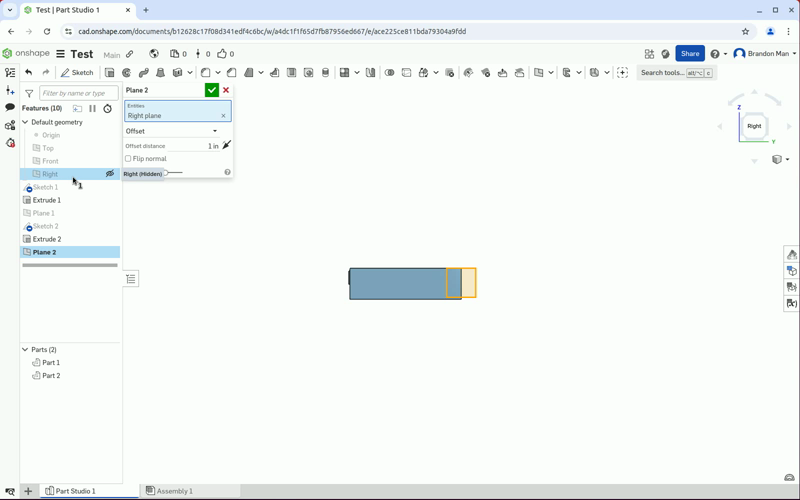
key(tab, 2)
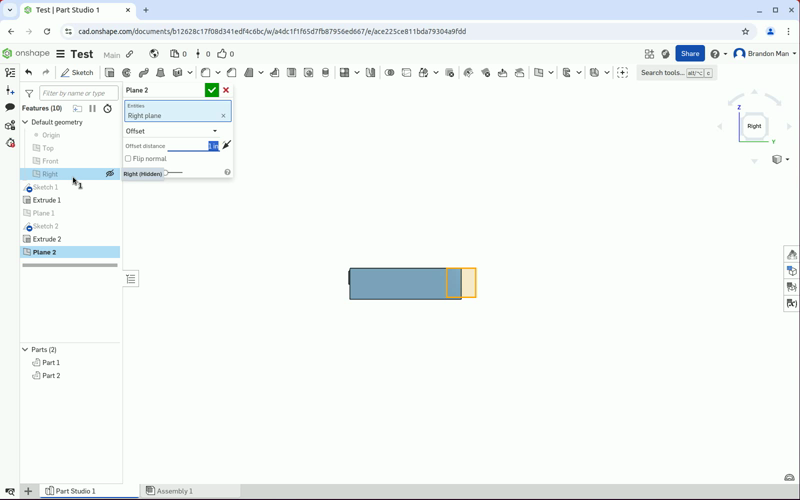
text(6.255)
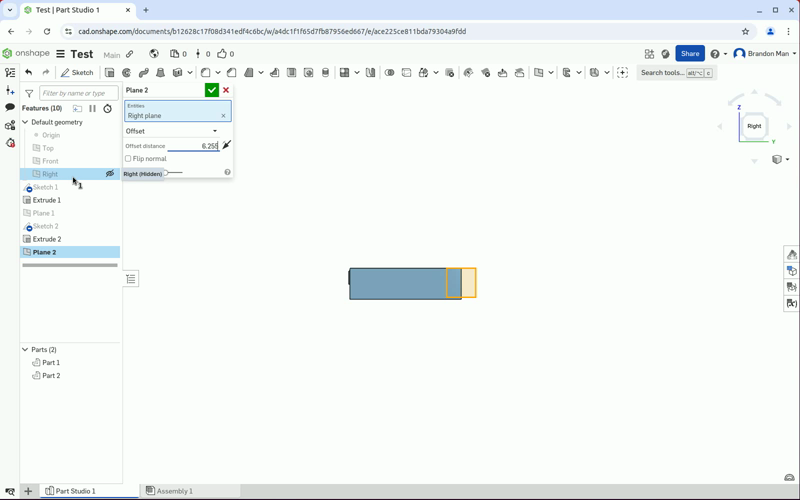
key(enter, 2)
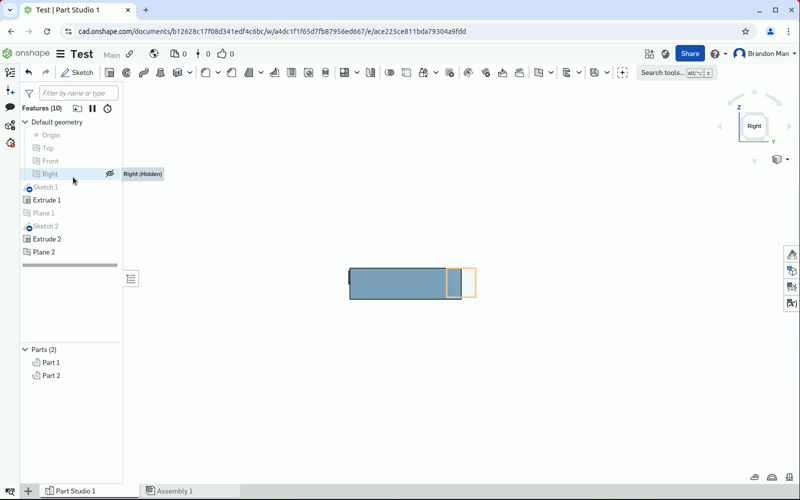
key(shift+s)
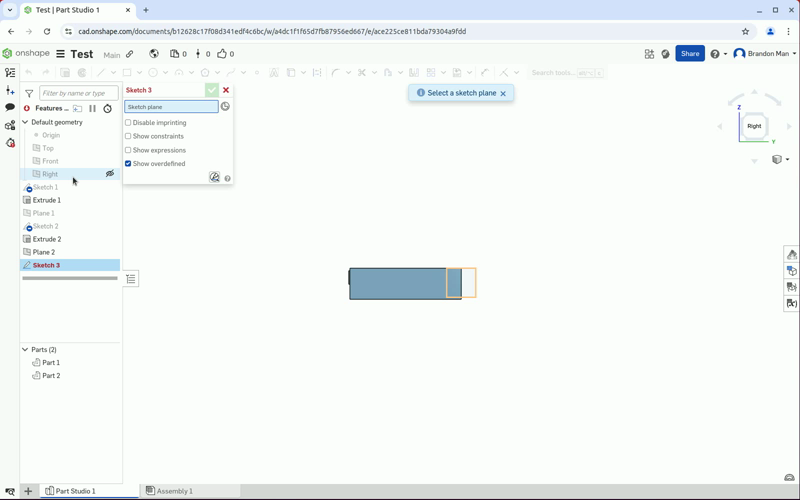
mouse_move(73, 254)
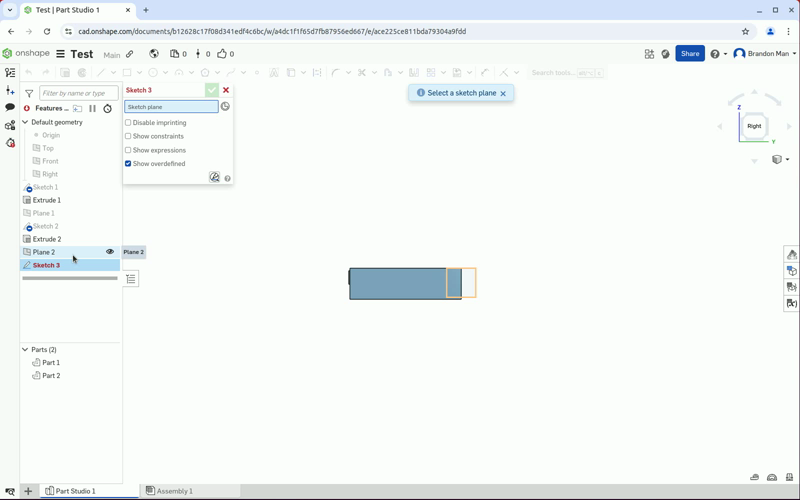
click(73, 254)
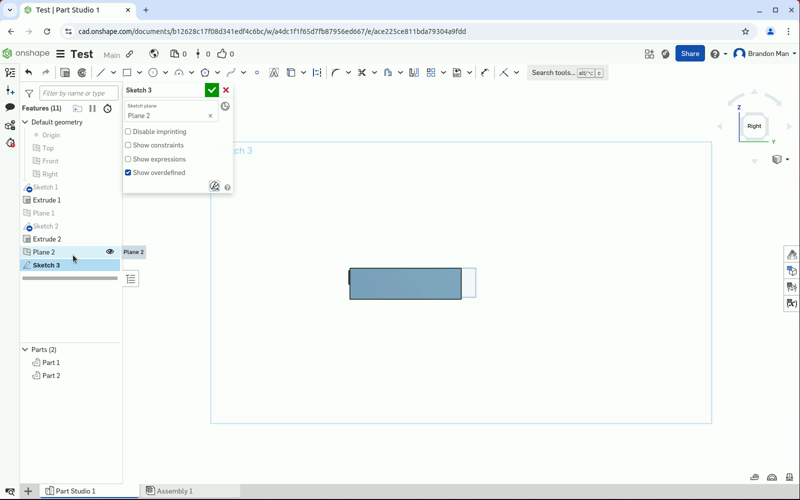
mouse_move(73, 352)
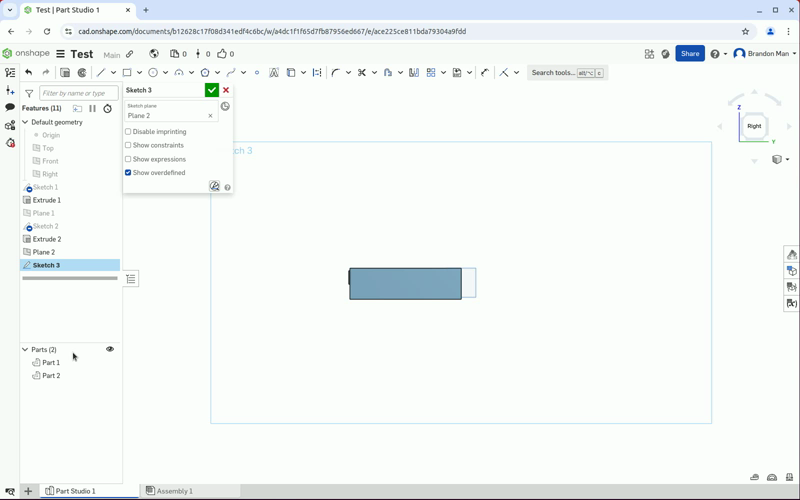
key(y)
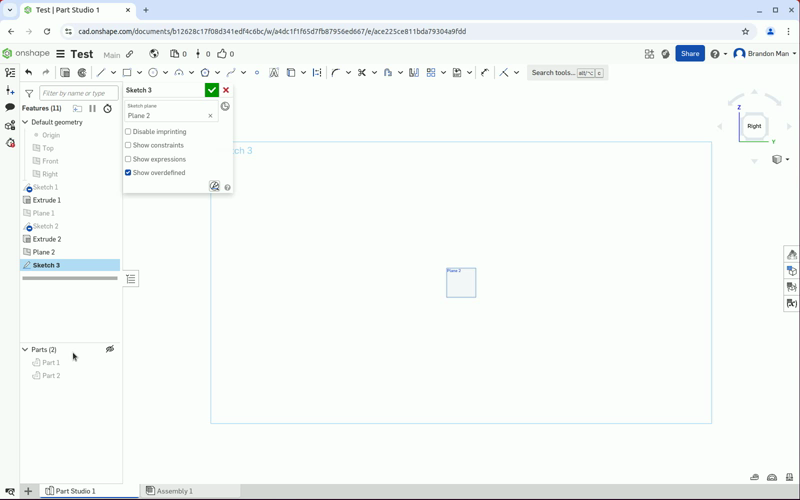
key(l)
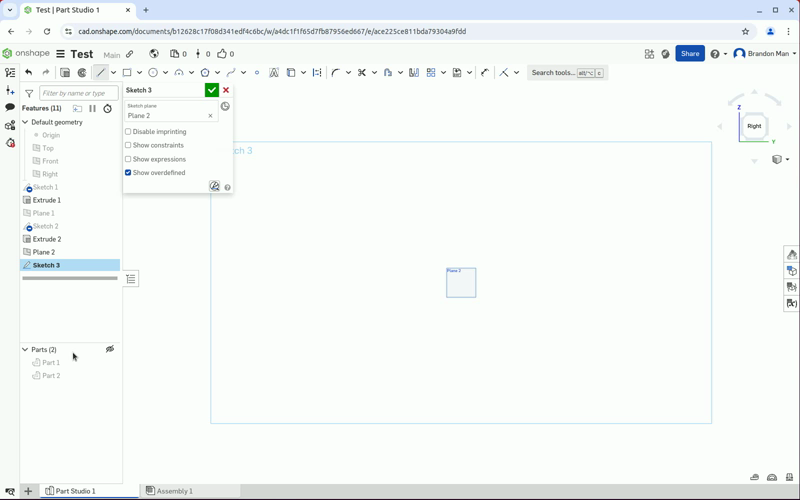
key_down(shift)
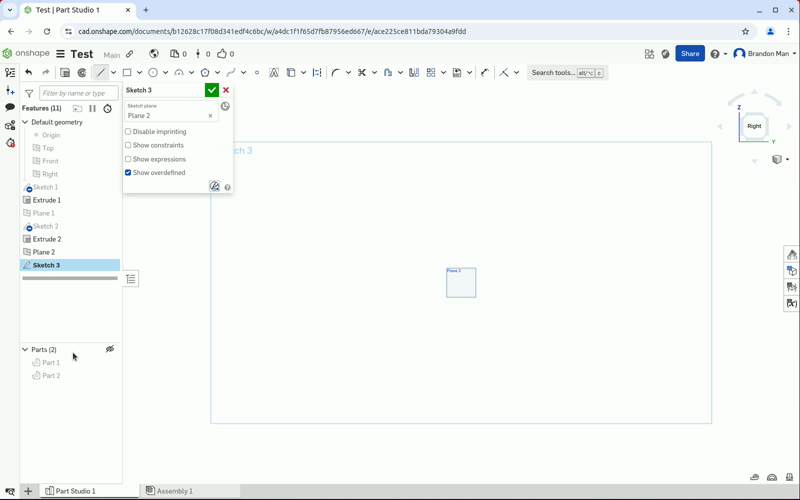
mouse_move(369, 290)
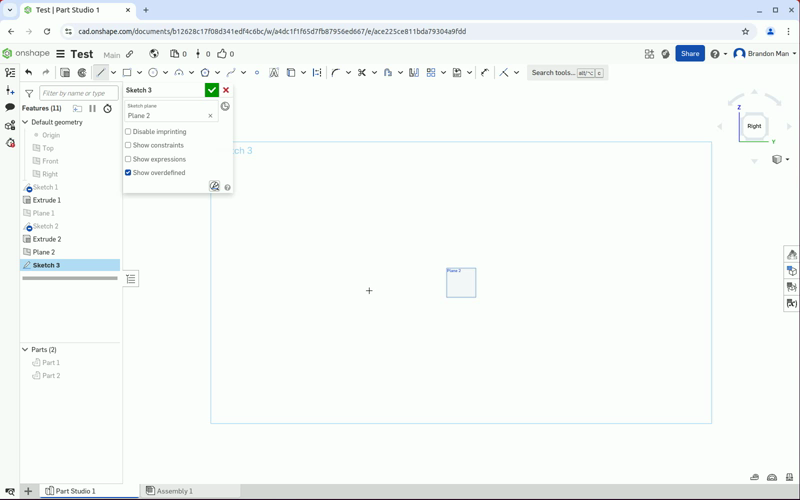
click(369, 290)
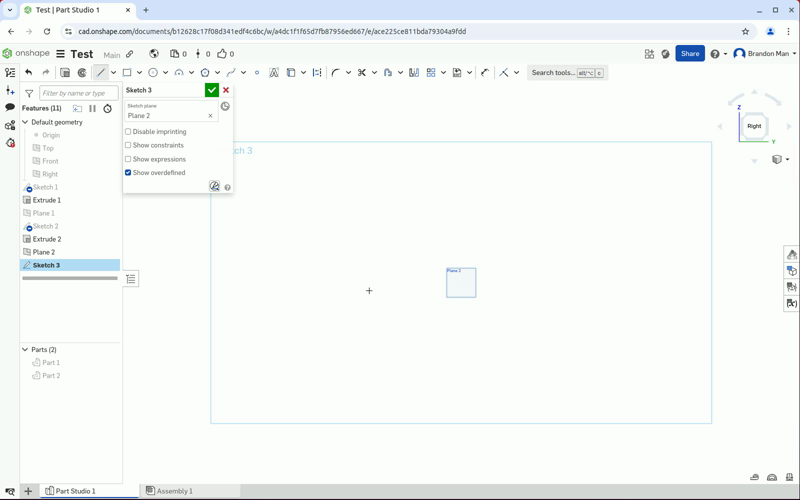
key_up(shift)
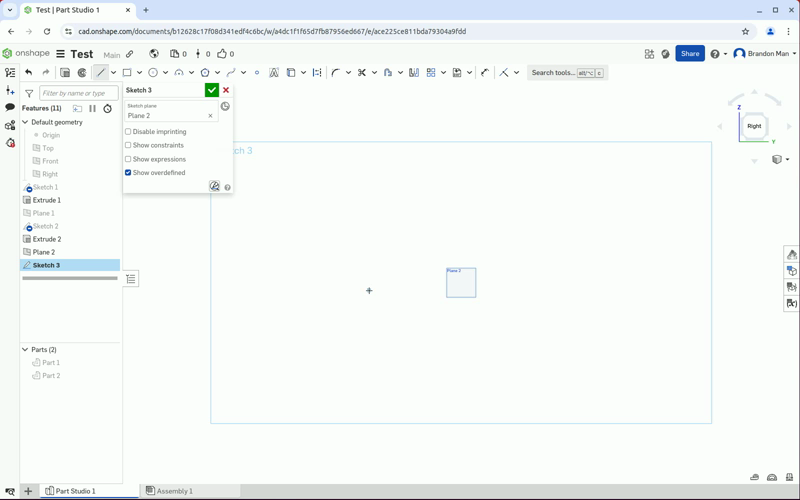
key_down(shift)
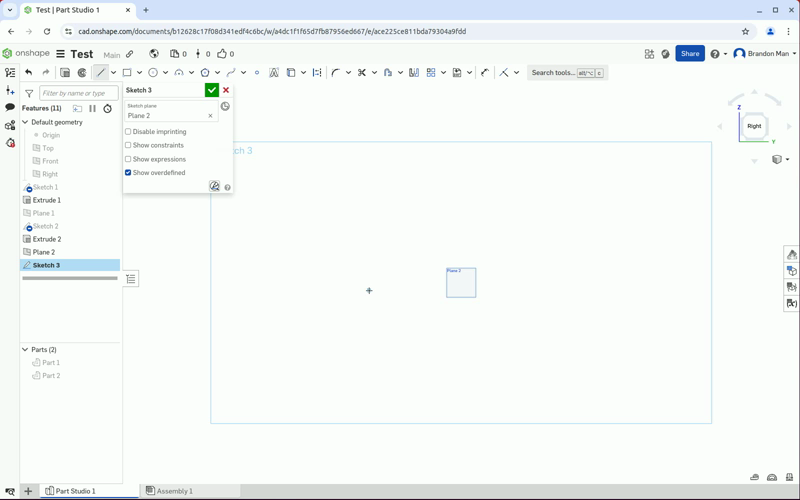
mouse_move(399, 290)
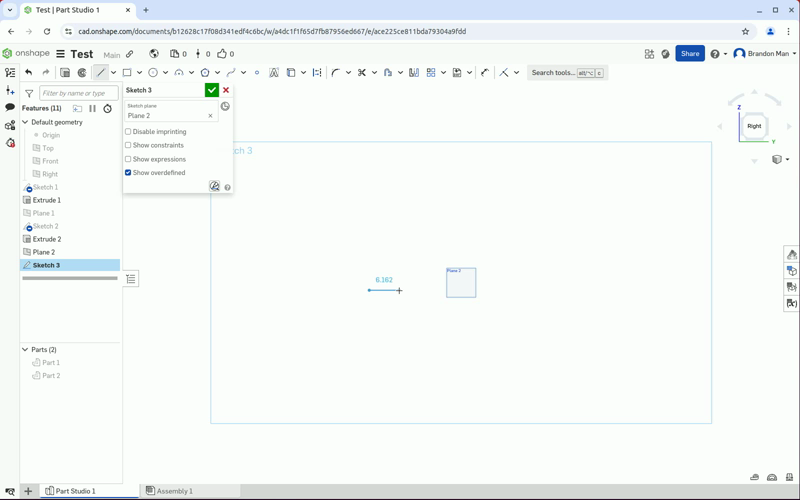
mouse_move(384, 290)
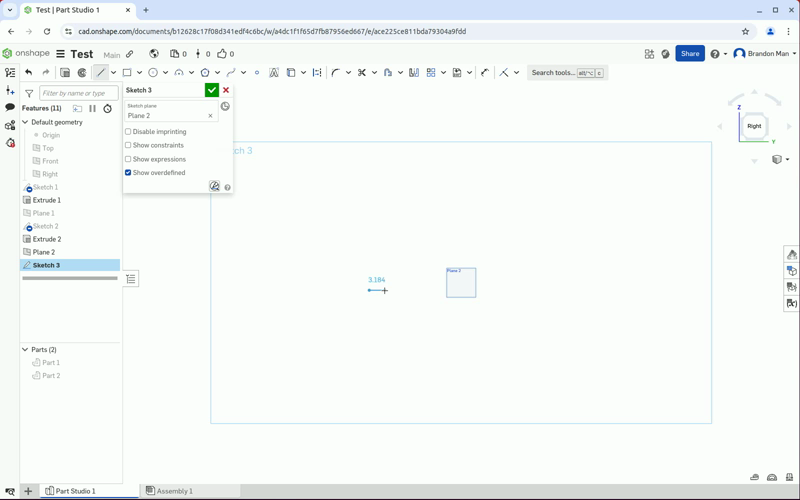
click(384, 290)
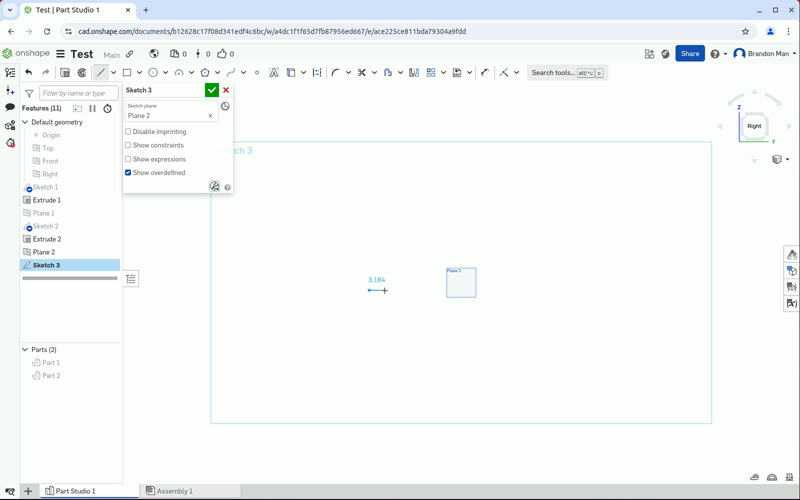
key_up(shift)
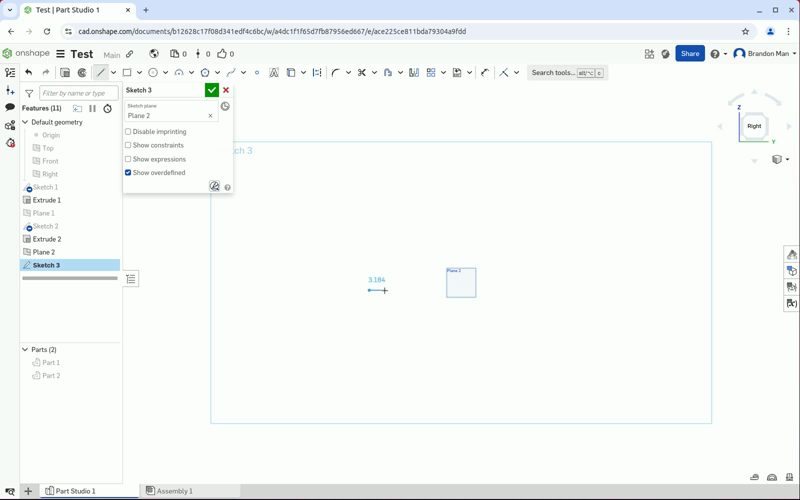
key_down(shift)
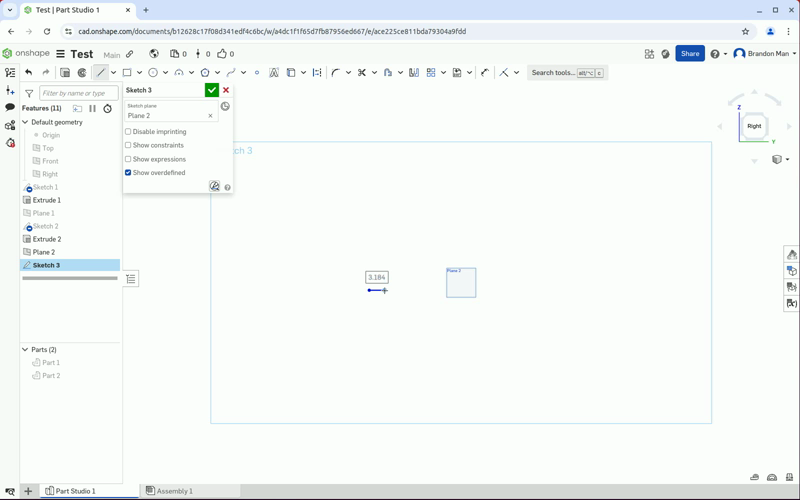
mouse_move(414, 290)
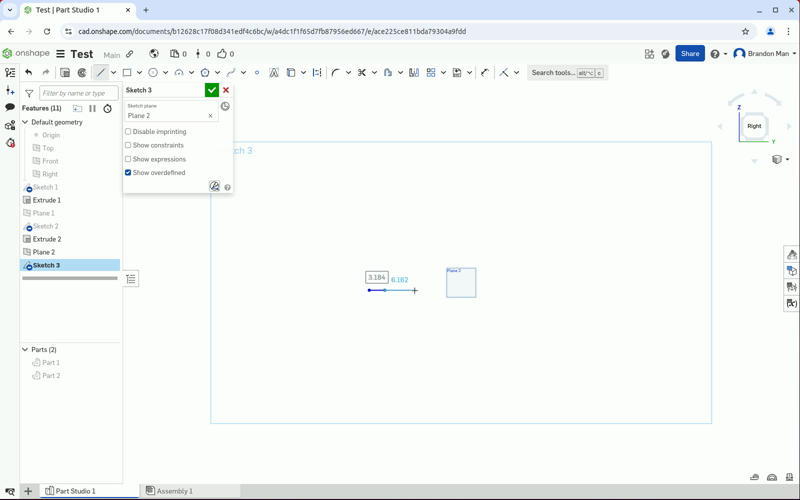
mouse_move(384, 266)
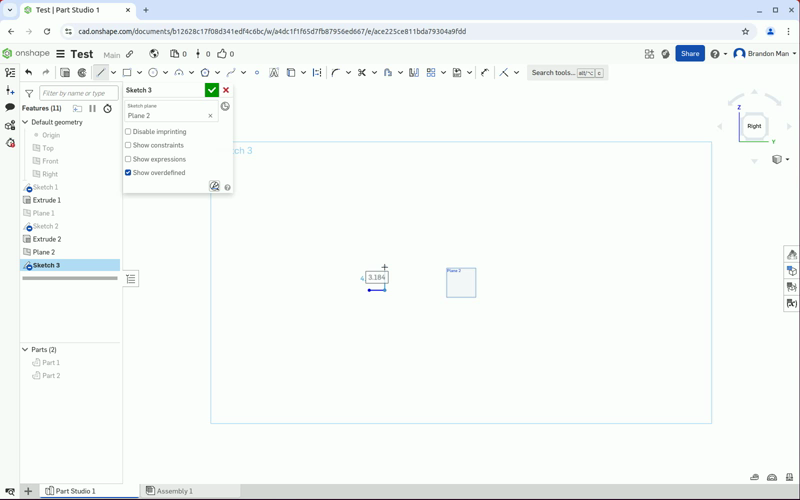
click(384, 266)
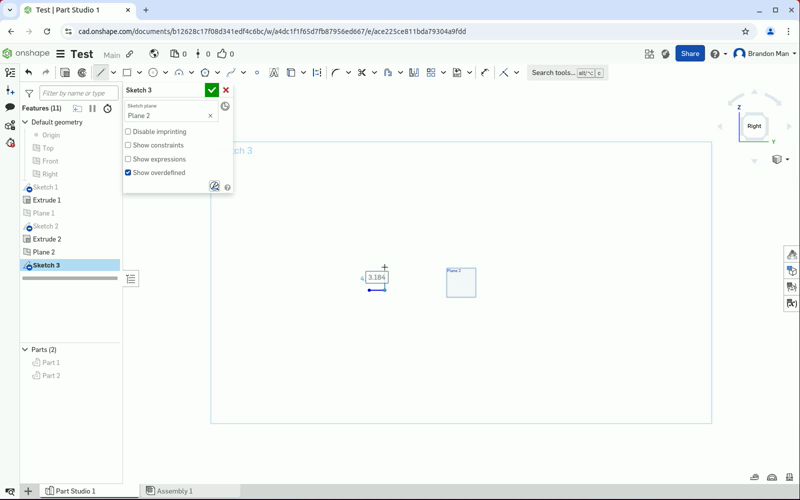
key_up(shift)
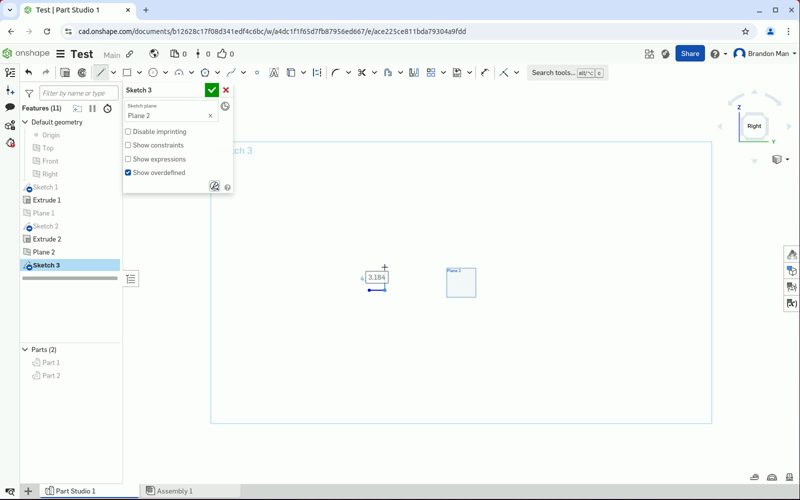
key_down(shift)
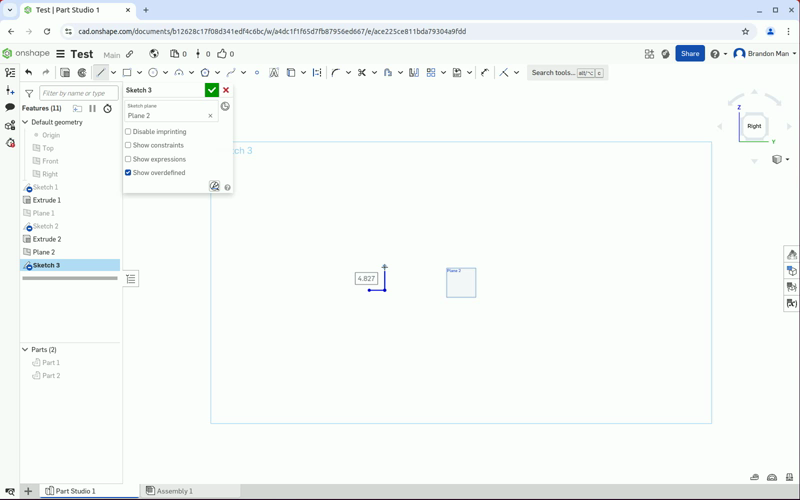
mouse_move(414, 266)
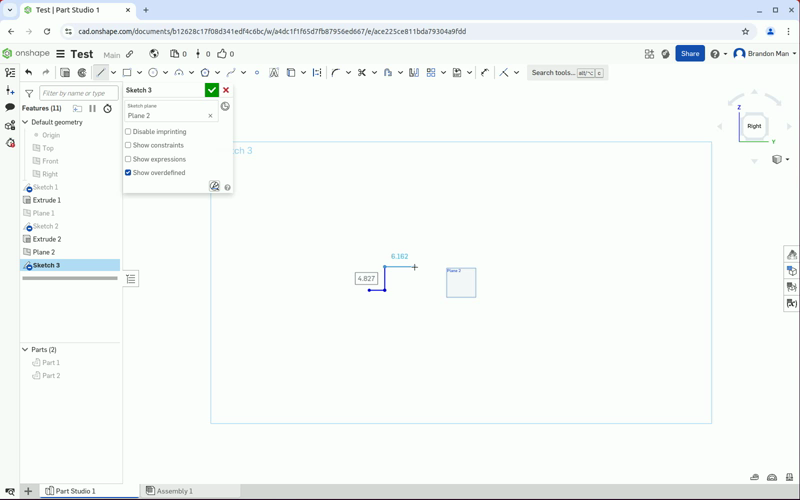
mouse_move(369, 266)
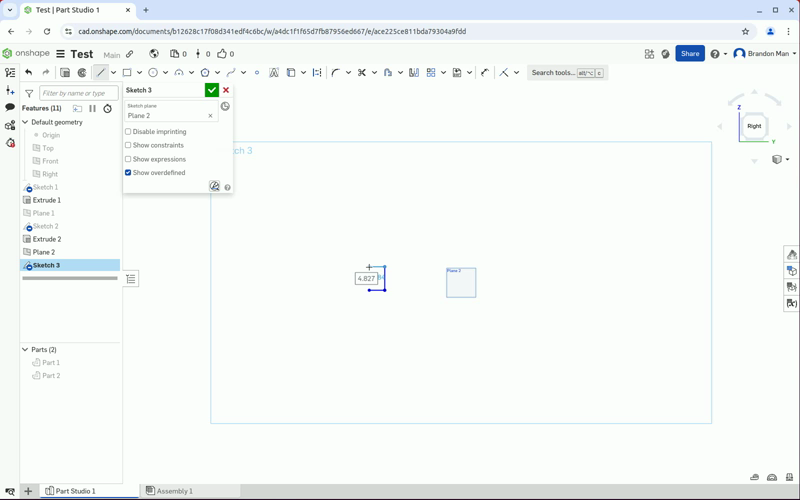
click(369, 266)
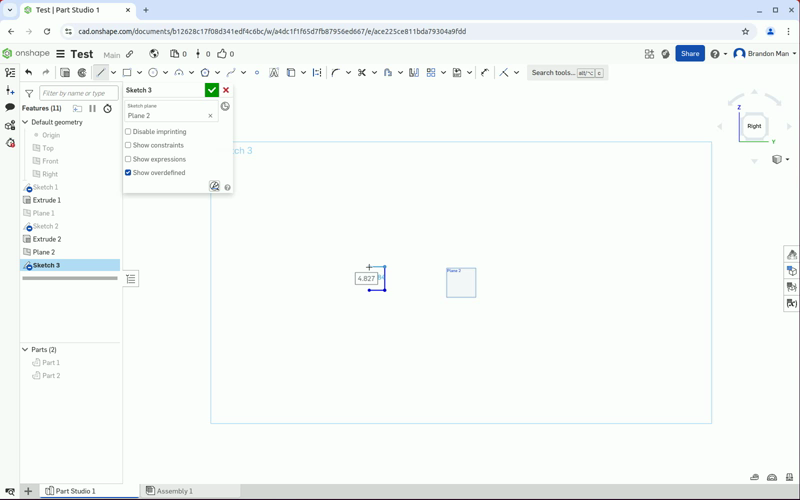
key_up(shift)
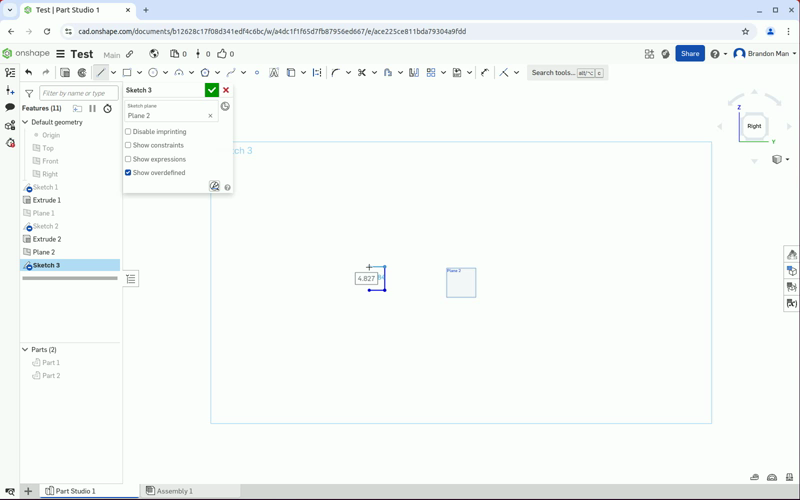
mouse_move(399, 266)
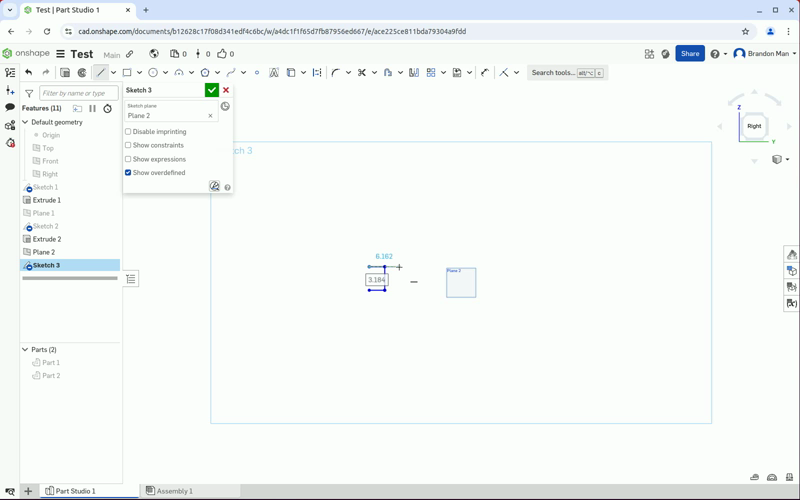
key_down(shift)
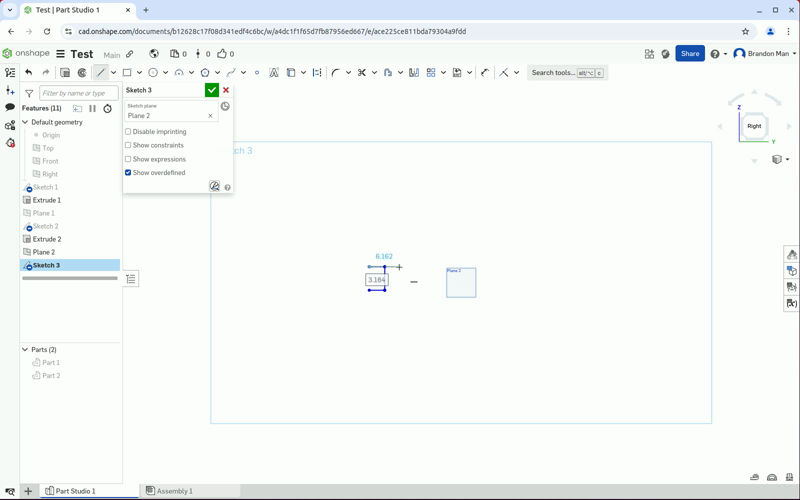
mouse_move(369, 290)
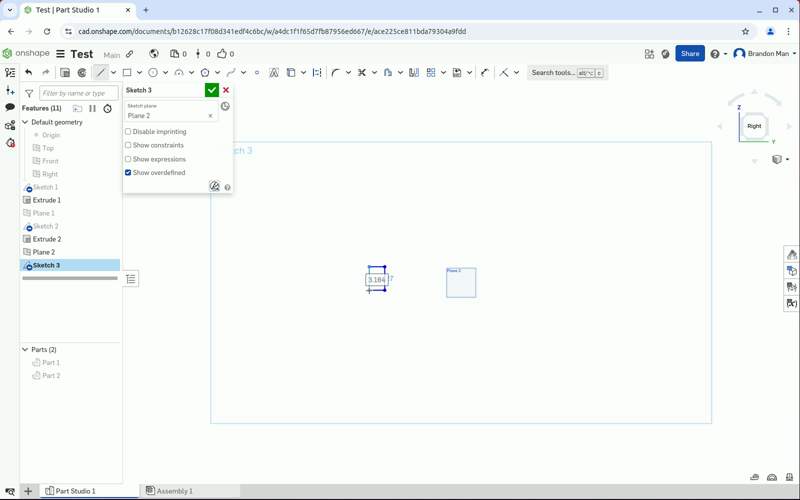
key_up(shift)
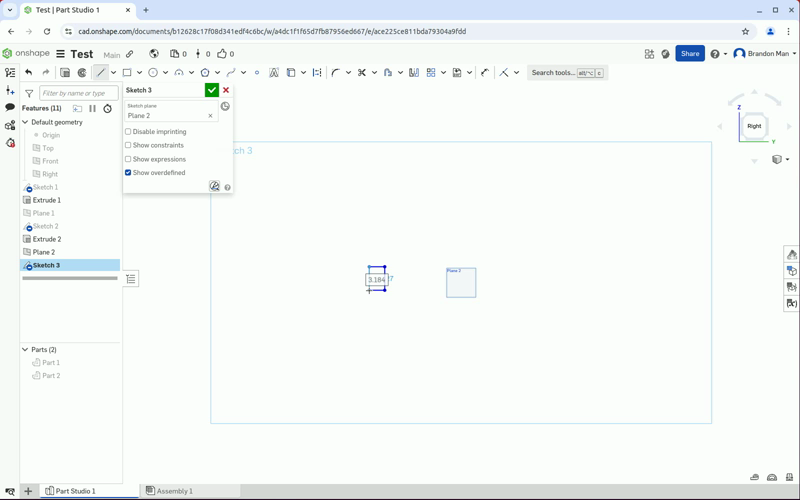
click(369, 290)
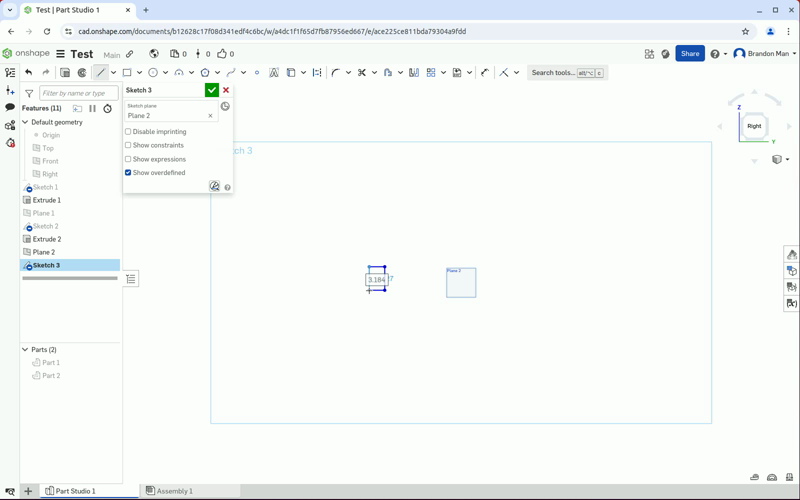
key(esc)
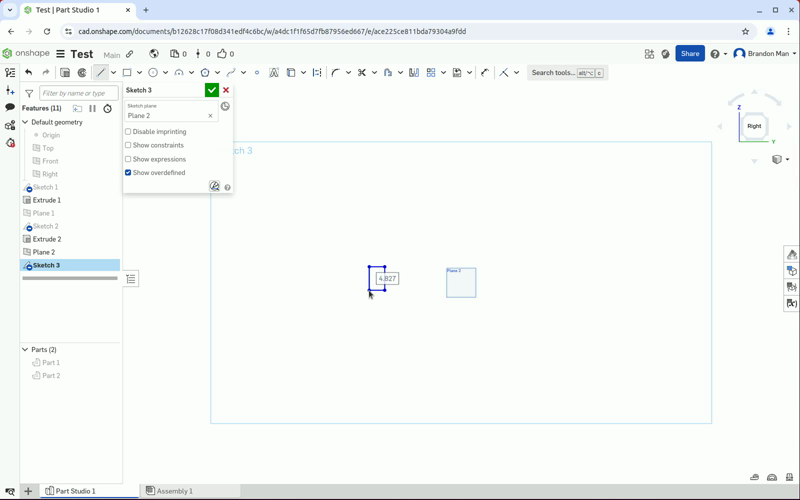
mouse_move(383, 284)
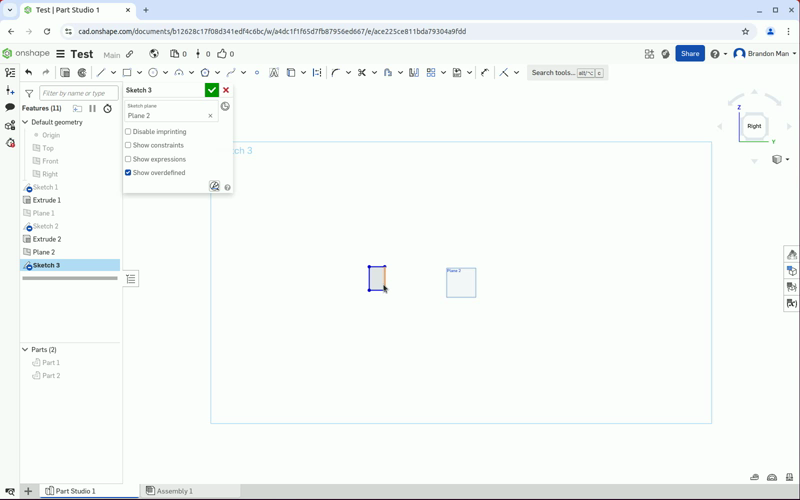
scroll(6)
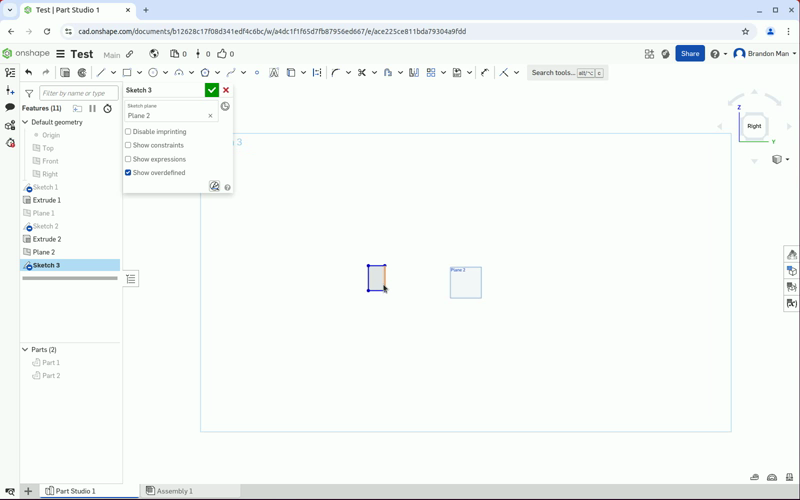
scroll(6)
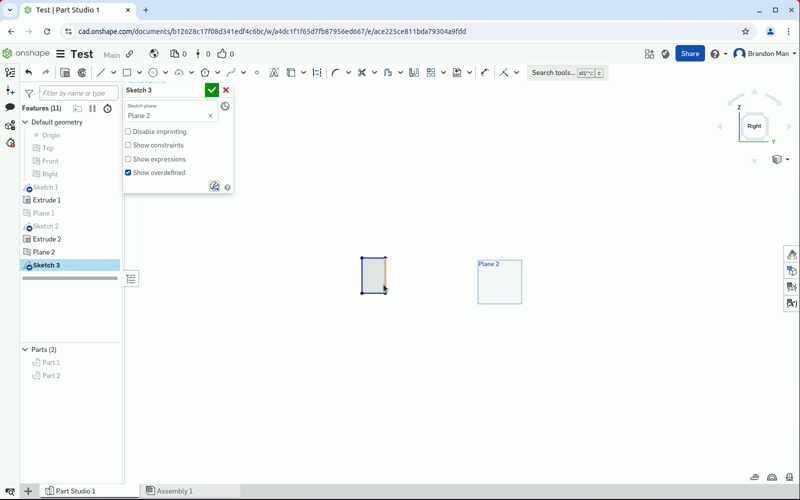
scroll(6)
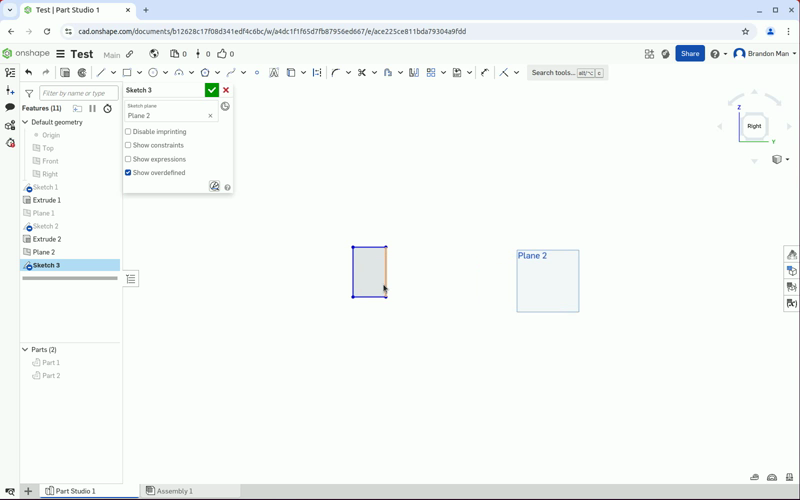
scroll(6)
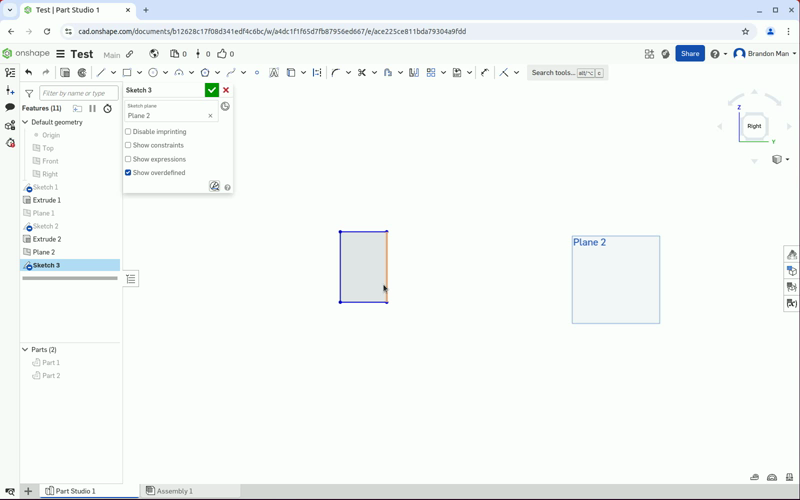
scroll(6)
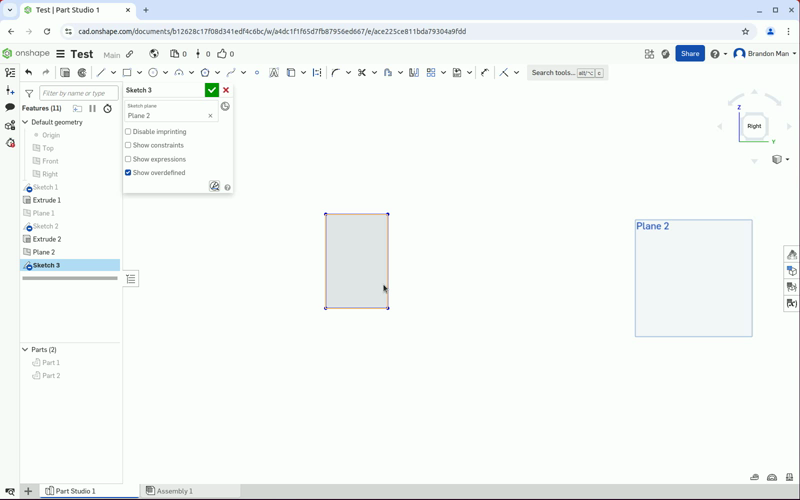
scroll(6)
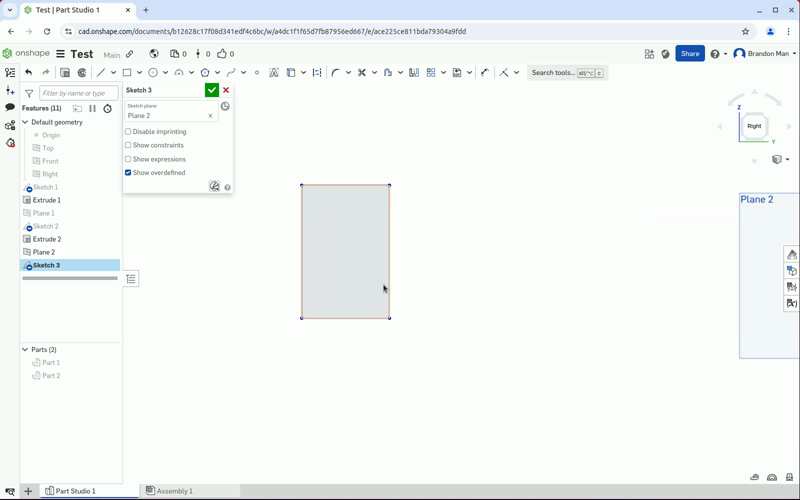
scroll(6)
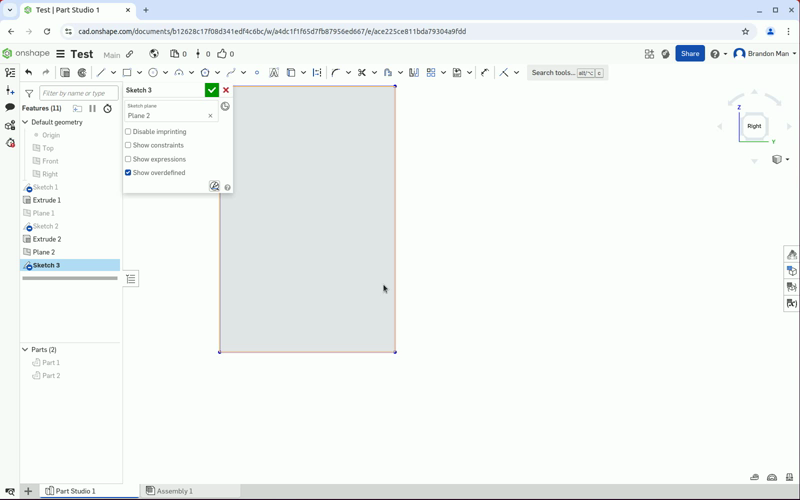
click(383, 284)
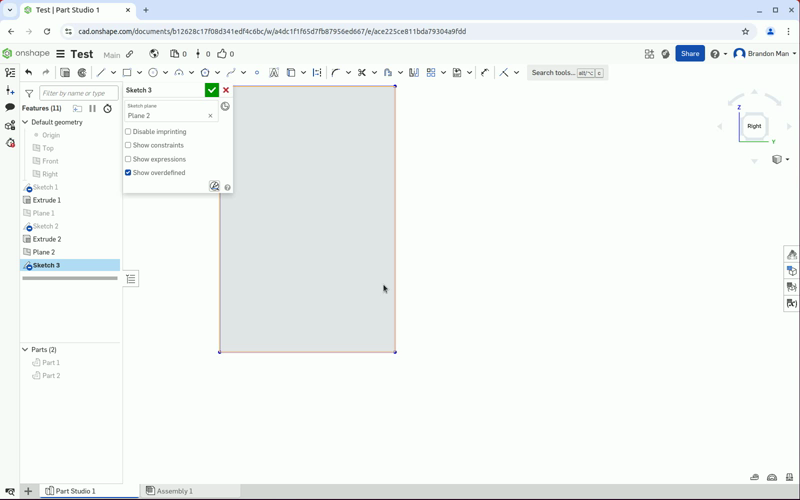
scroll(-6)
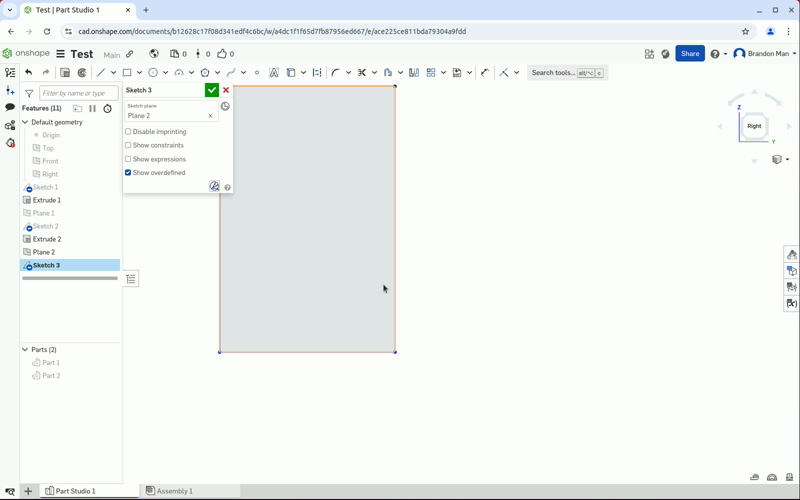
scroll(-6)
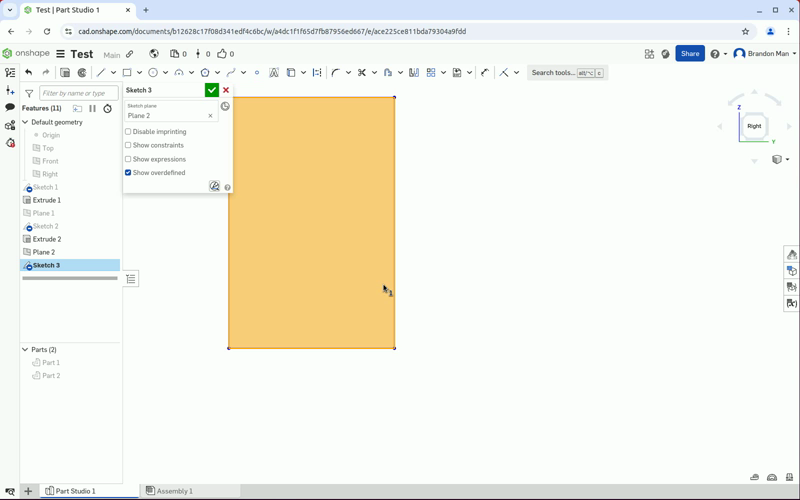
scroll(-6)
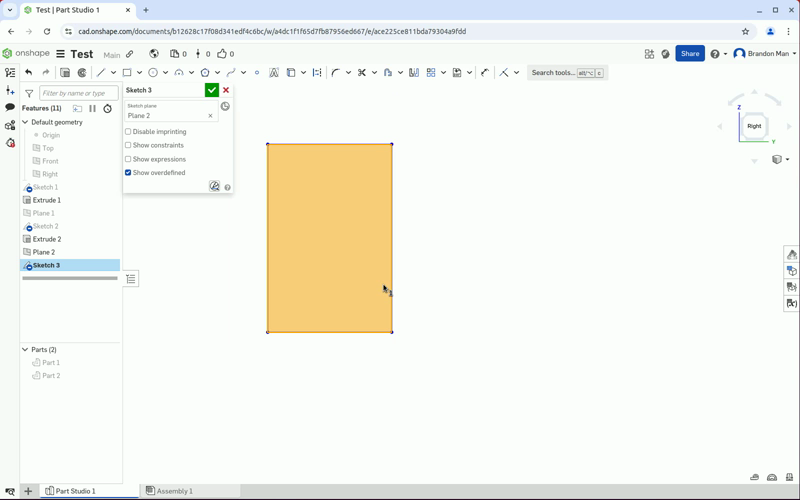
scroll(-6)
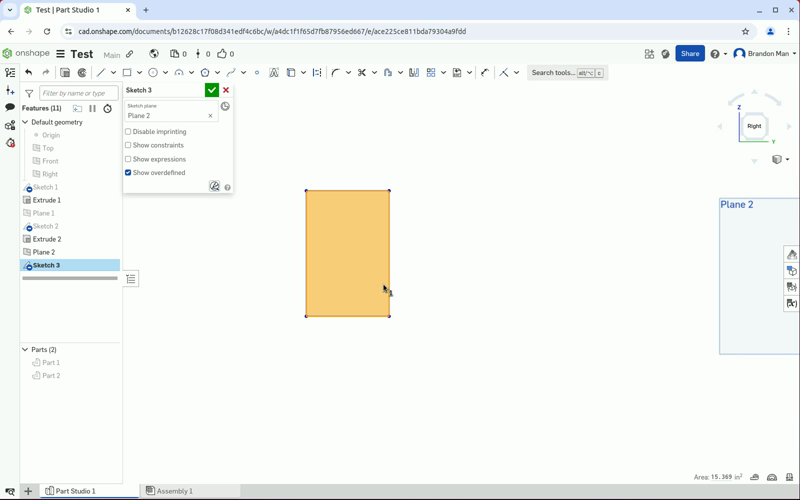
scroll(-6)
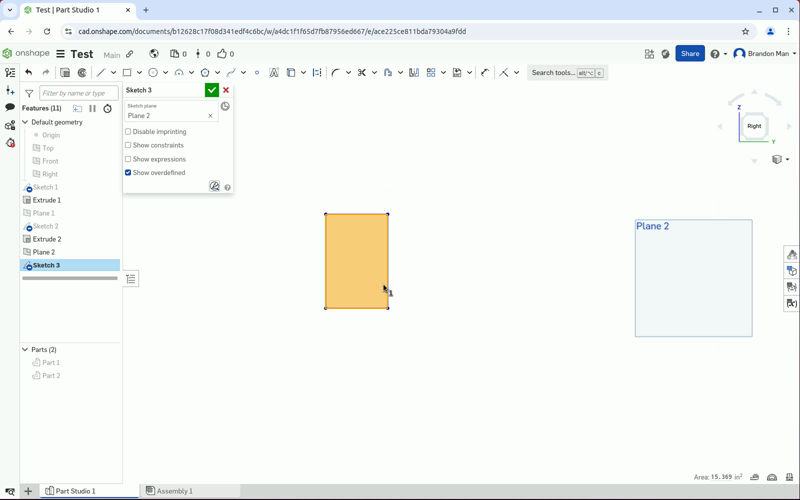
scroll(-6)
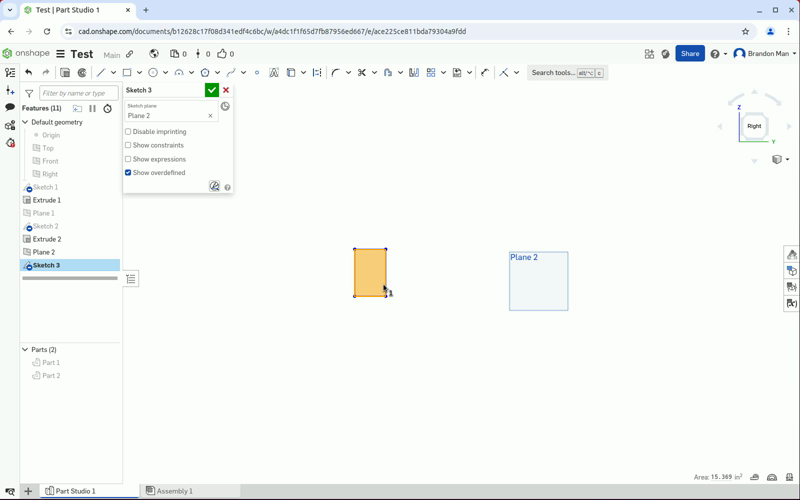
scroll(-6)
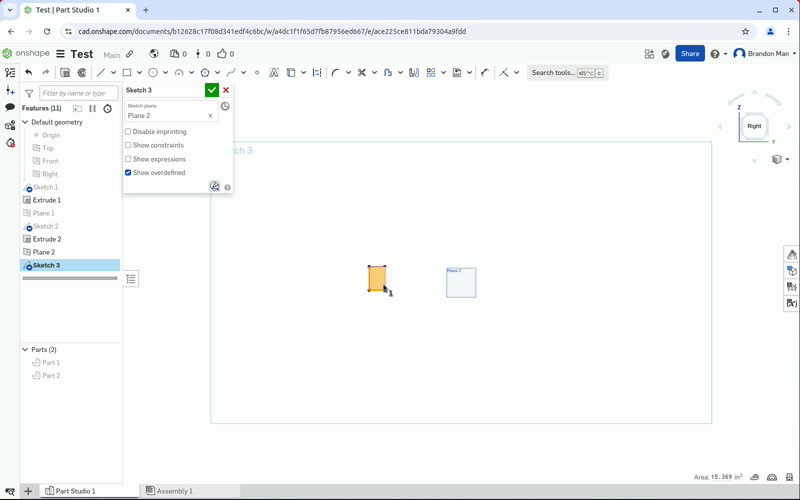
mouse_move(73, 352)
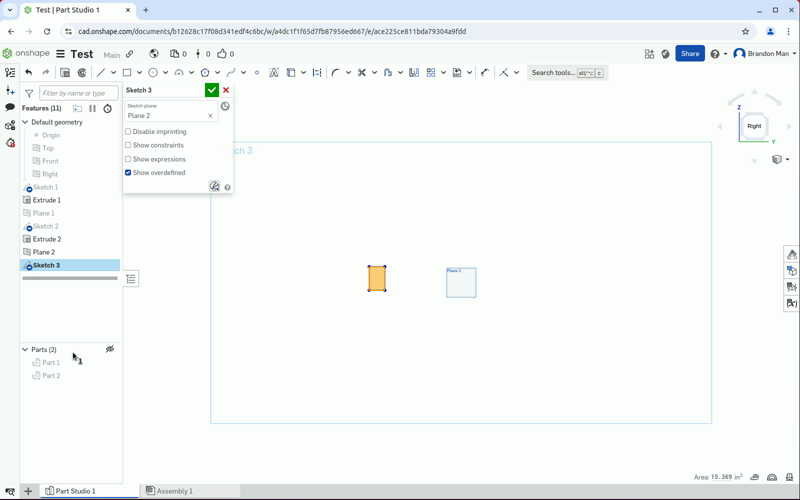
key(shift+y)
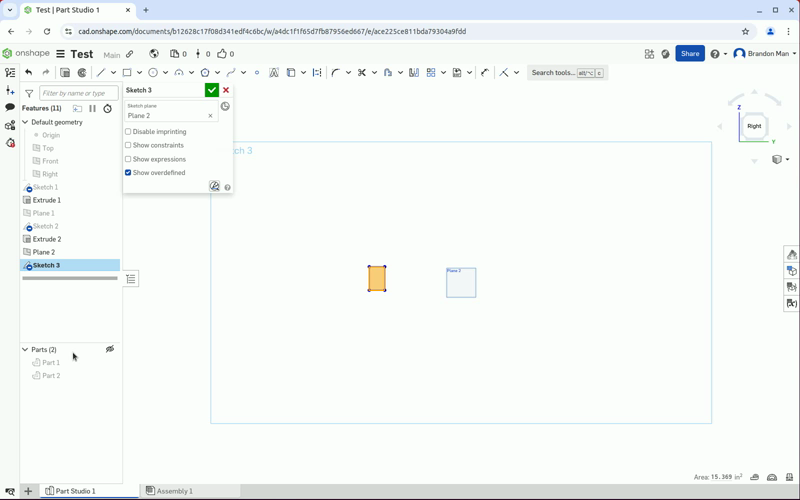
key(shift+e)
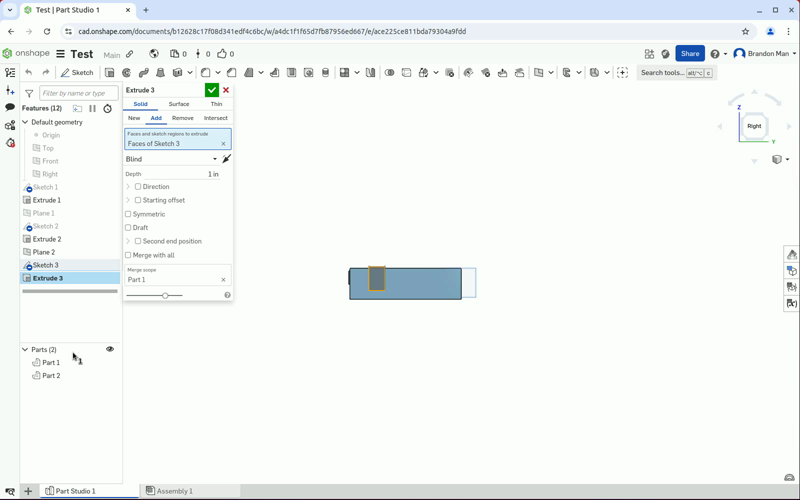
mouse_move(143, 106)
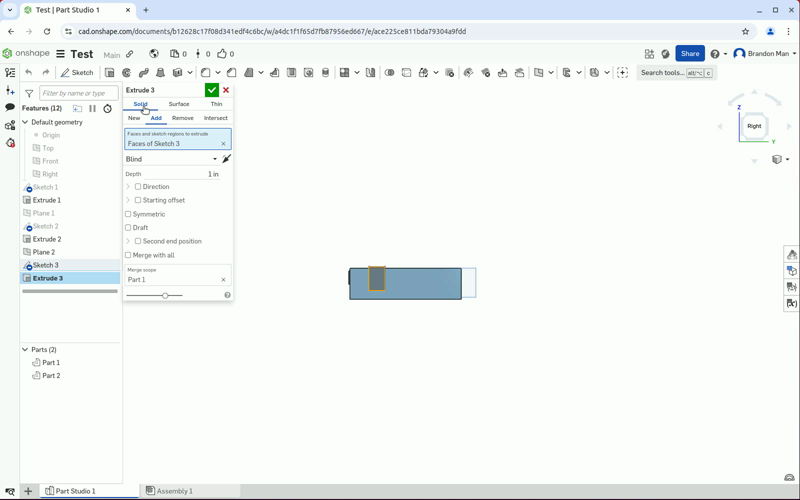
click(143, 106)
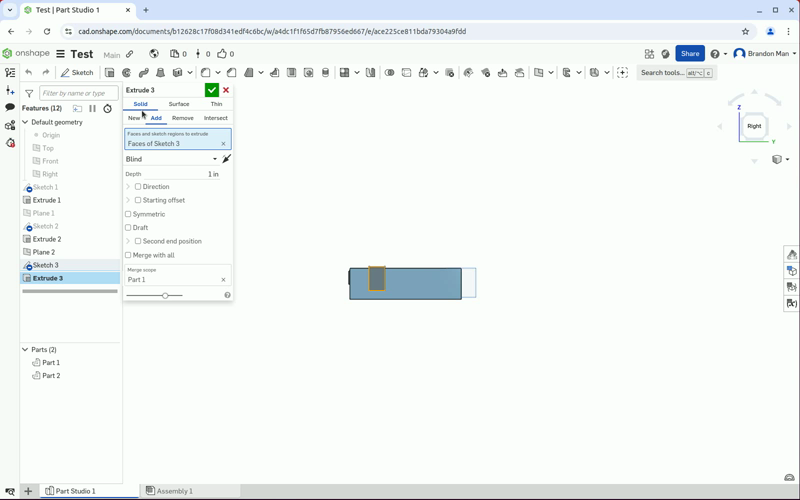
mouse_move(137, 120)
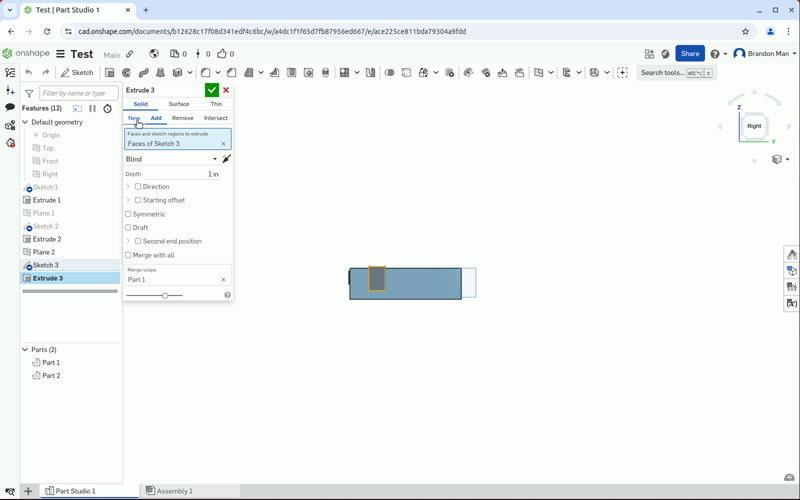
click(137, 120)
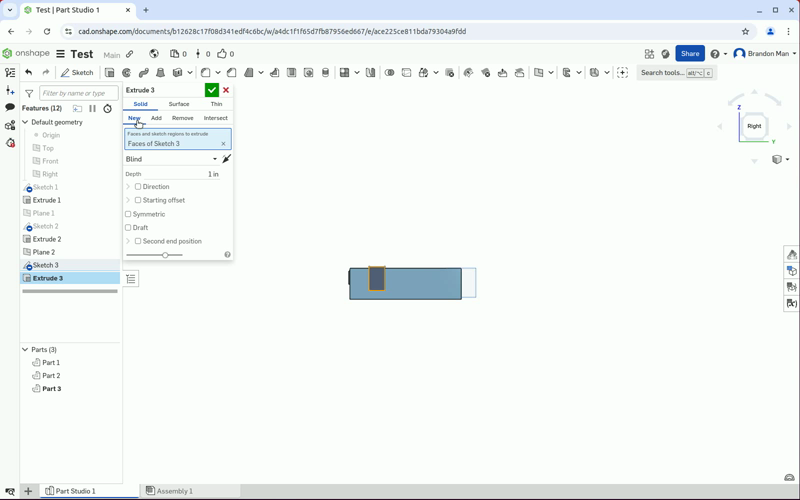
key(tab, 4)
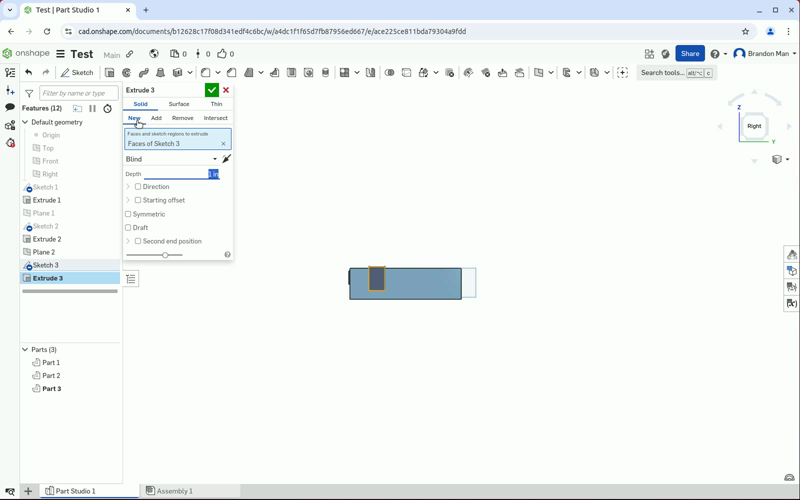
text(1.444)
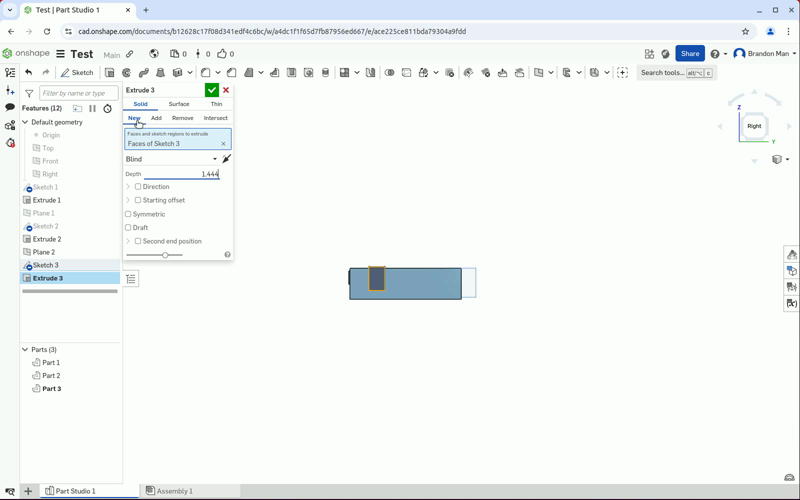
key(enter)
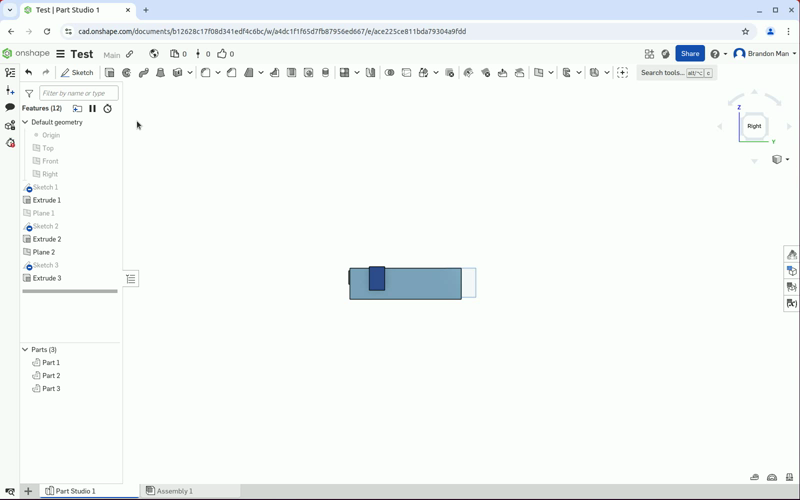
key(shift+h)
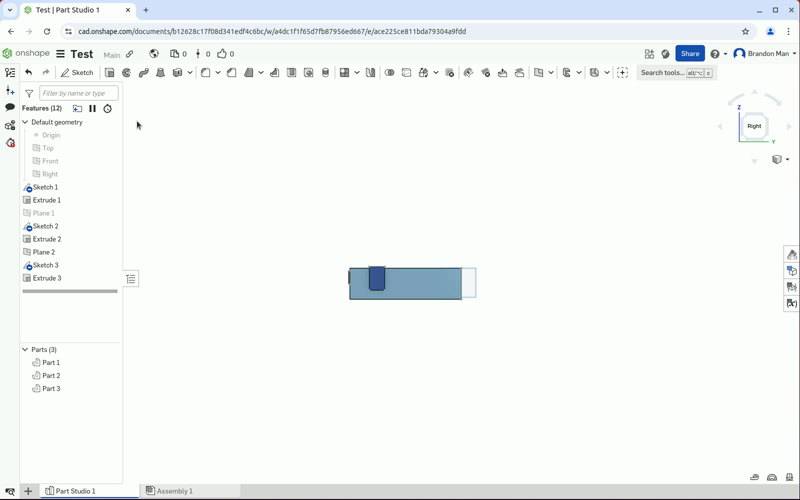
key(shift+h)
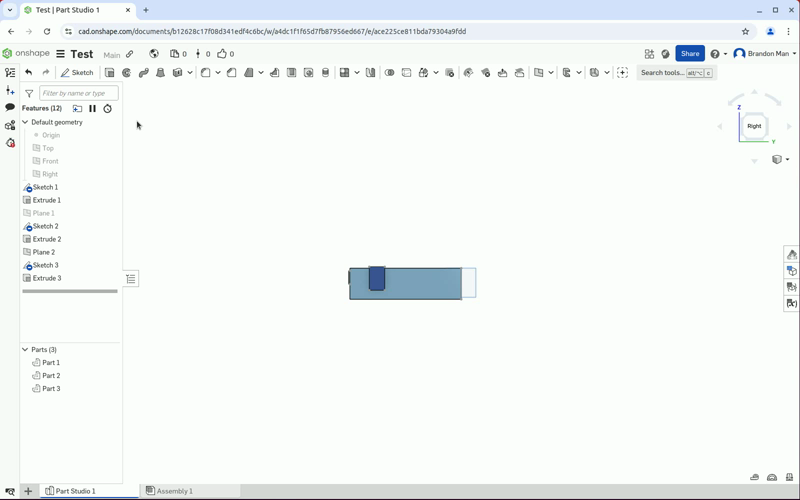
key(shift+7)
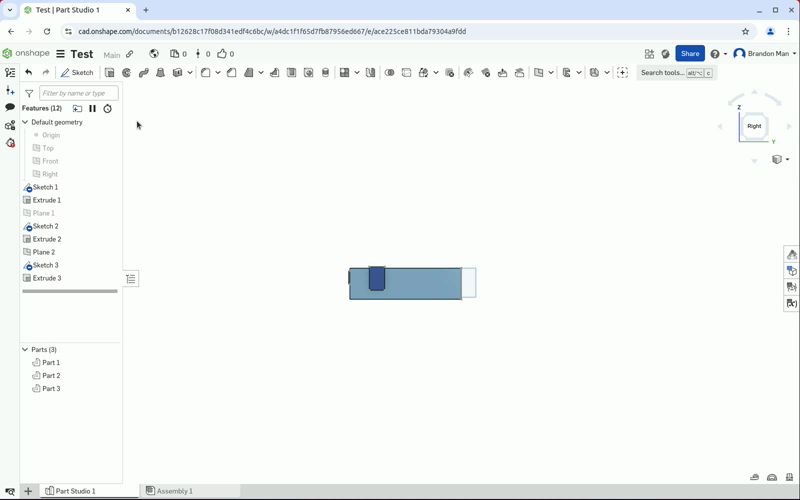
key(right, 2)
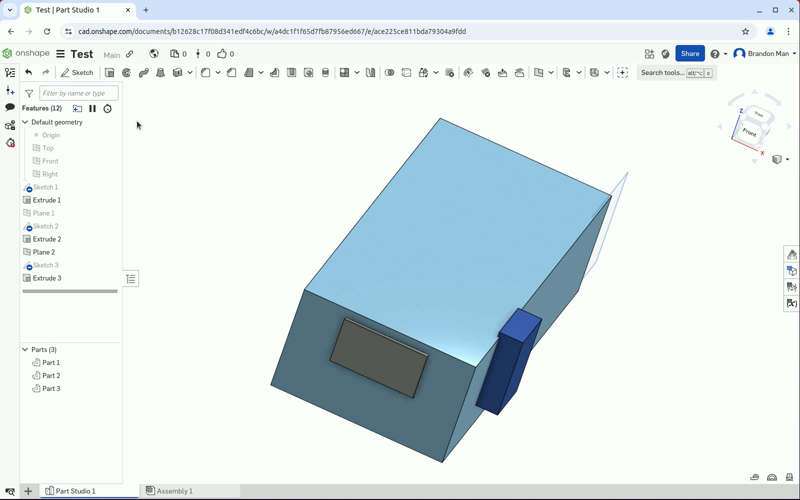
key(down, 2)
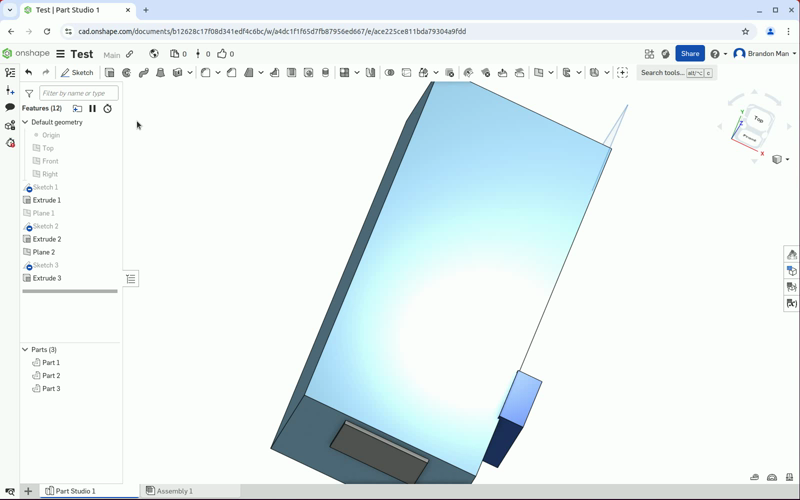
key(up, 2)
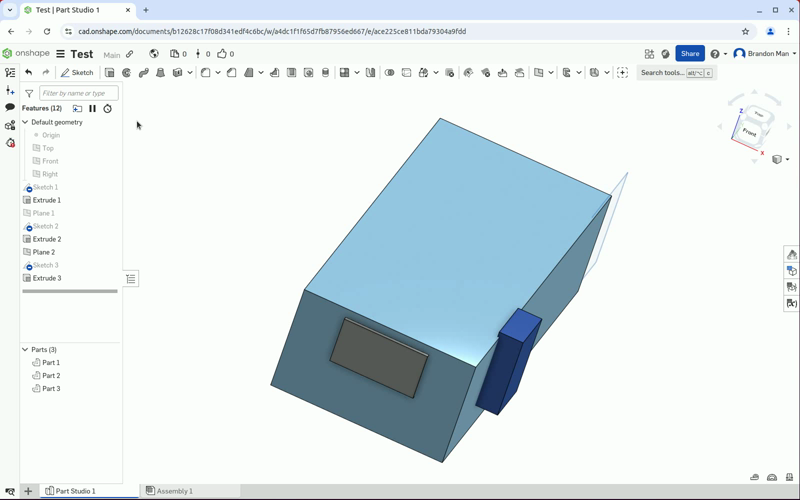
key(left, 2)
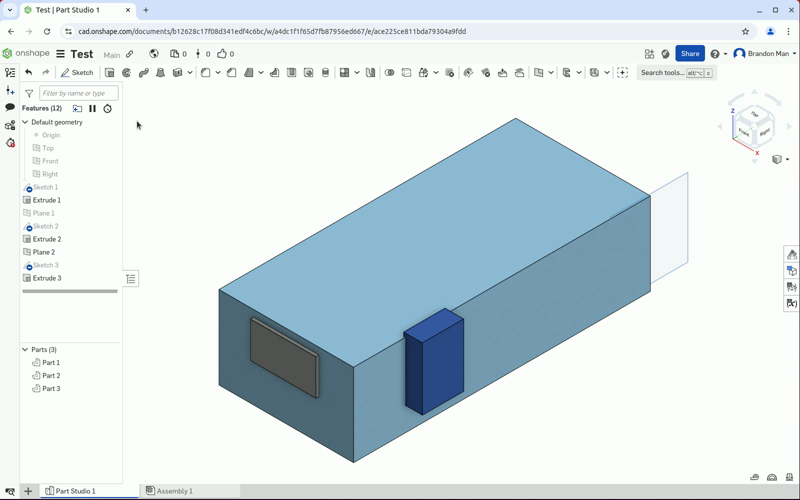
mouse_move(73, 189)
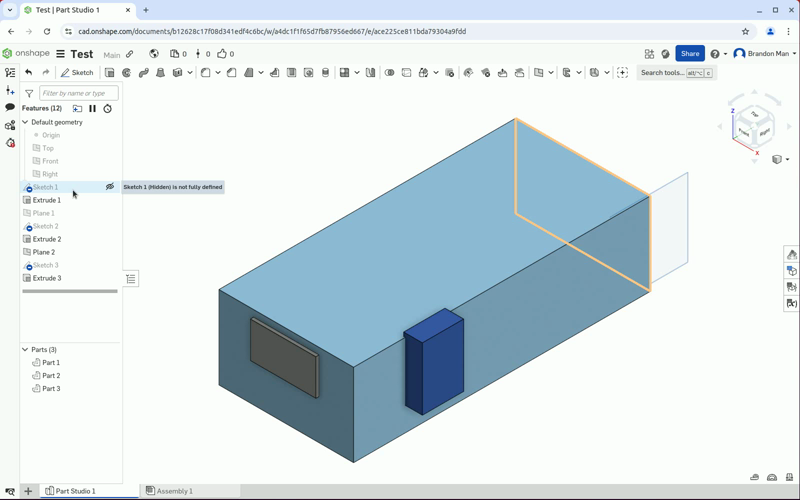
click(73, 189)